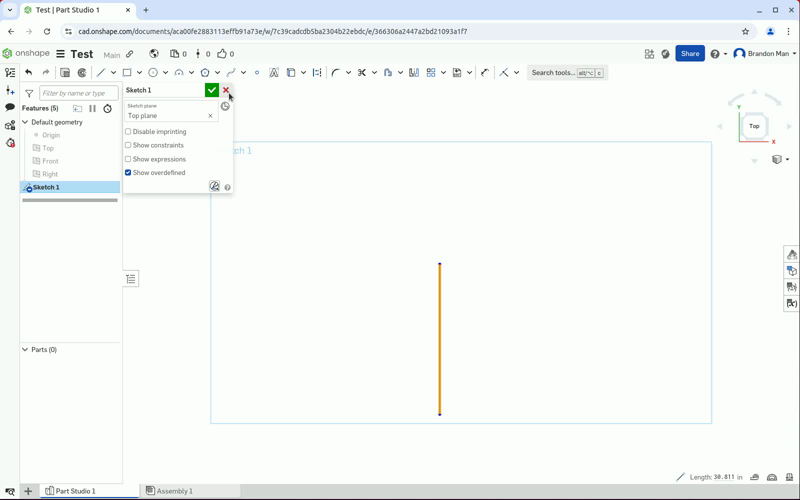
key(shift+h)
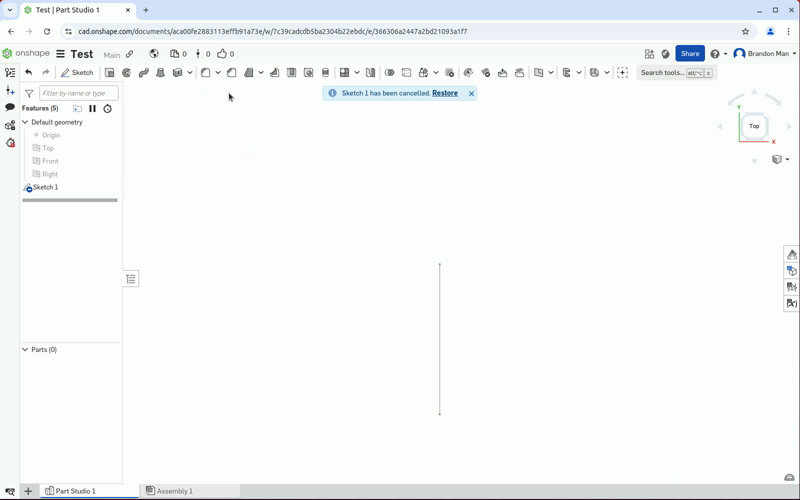
key(shift+s)
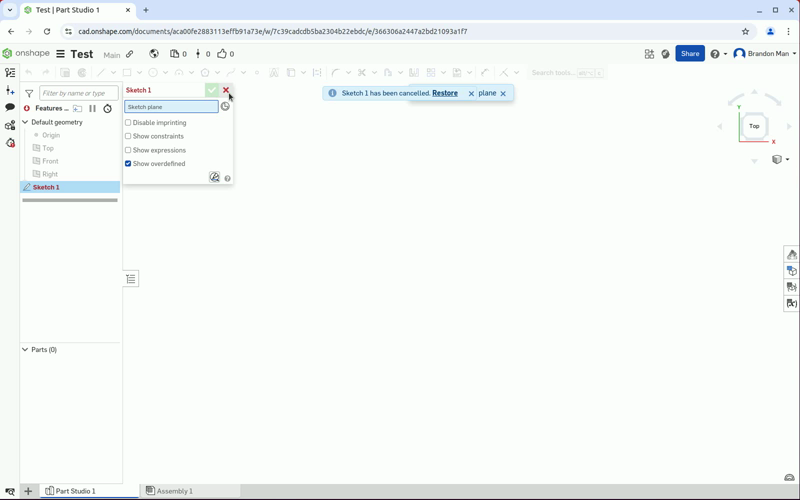
mouse_move(73, 150)
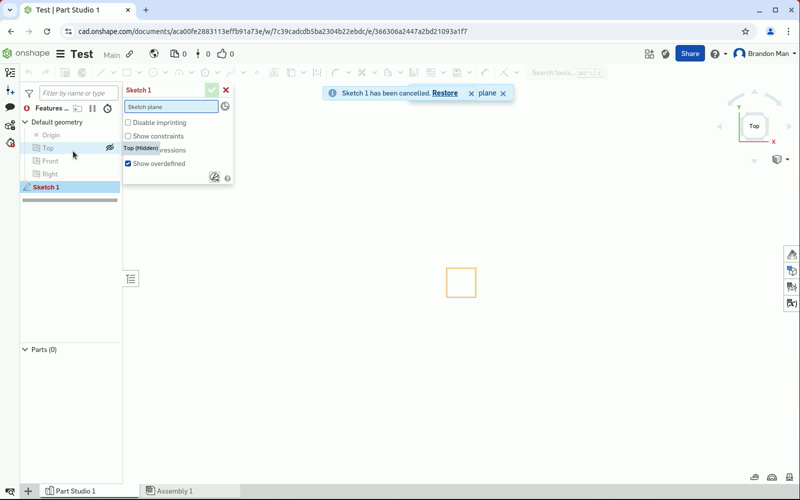
click(73, 150)
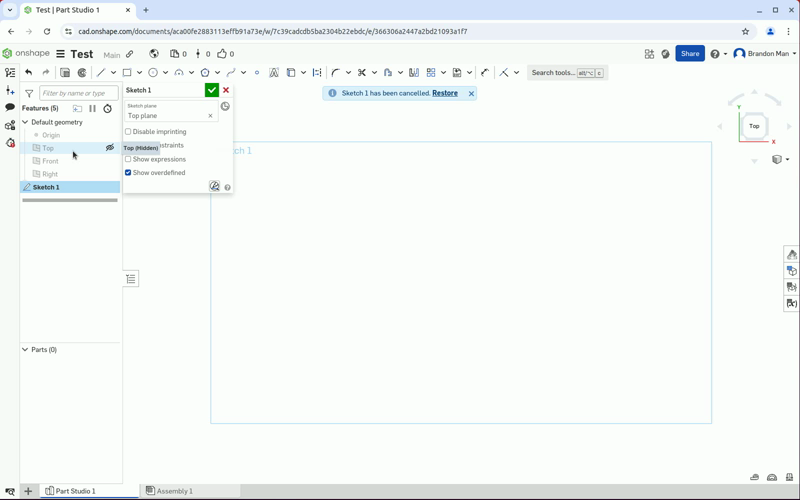
mouse_move(73, 352)
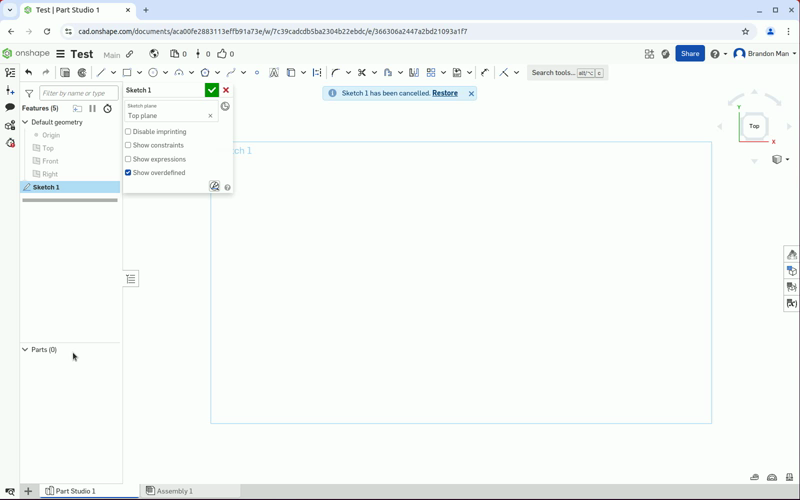
key(y)
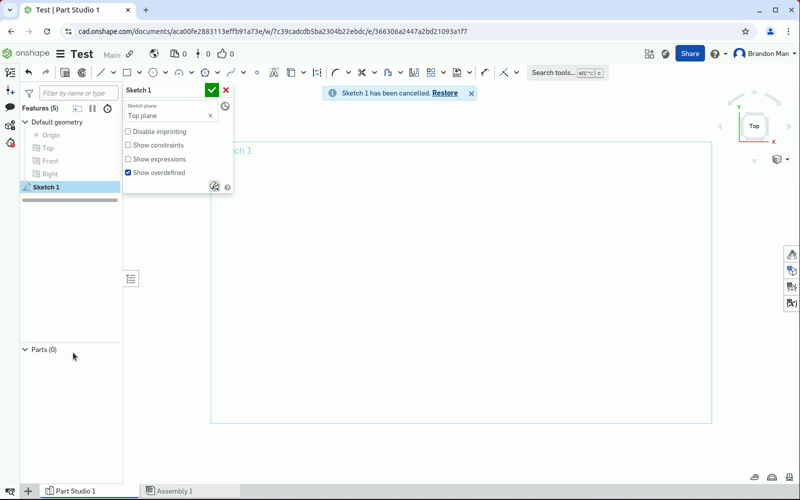
key(l)
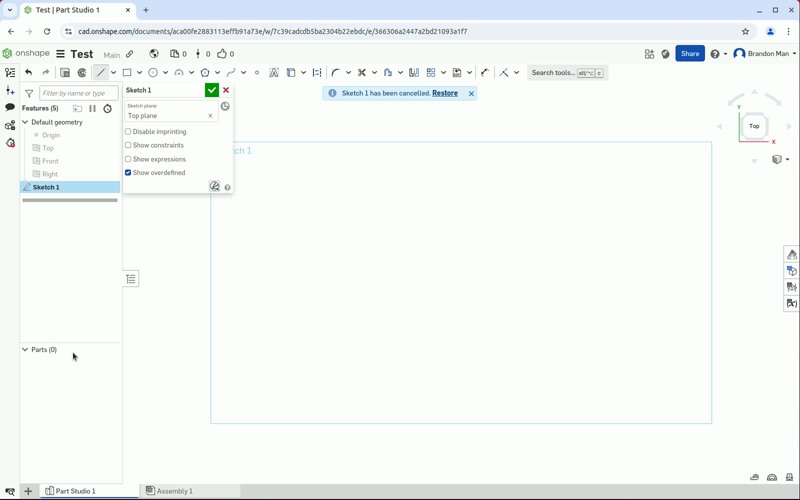
key_down(shift)
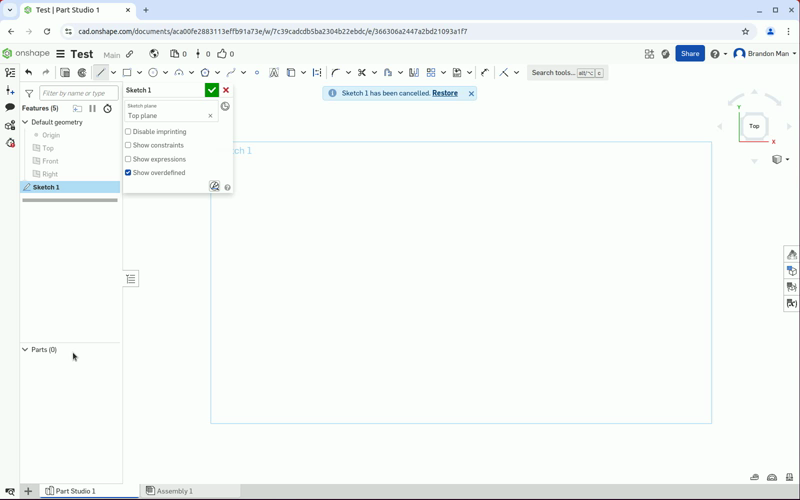
mouse_move(427, 395)
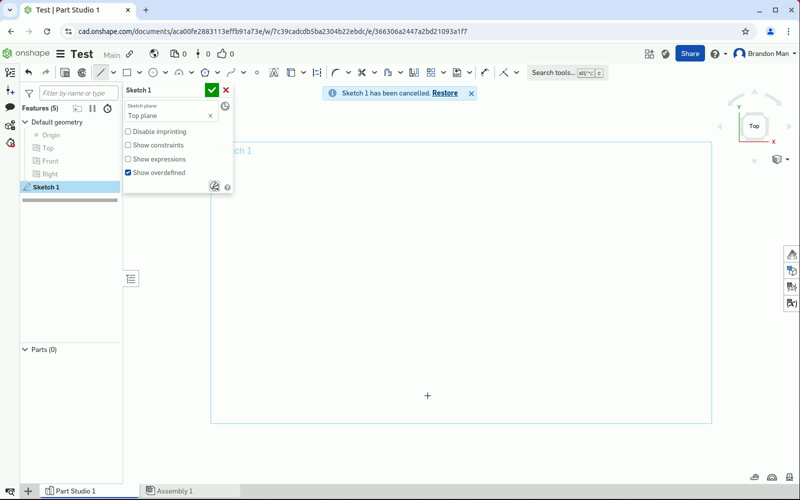
click(427, 395)
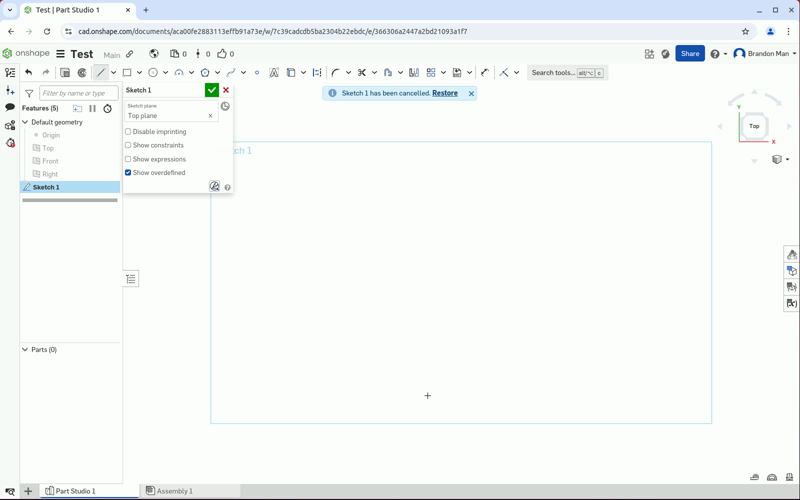
key_up(shift)
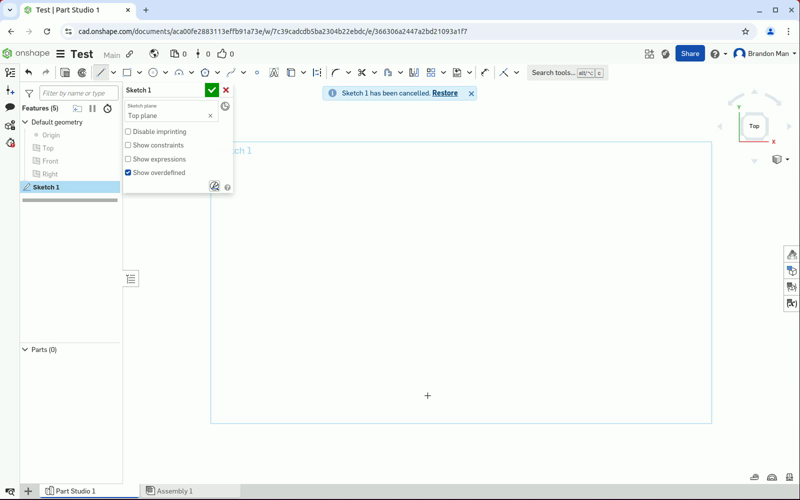
key_down(shift)
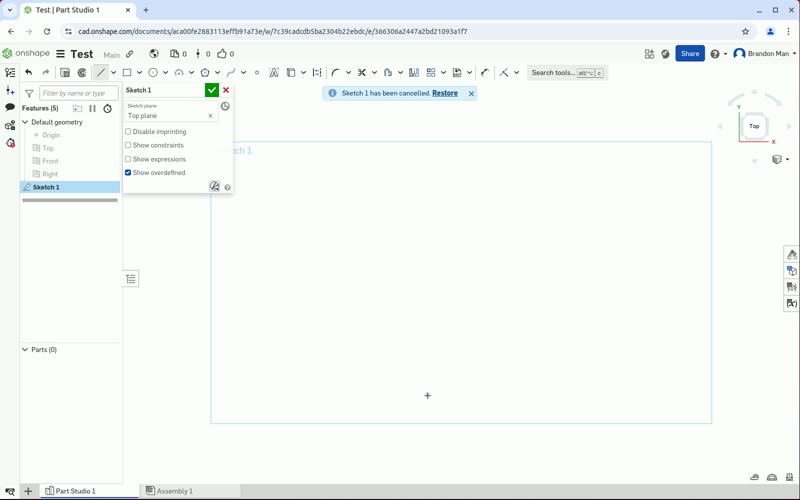
mouse_move(457, 395)
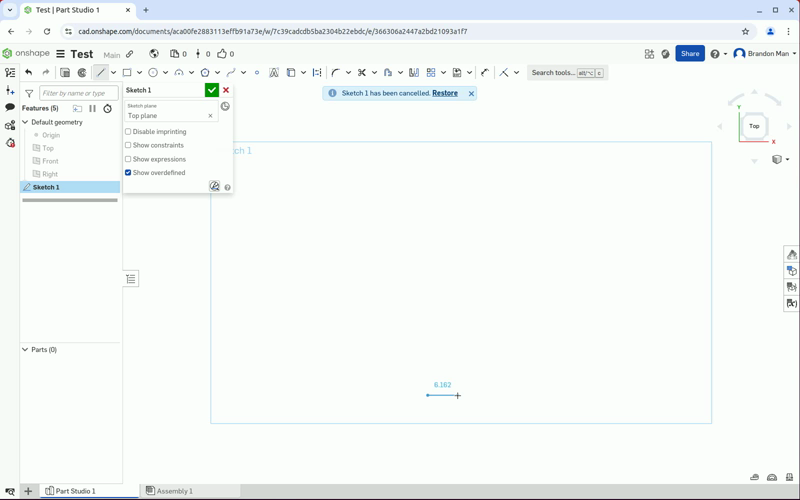
mouse_move(453, 395)
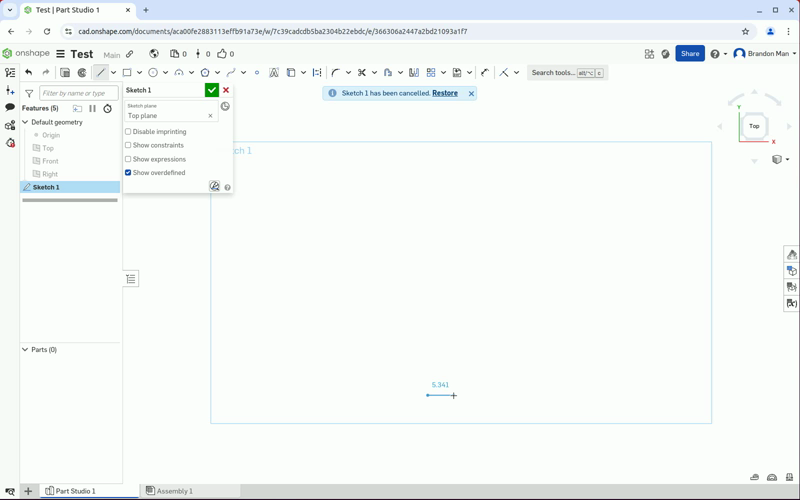
click(453, 395)
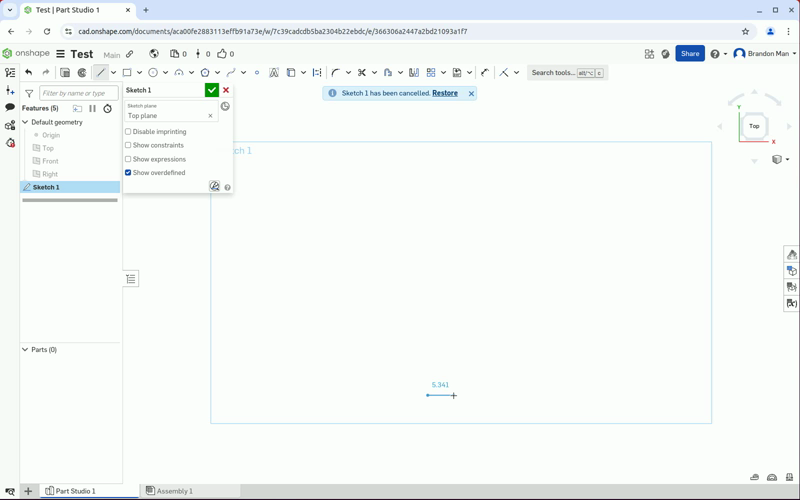
key_up(shift)
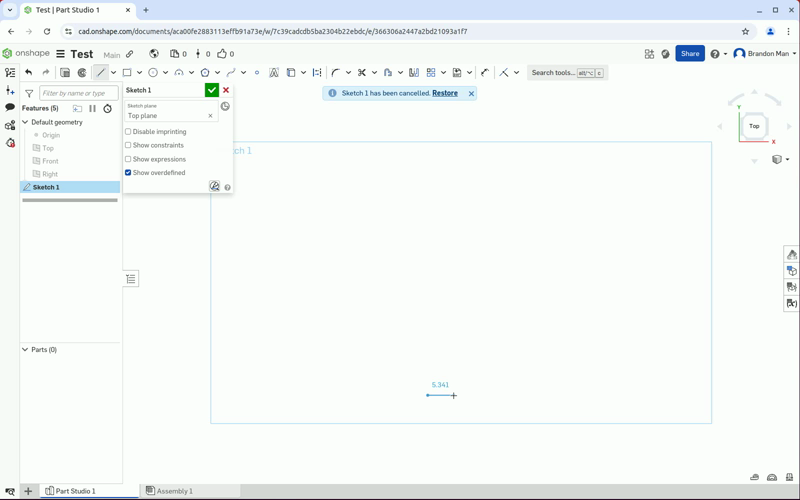
key_down(shift)
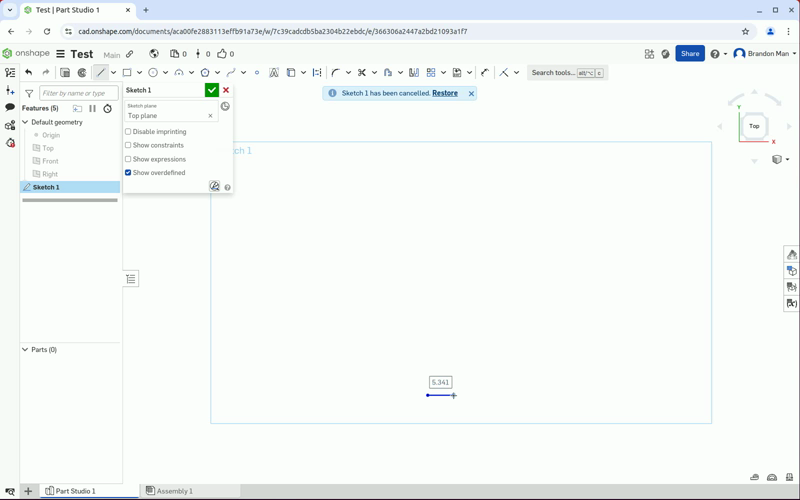
mouse_move(453, 290)
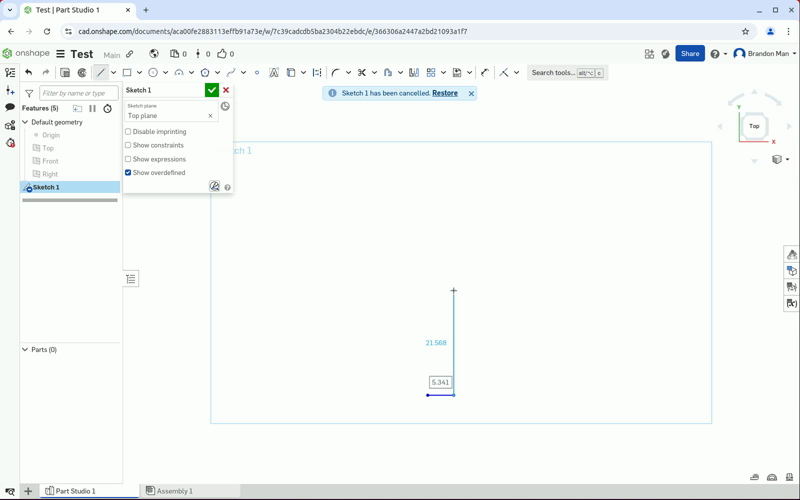
click(453, 290)
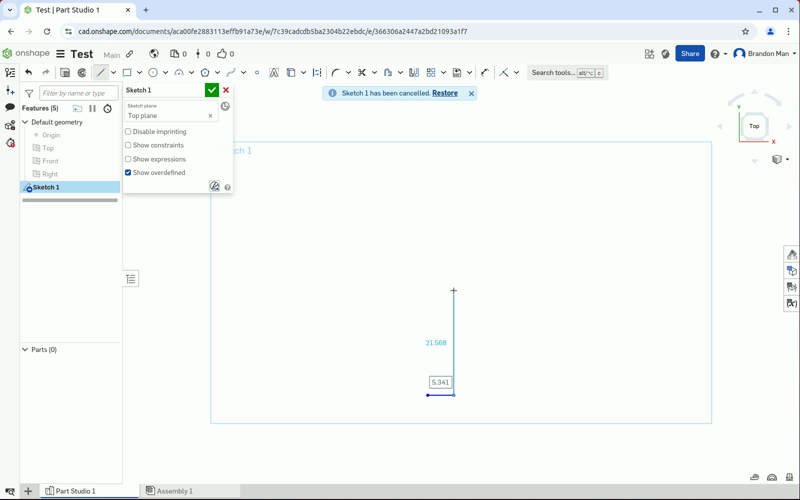
key_up(shift)
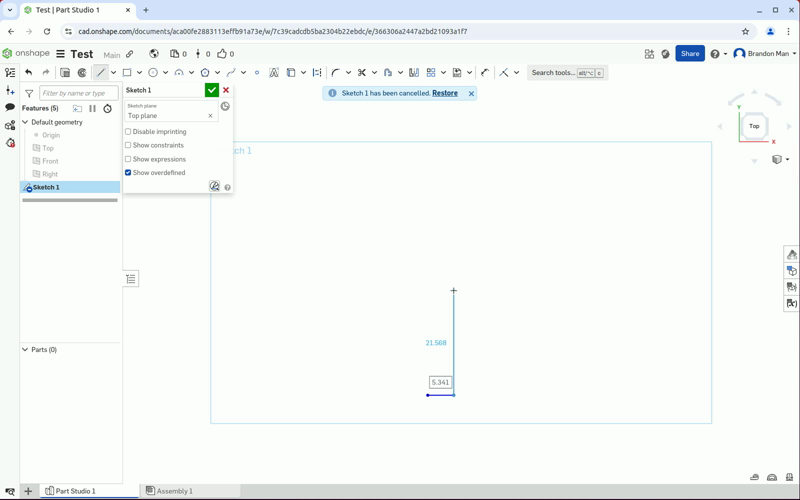
key_down(shift)
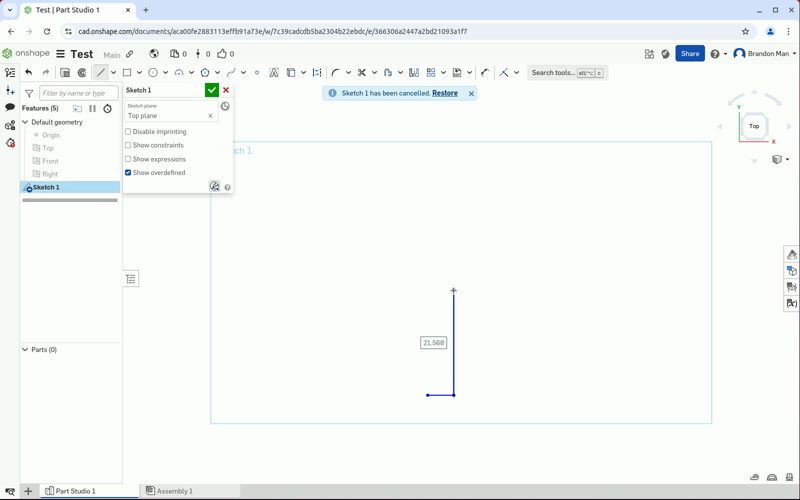
mouse_move(483, 290)
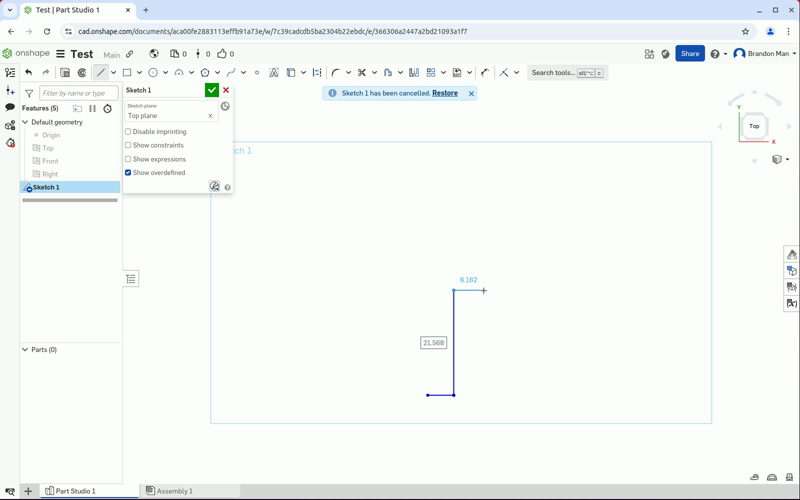
mouse_move(453, 276)
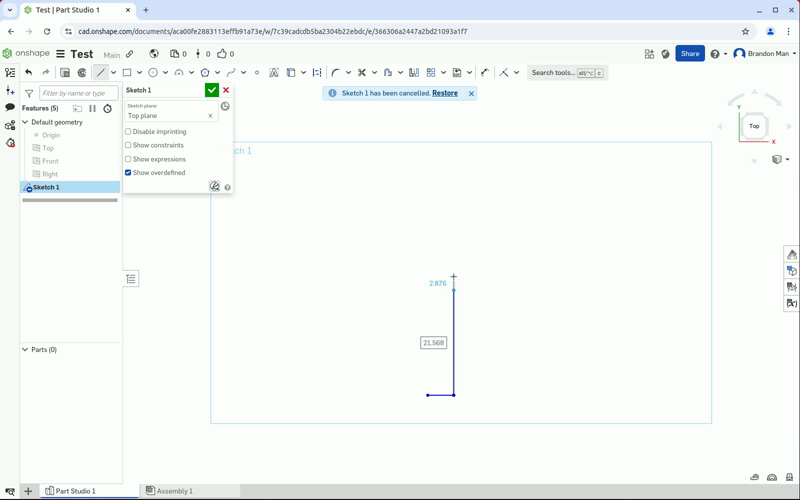
click(453, 276)
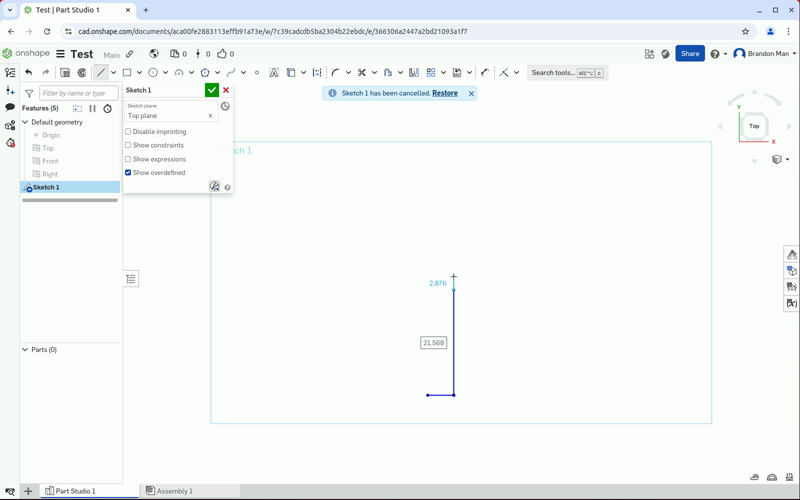
key_up(shift)
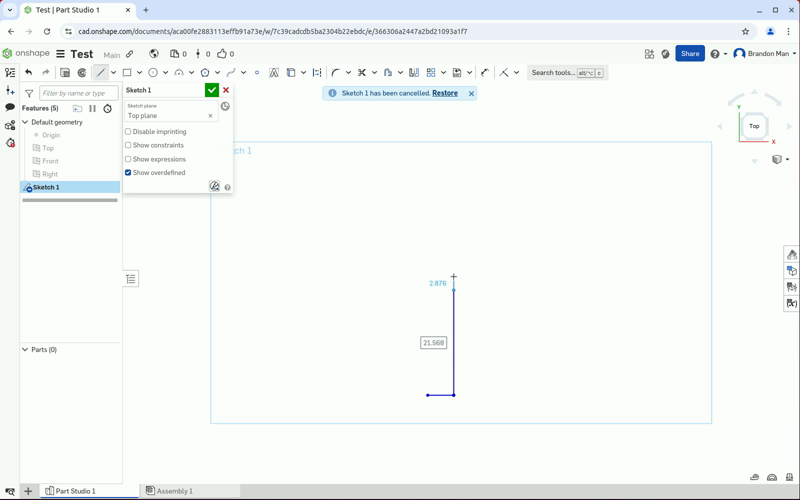
key_down(shift)
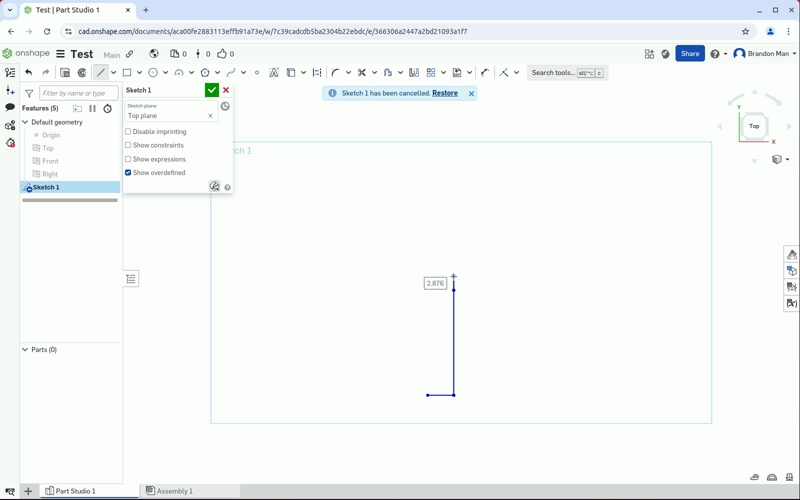
mouse_move(483, 276)
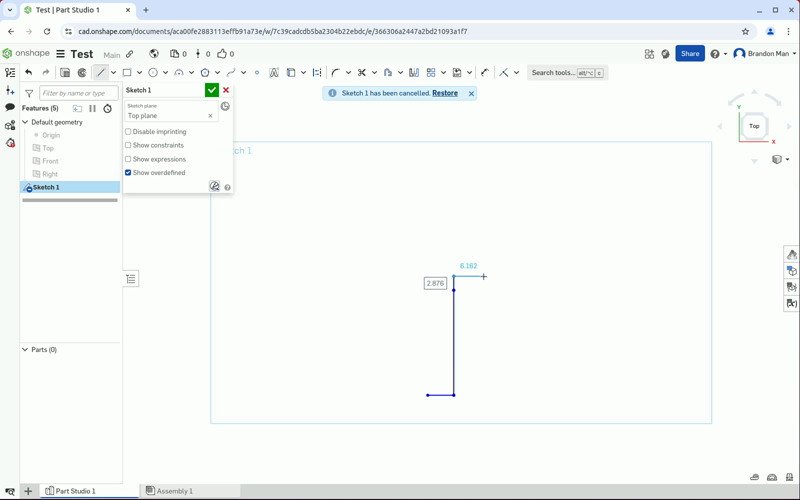
mouse_move(467, 276)
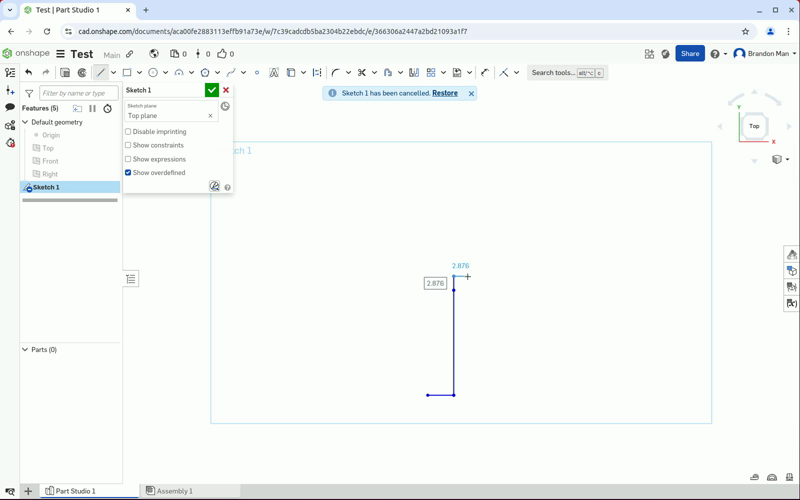
click(467, 276)
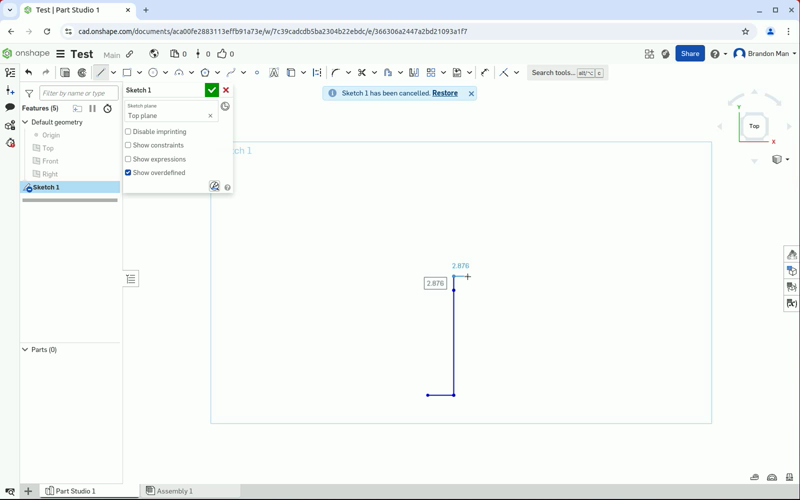
key_up(shift)
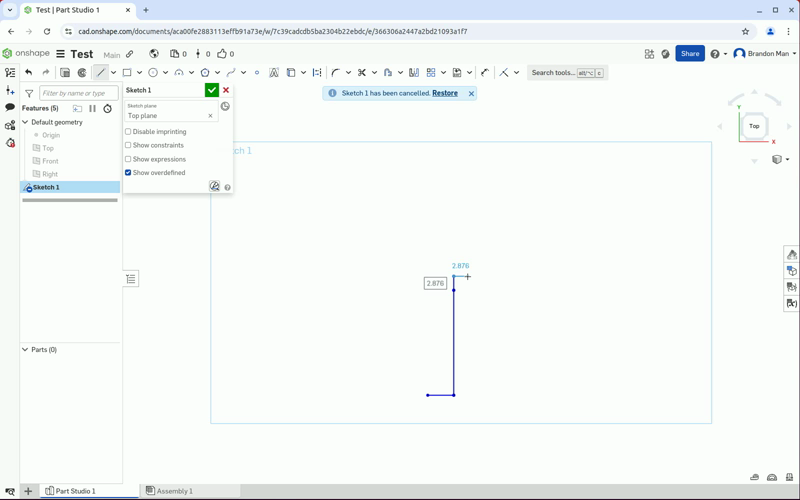
key_down(shift)
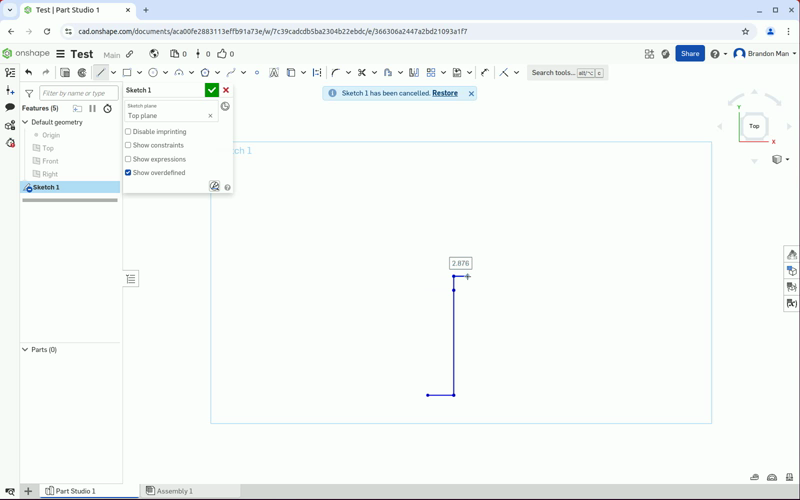
mouse_move(573, 276)
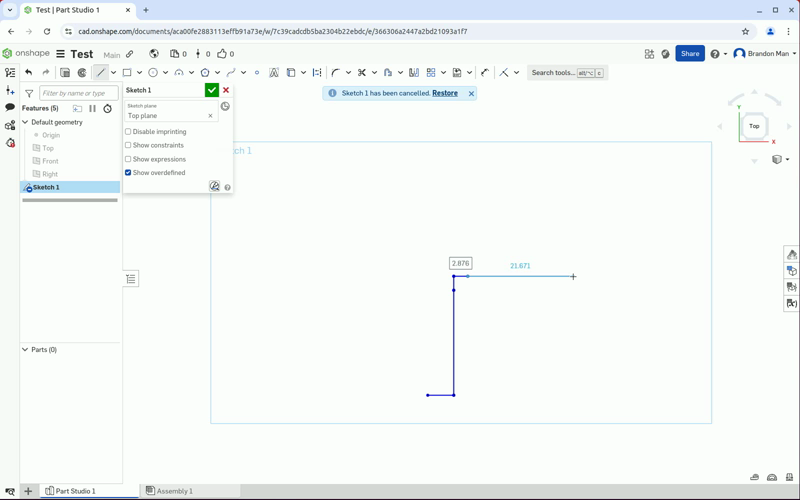
click(573, 276)
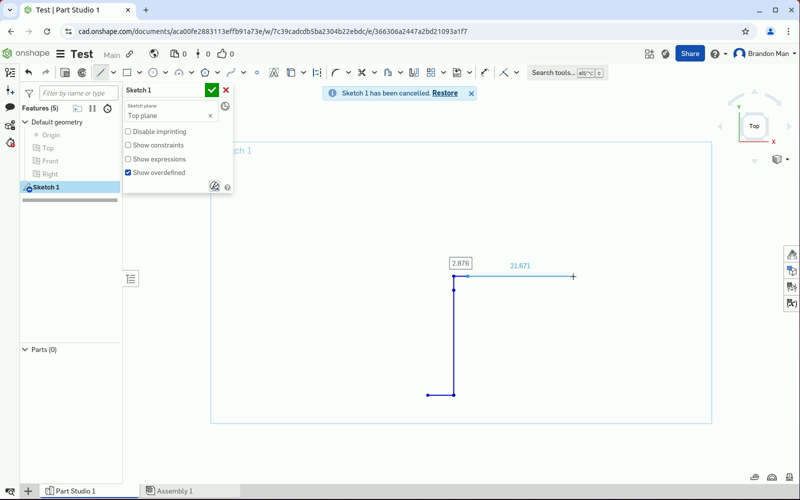
key_up(shift)
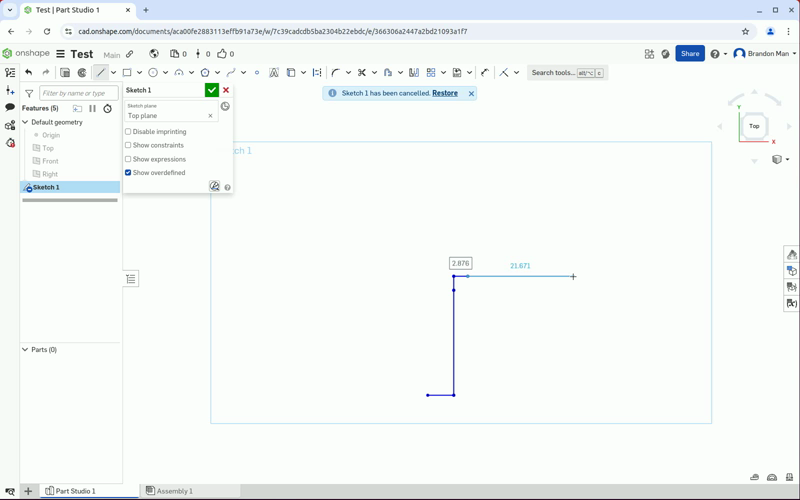
key_down(shift)
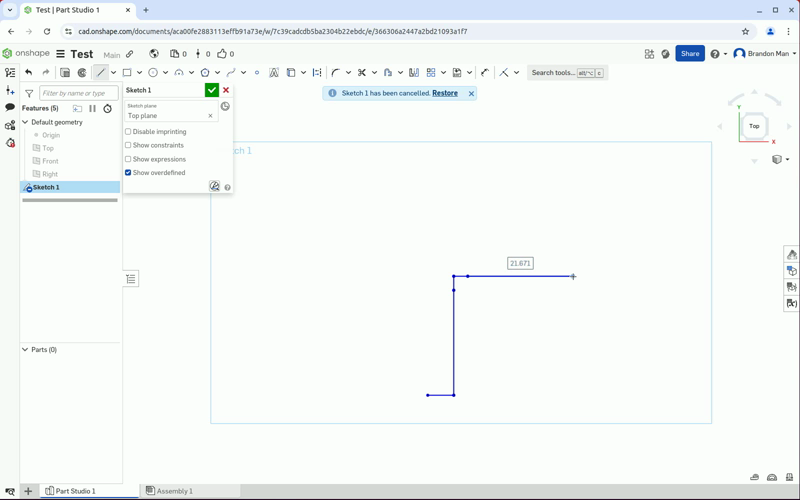
mouse_move(589, 276)
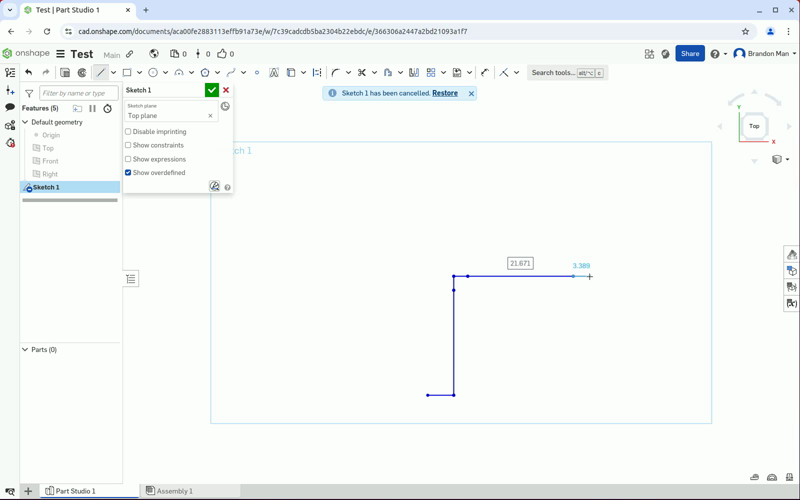
mouse_move(573, 250)
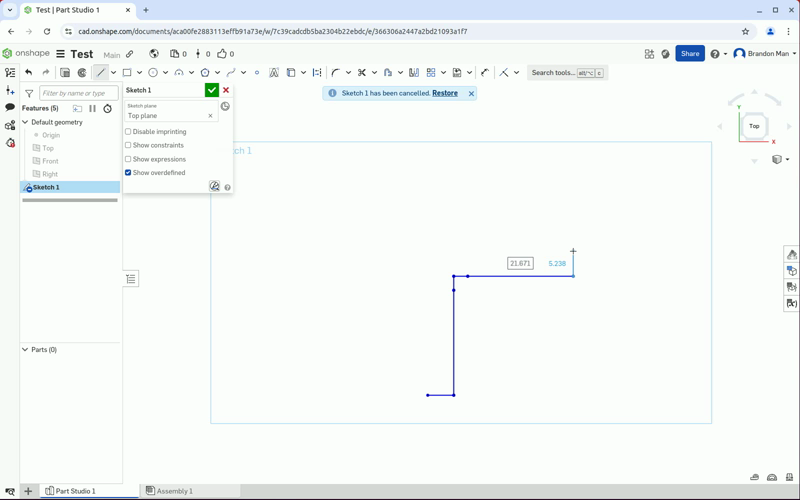
click(573, 250)
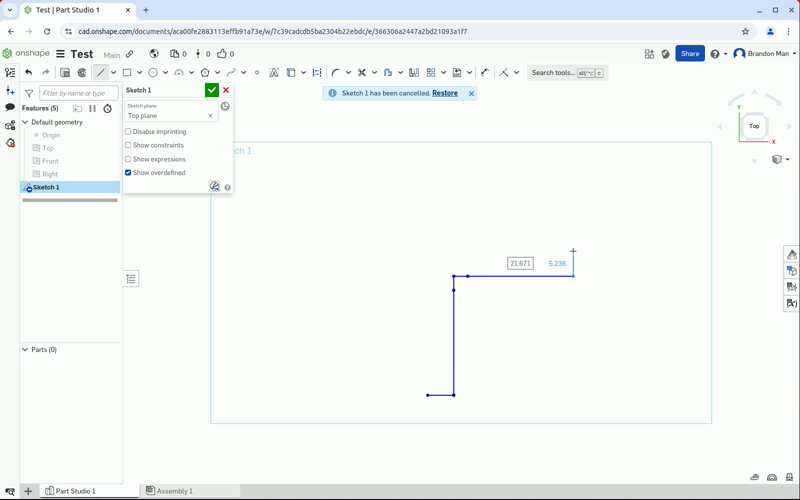
key_up(shift)
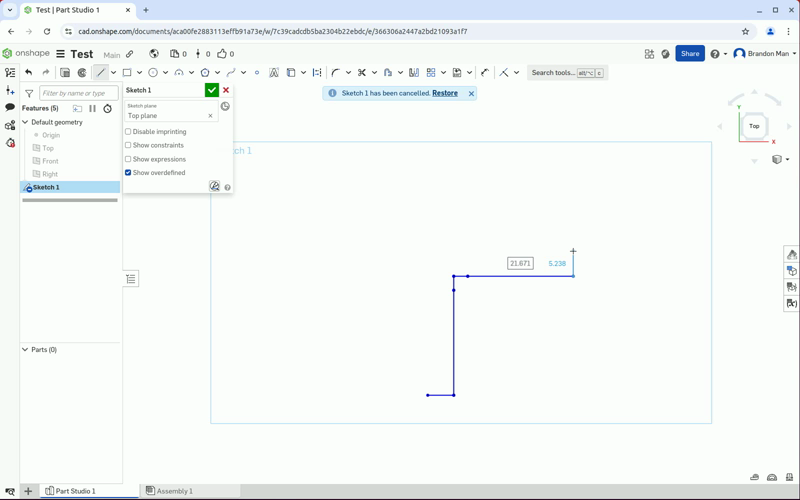
key_down(shift)
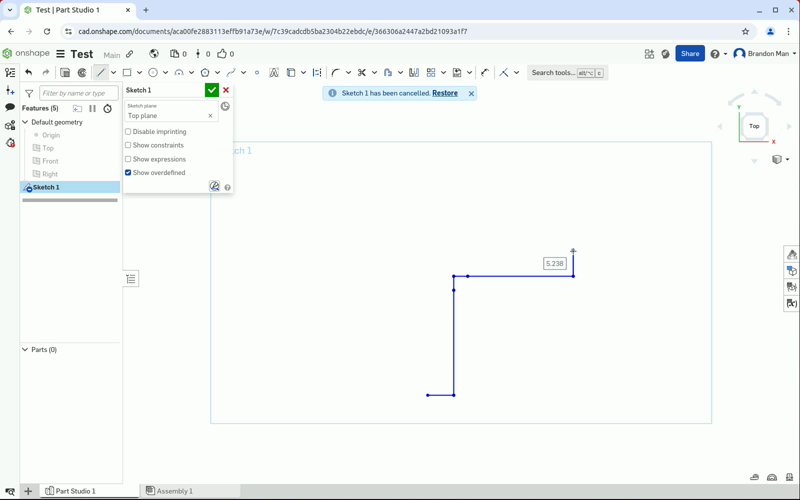
mouse_move(493, 250)
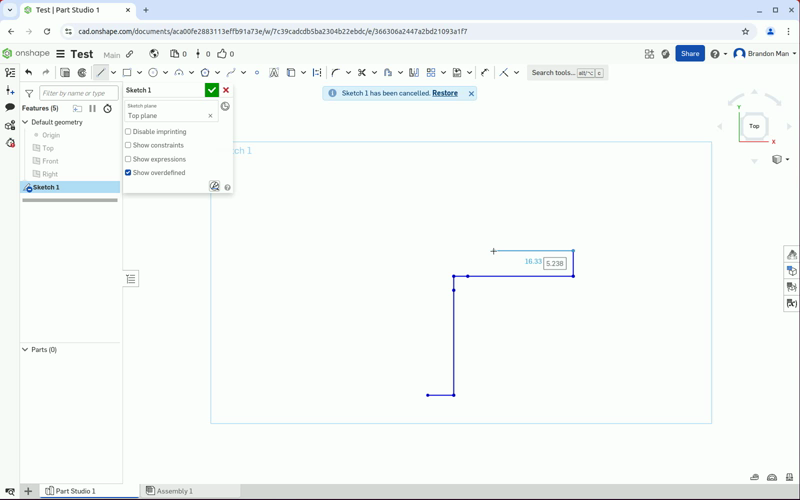
click(493, 250)
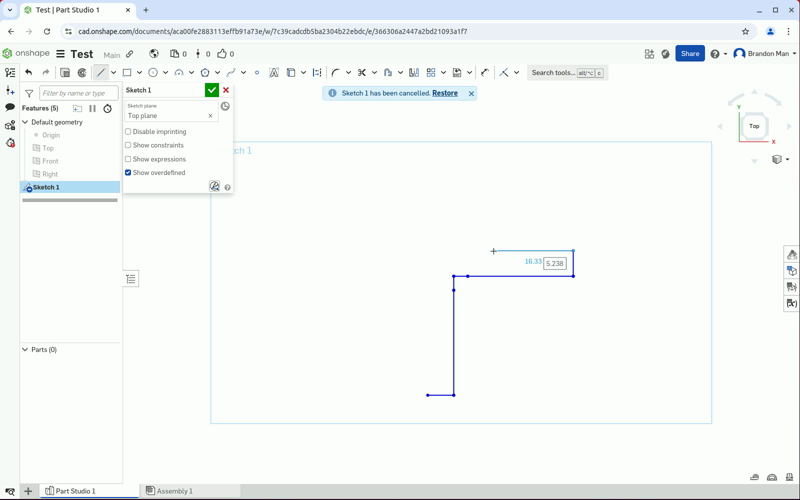
key_up(shift)
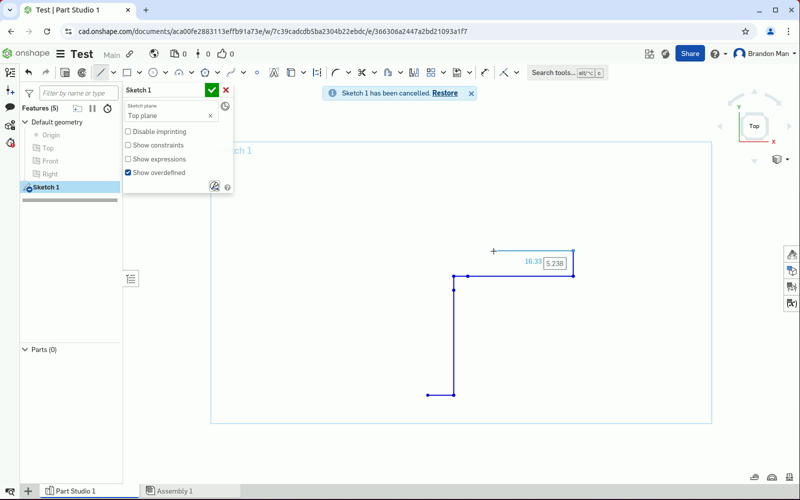
key_down(shift)
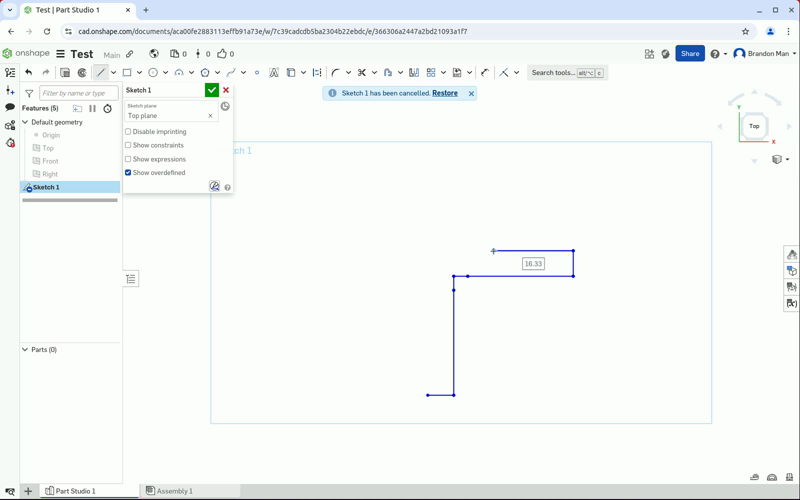
mouse_move(427, 250)
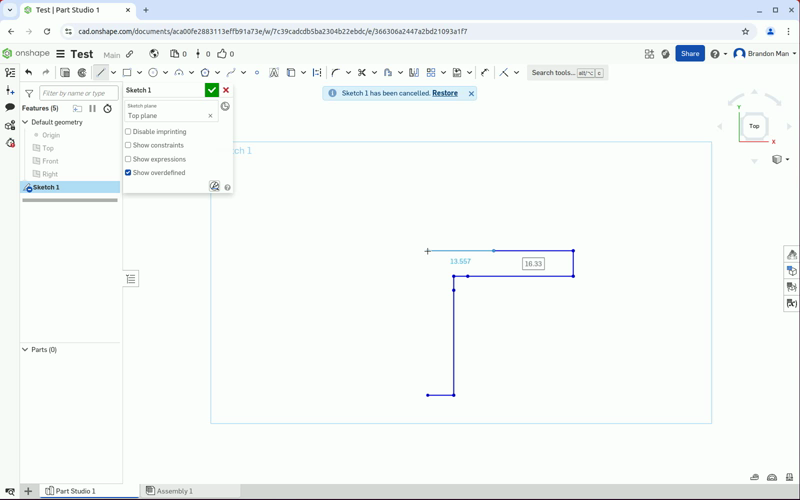
click(427, 250)
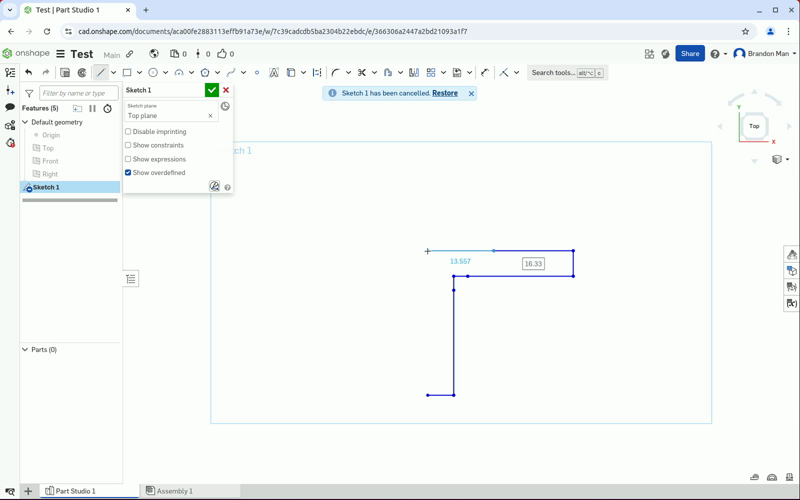
key_up(shift)
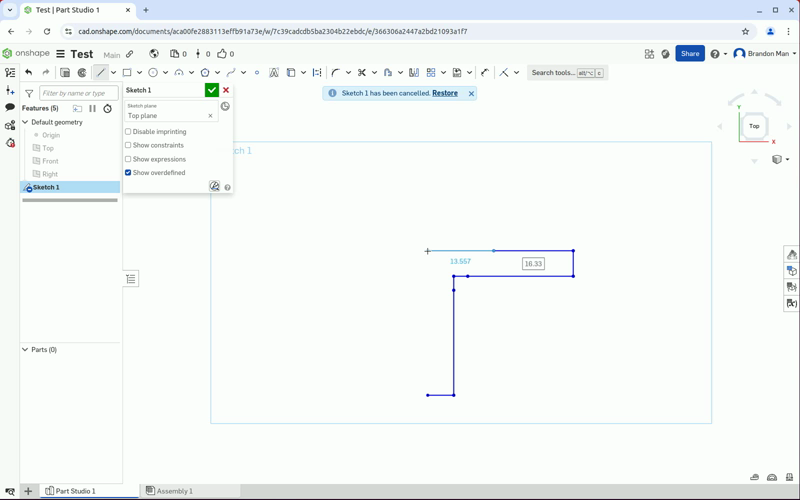
key_down(shift)
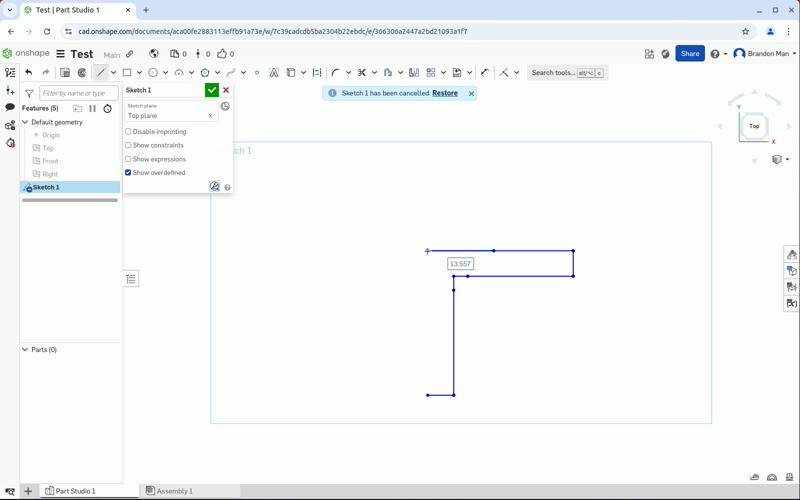
mouse_move(427, 316)
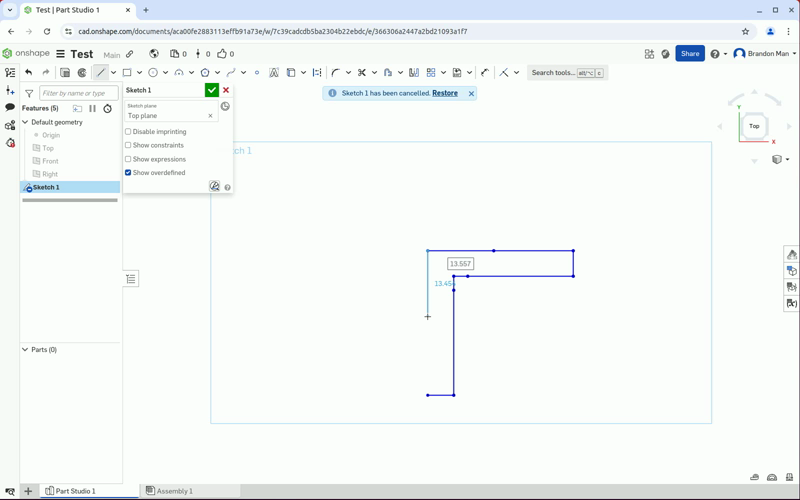
click(427, 316)
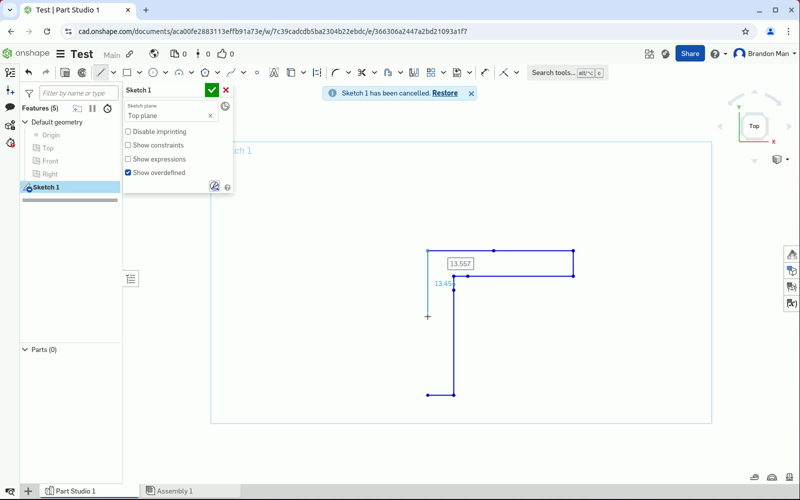
key_up(shift)
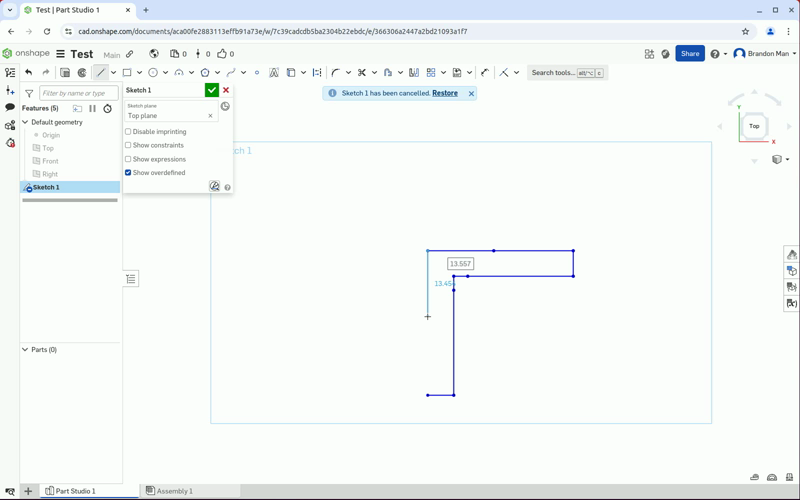
key_down(shift)
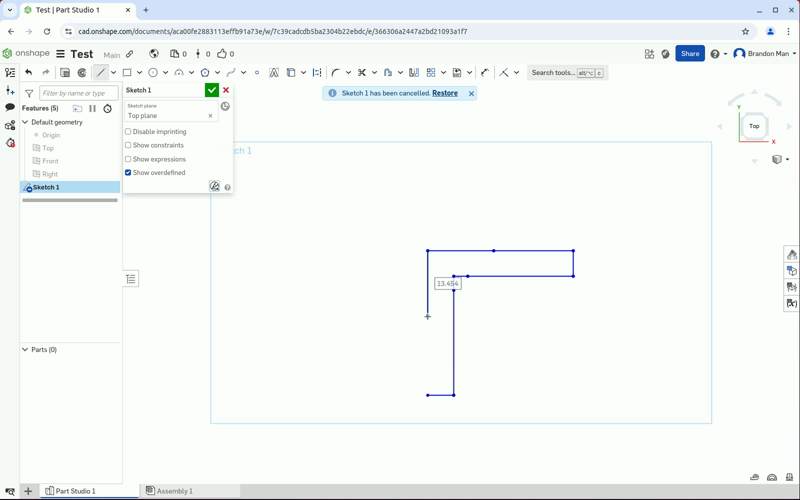
mouse_move(427, 395)
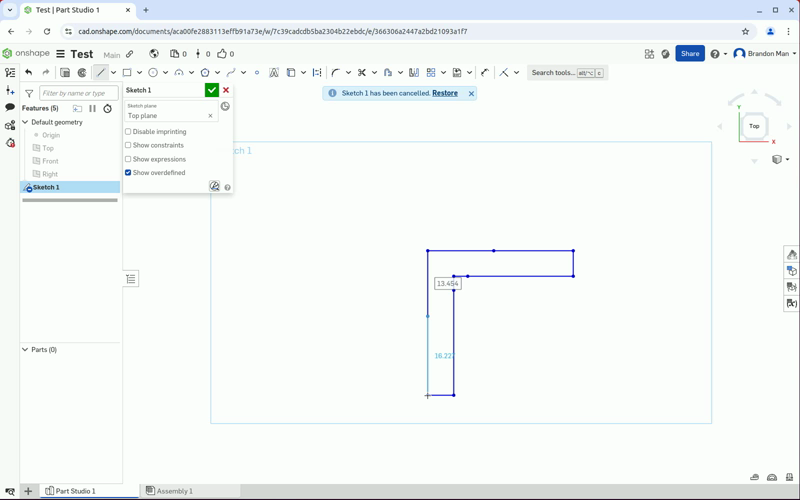
key_up(shift)
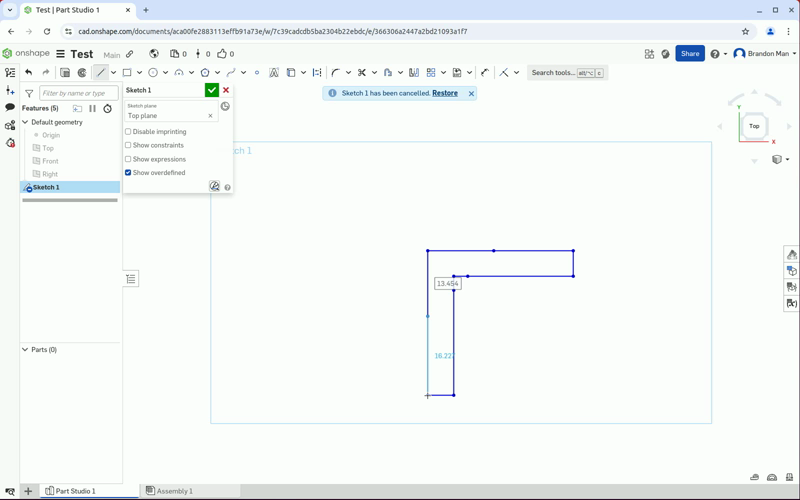
click(427, 395)
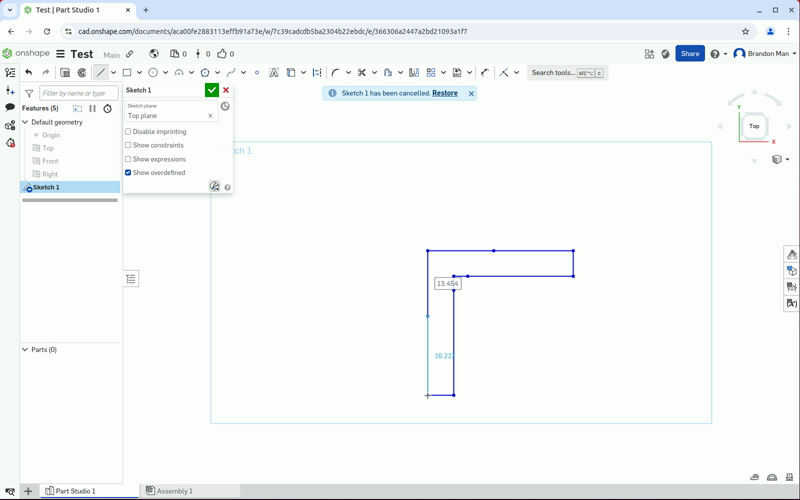
key(esc)
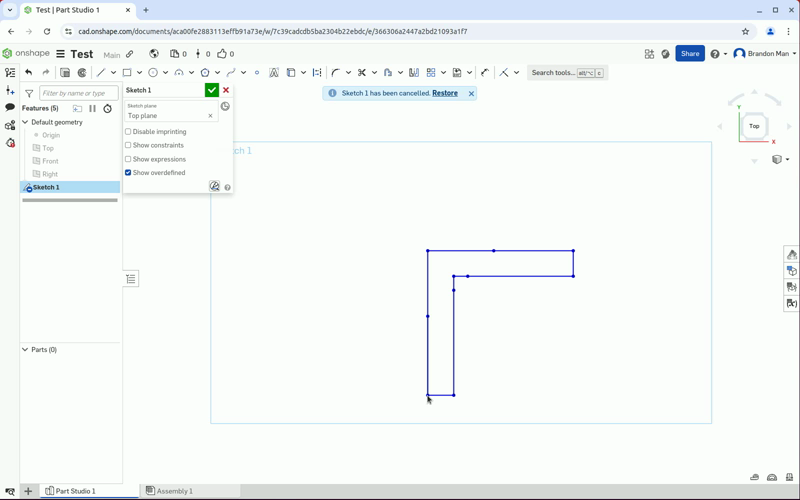
mouse_move(441, 267)
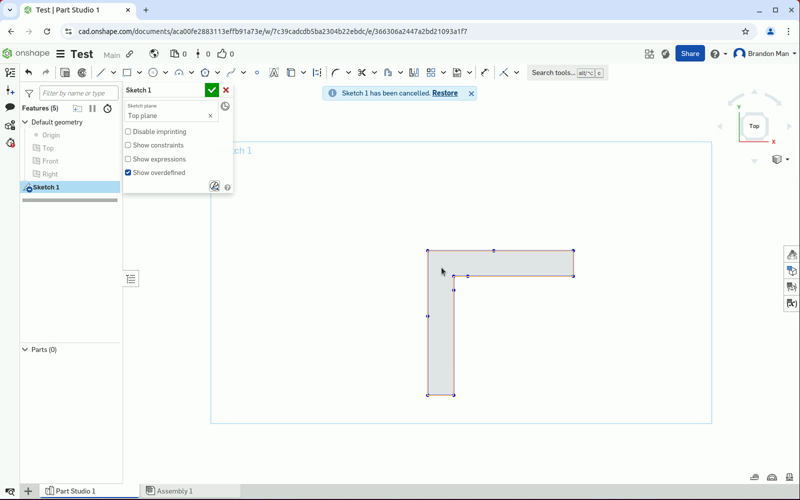
click(441, 267)
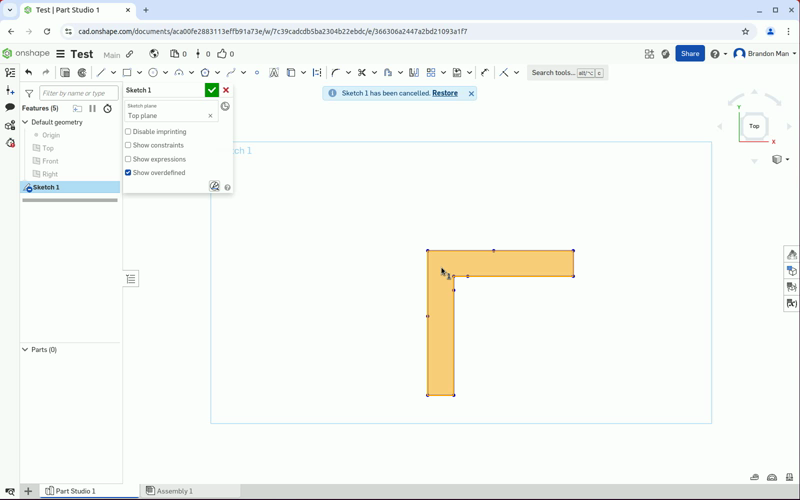
mouse_move(73, 352)
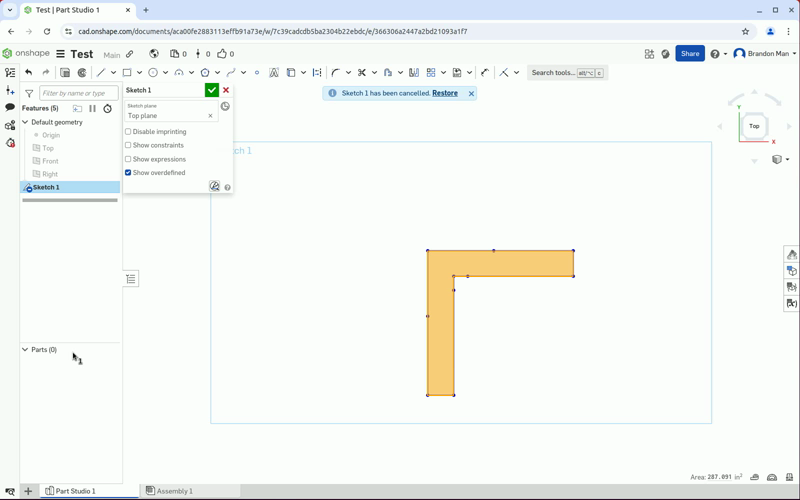
key(shift+y)
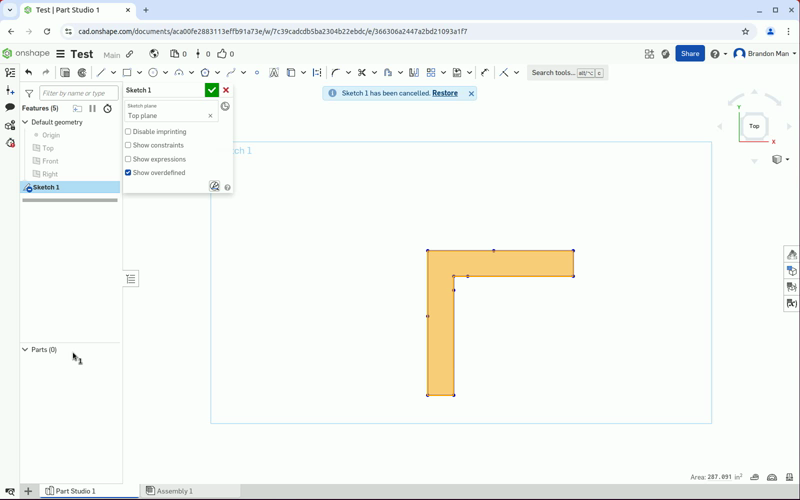
key(shift+e)
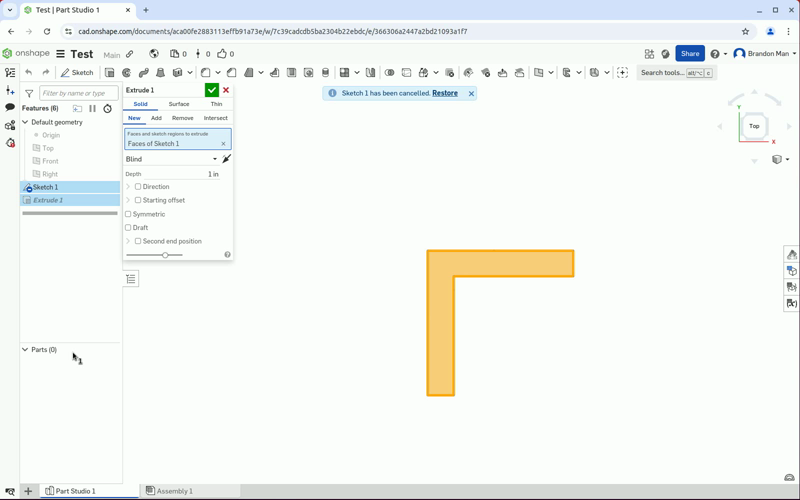
mouse_move(143, 106)
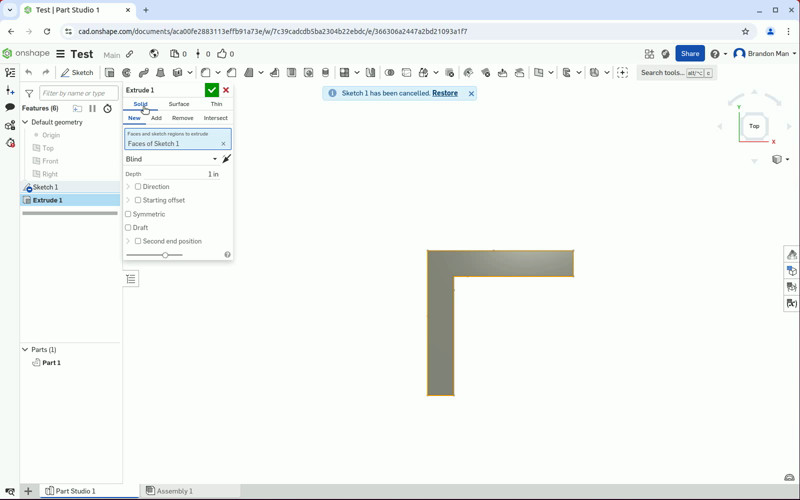
click(143, 106)
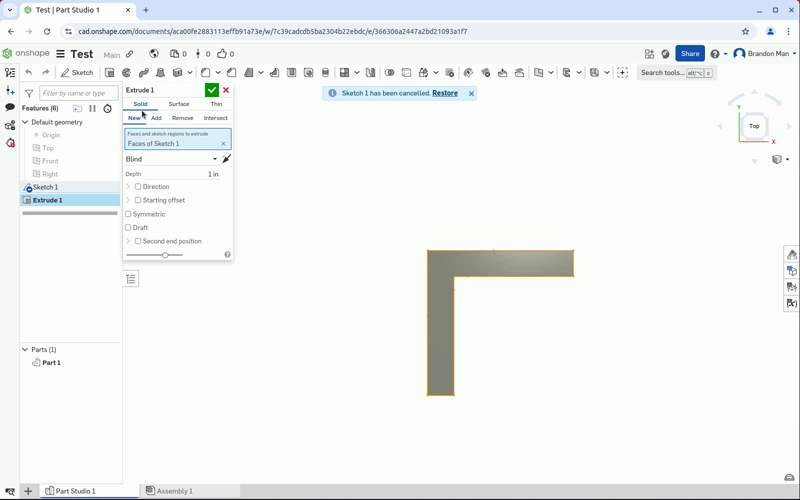
mouse_move(137, 120)
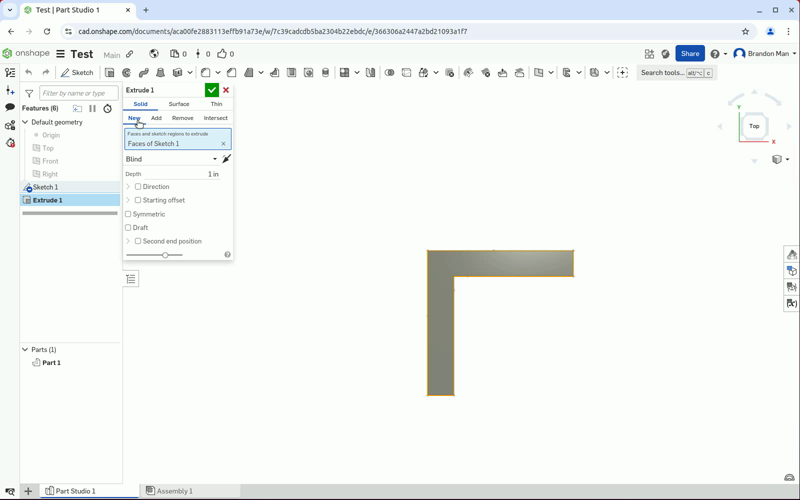
click(137, 120)
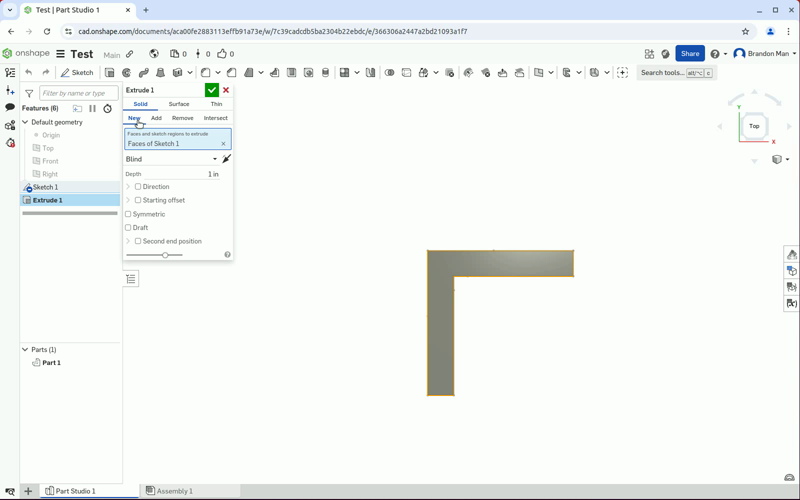
key(tab, 4)
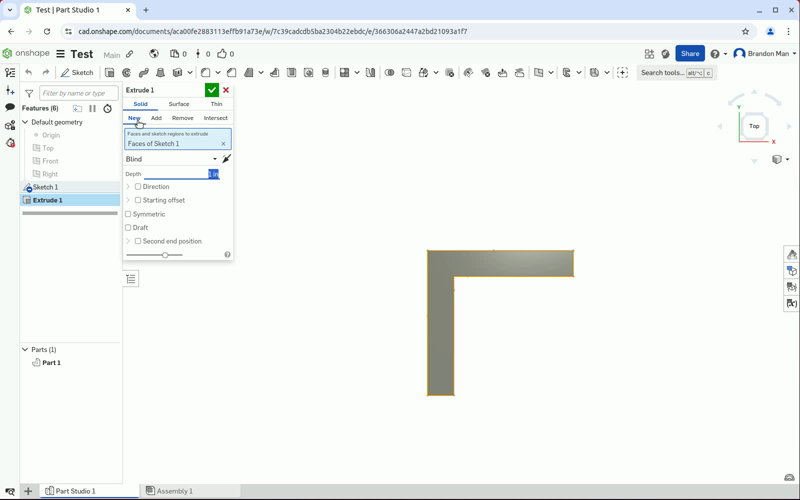
text(-5.536)
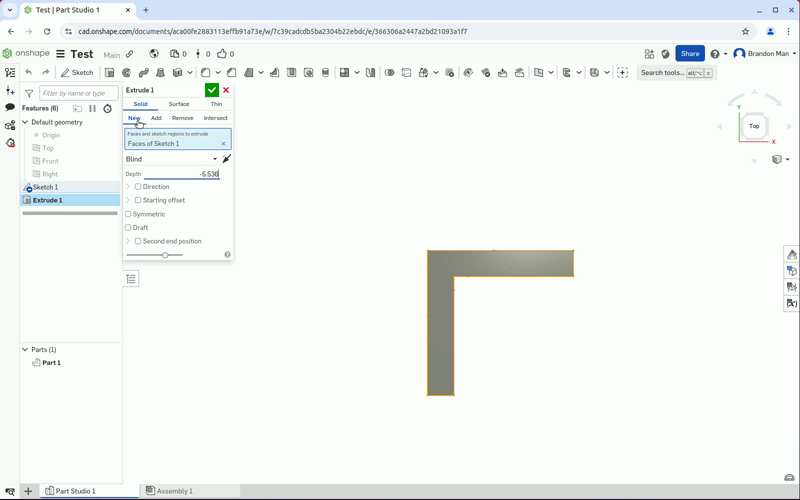
key(enter)
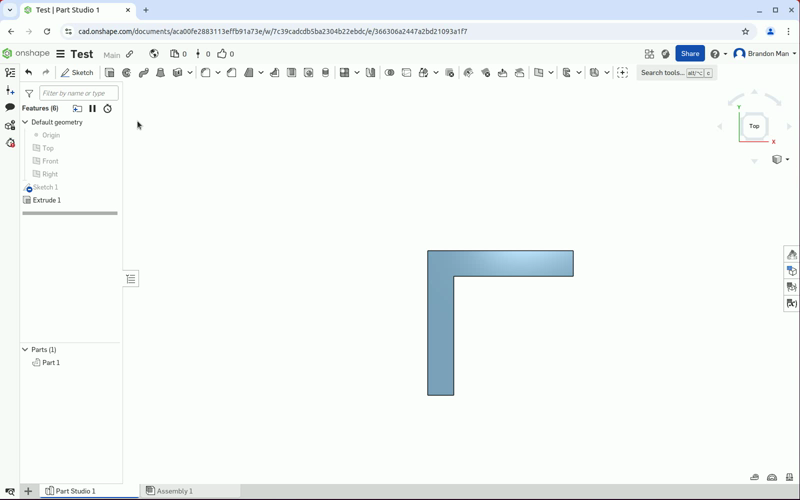
key(shift+h)
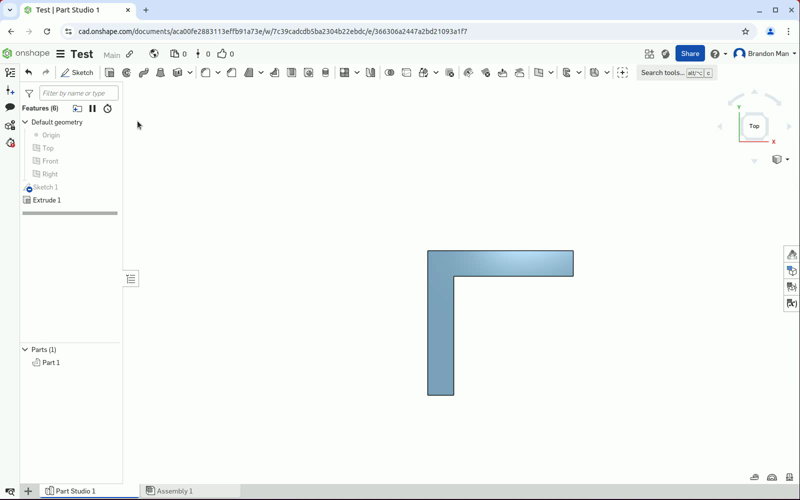
key(shift+h)
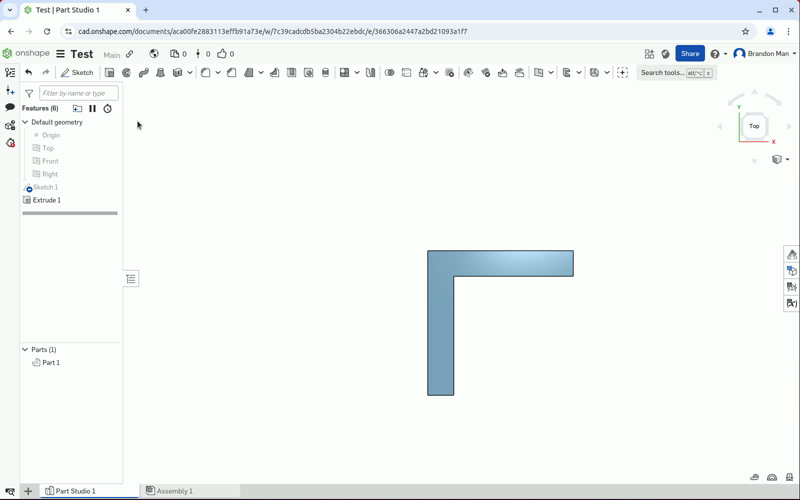
mouse_move(73, 189)
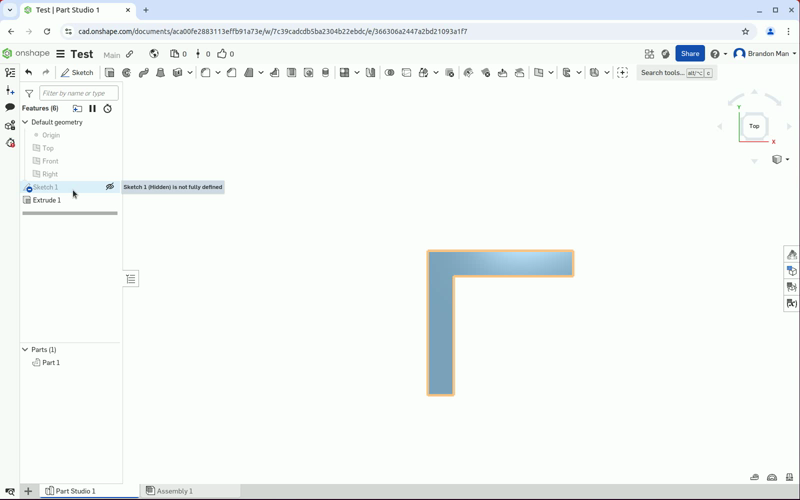
click(73, 189)
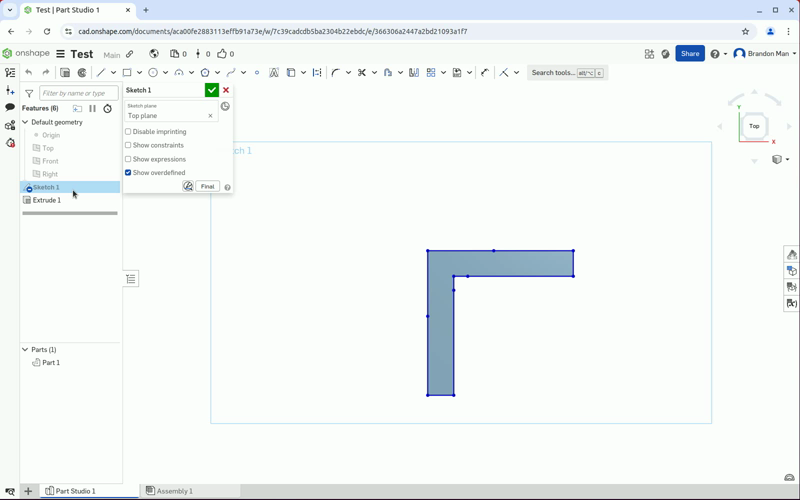
mouse_move(229, 92)
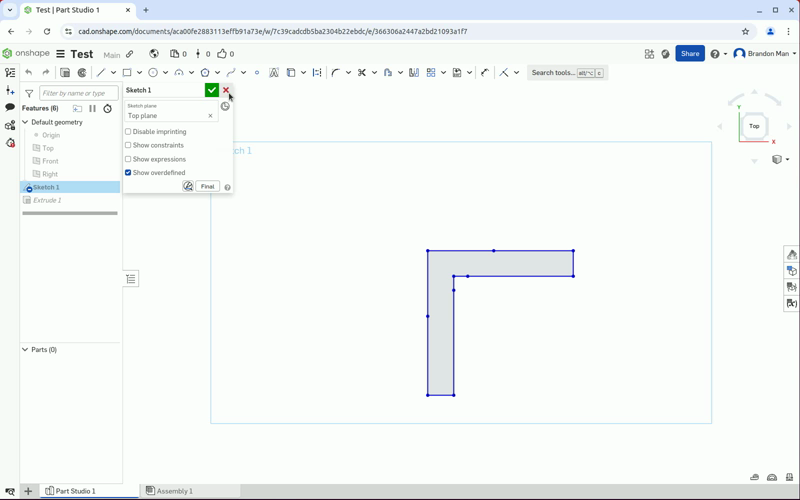
click(229, 92)
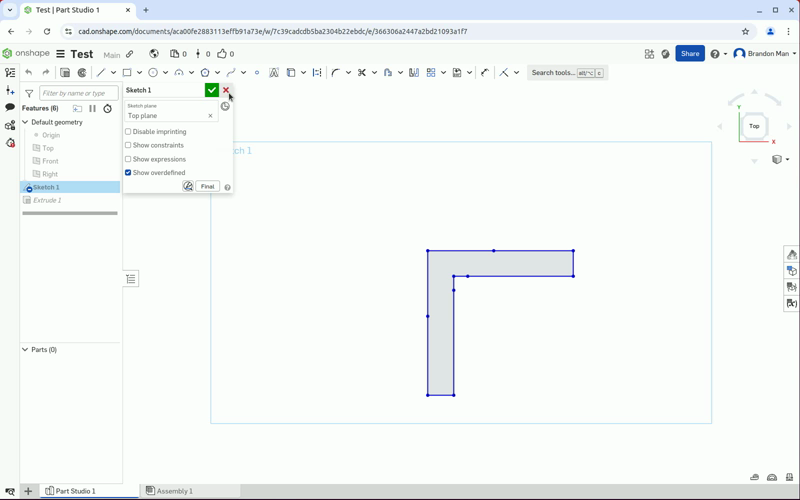
key(shift+s)
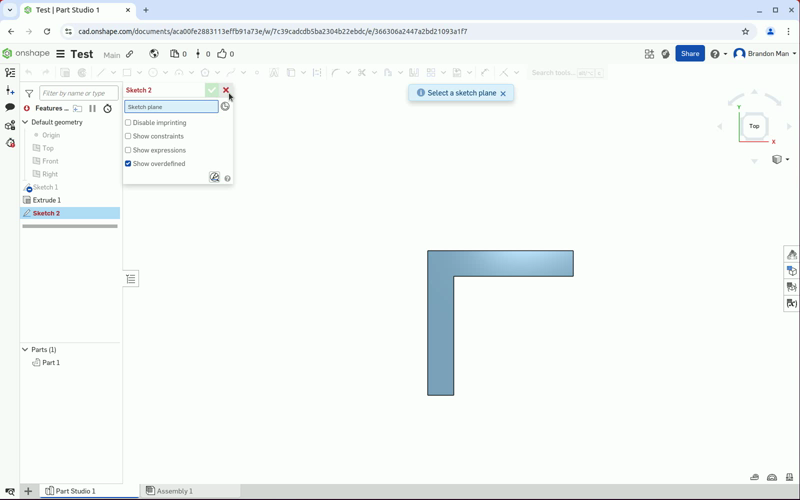
mouse_move(73, 150)
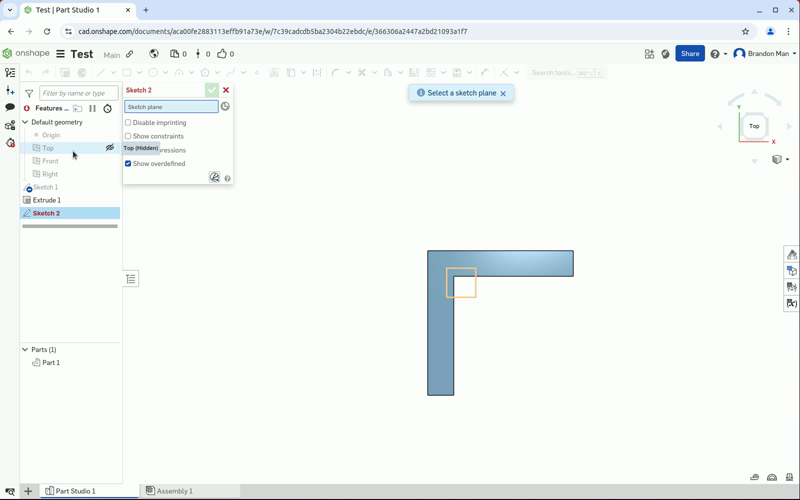
click(73, 150)
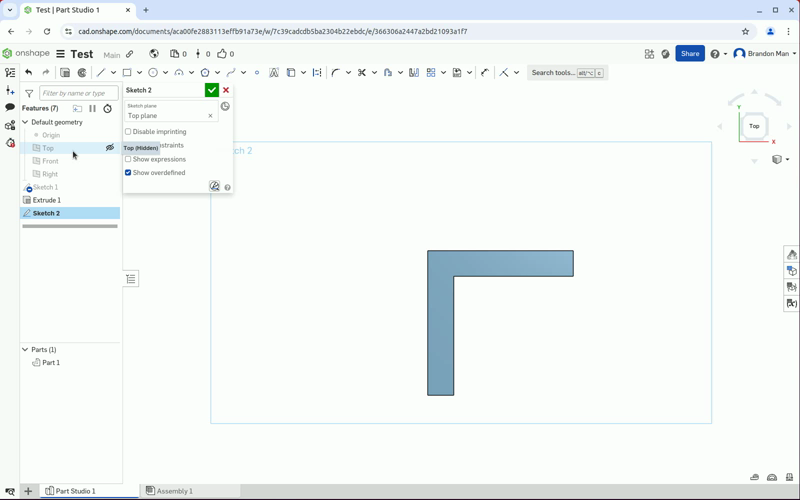
mouse_move(73, 352)
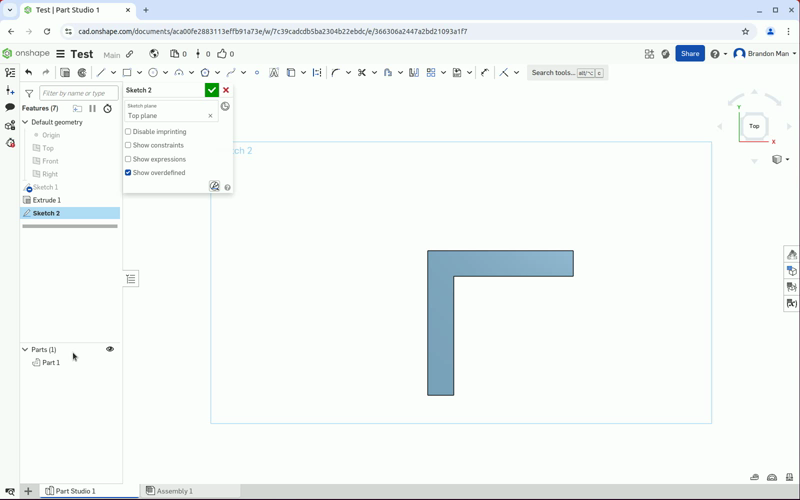
key(y)
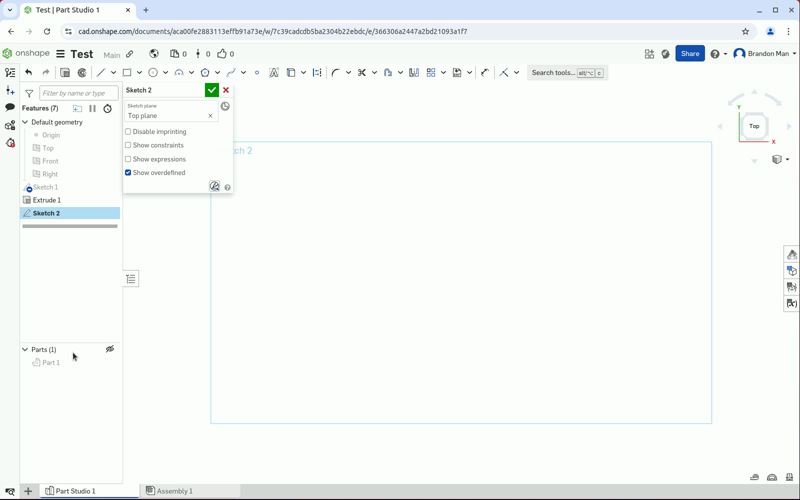
key(l)
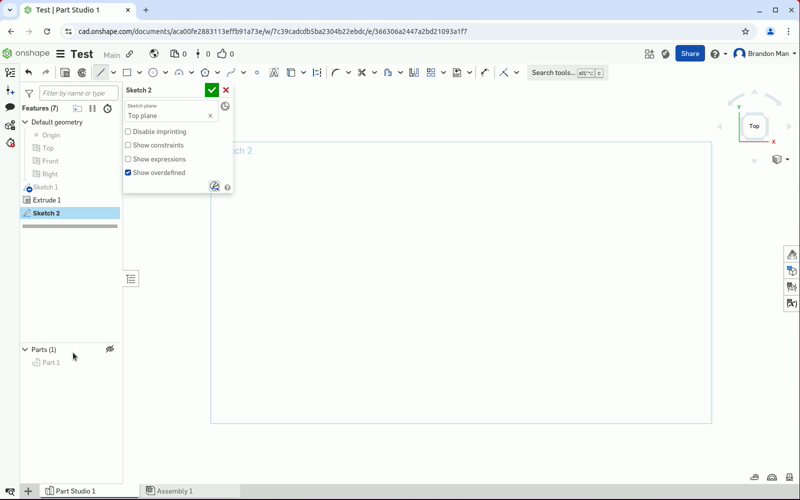
key_down(shift)
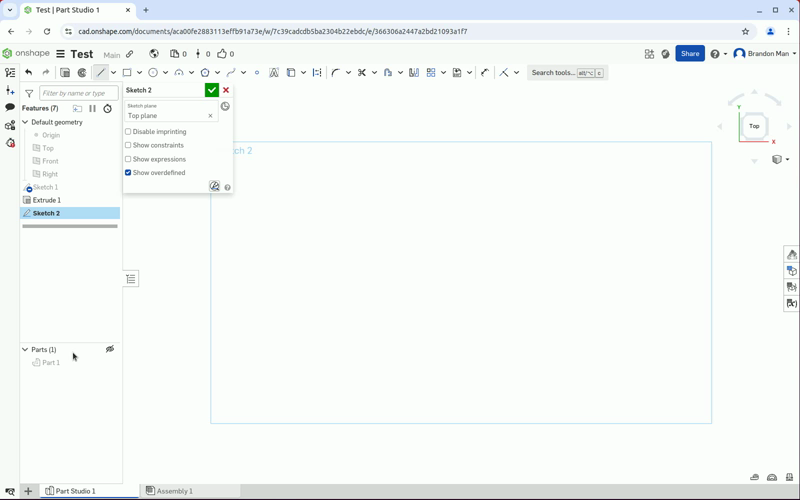
mouse_move(467, 395)
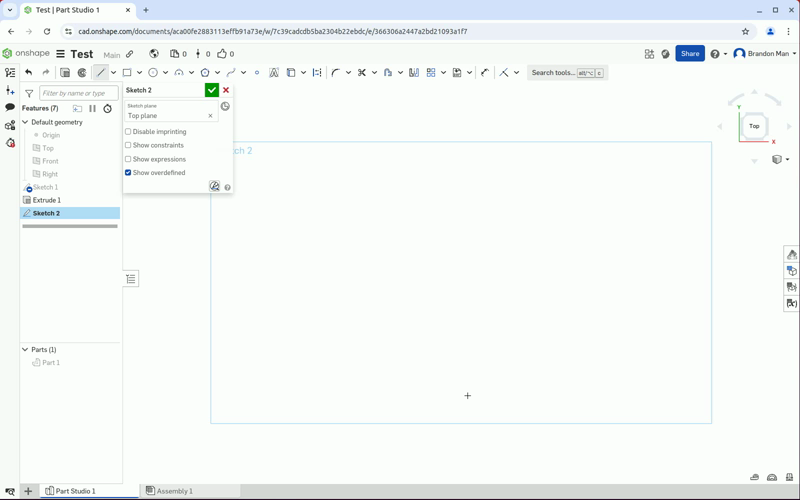
click(467, 395)
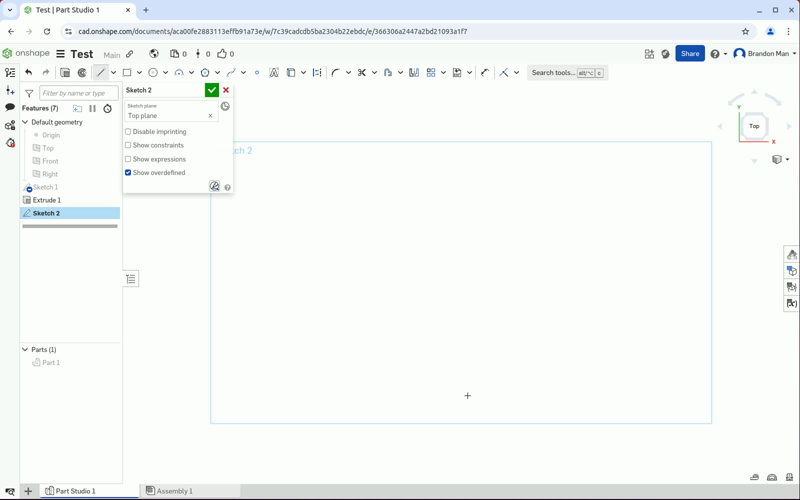
key_up(shift)
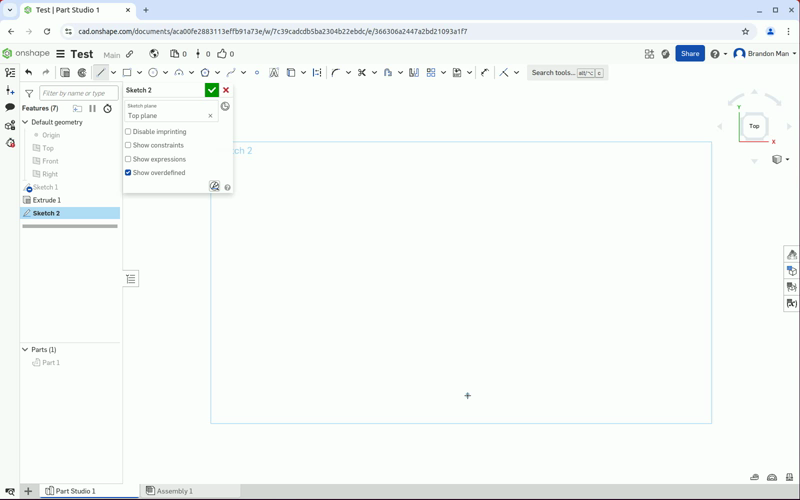
key_down(shift)
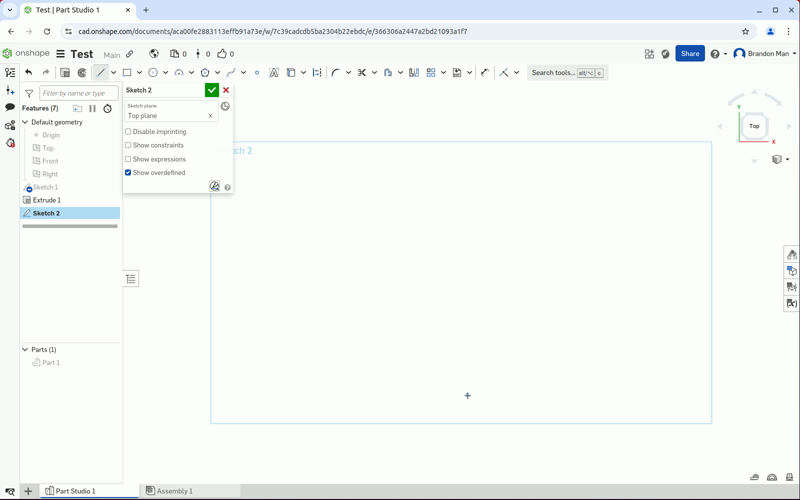
mouse_move(497, 395)
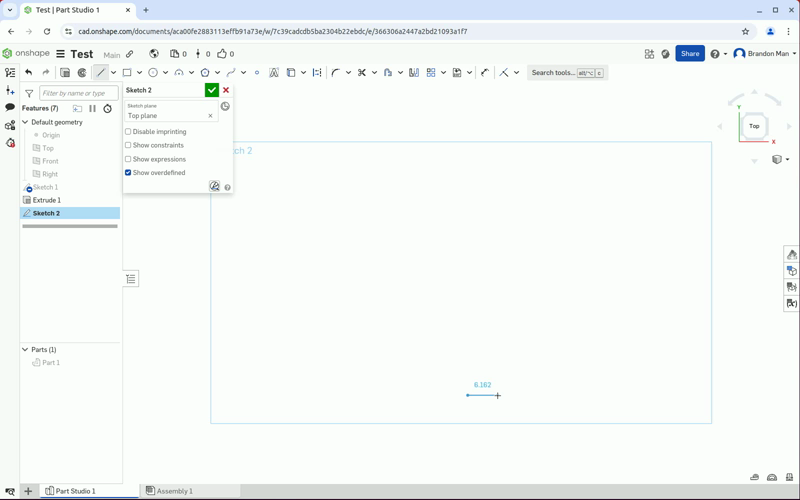
mouse_move(494, 395)
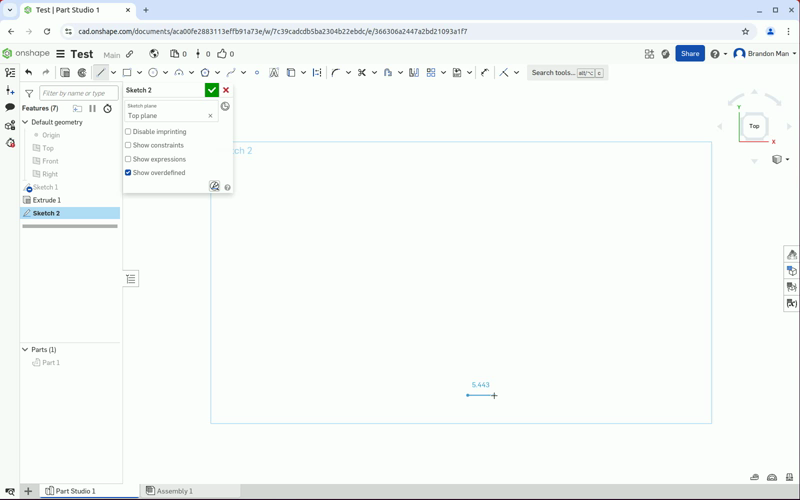
click(494, 395)
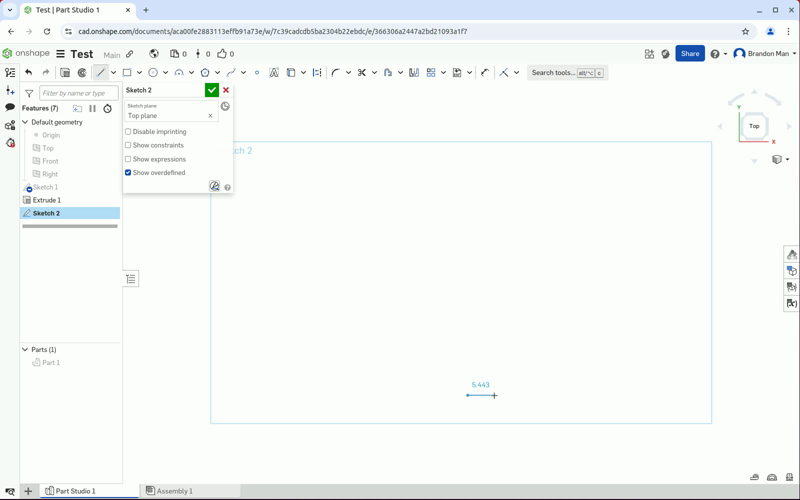
key_up(shift)
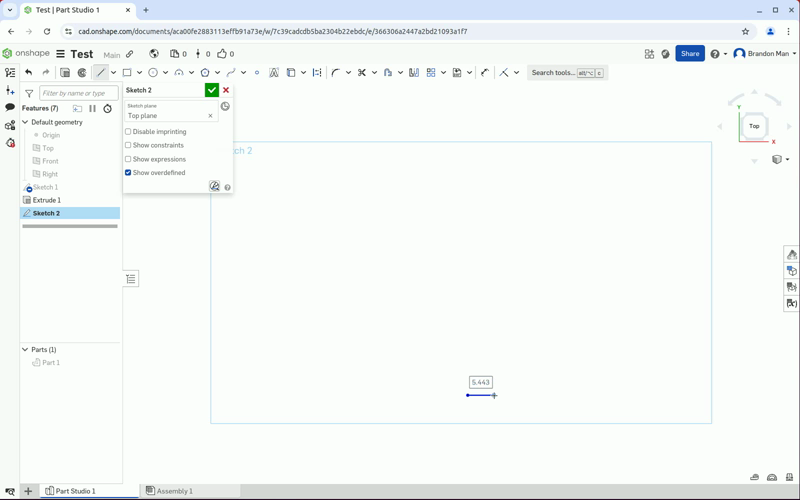
key_down(shift)
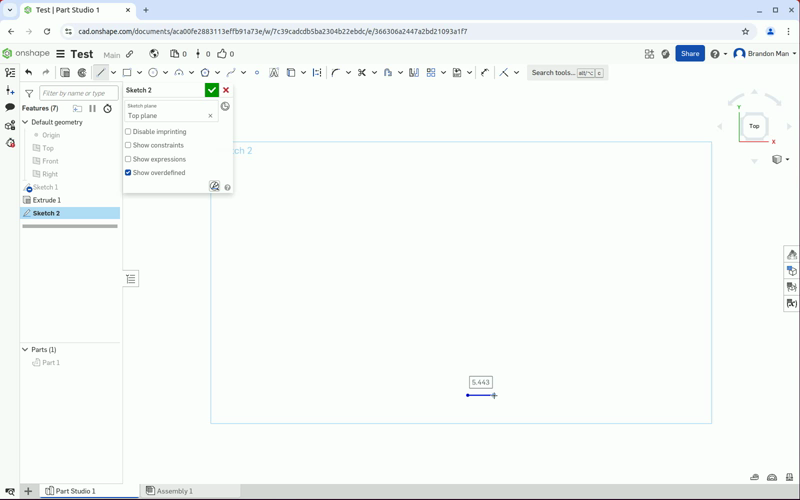
mouse_move(494, 316)
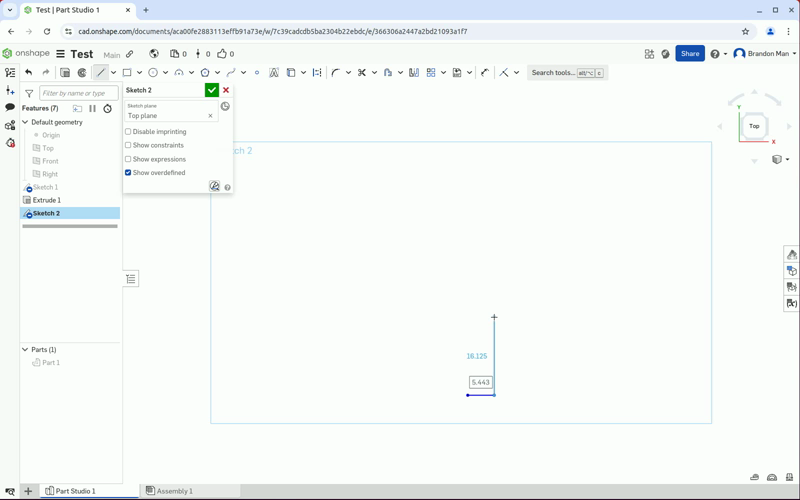
click(494, 316)
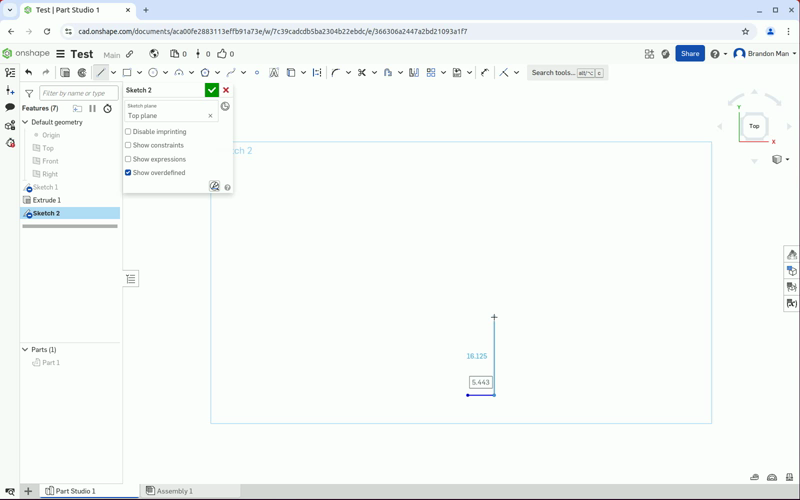
key_up(shift)
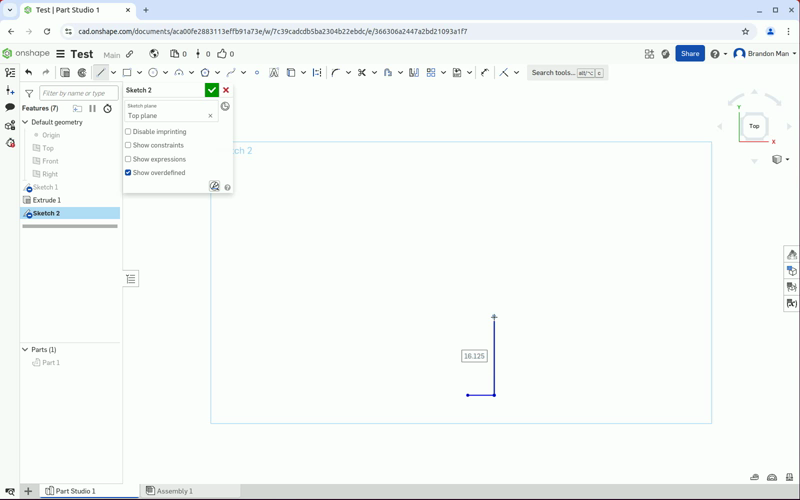
key_down(shift)
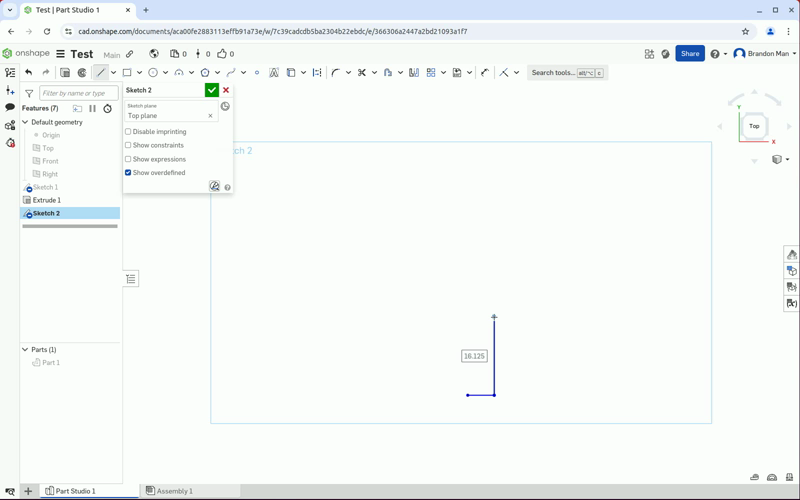
mouse_move(573, 316)
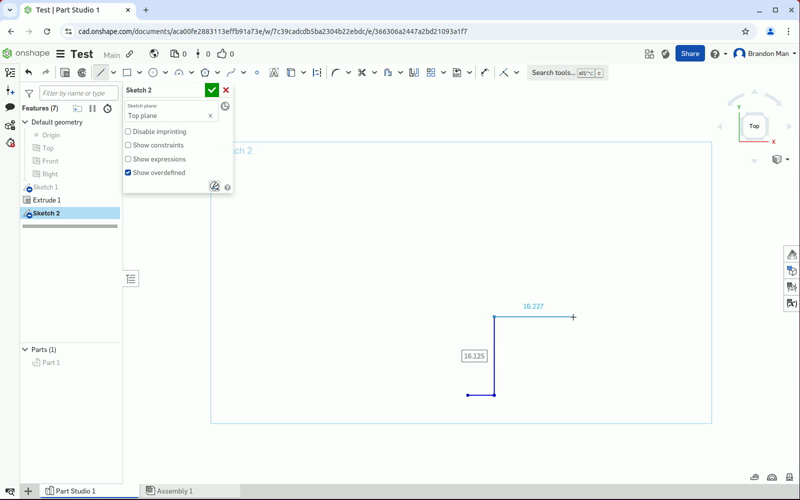
click(573, 316)
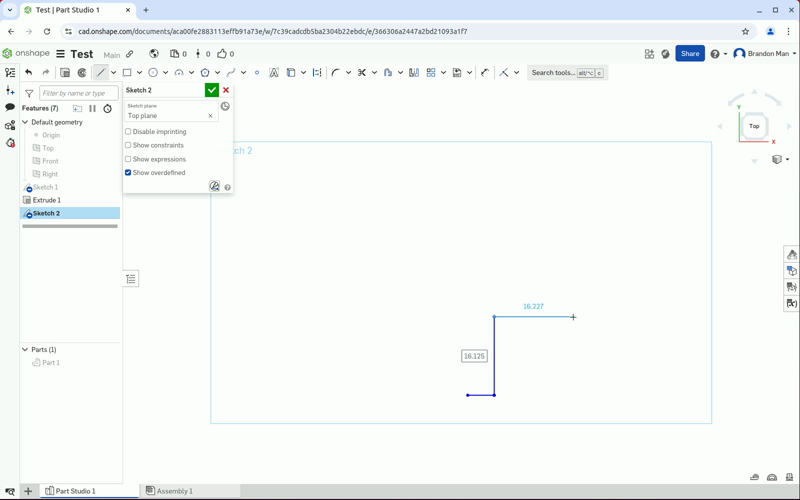
key_up(shift)
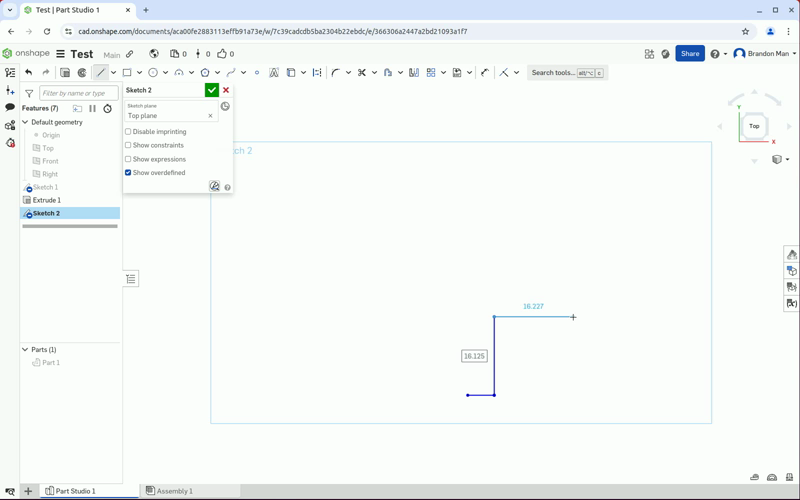
key_down(shift)
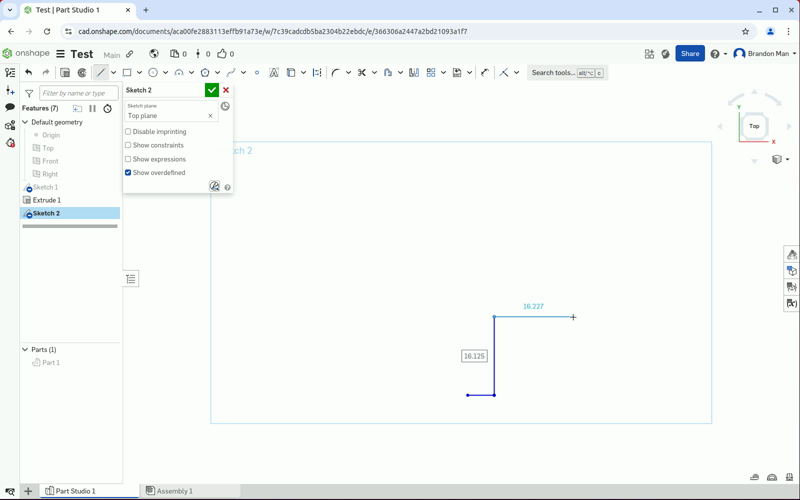
mouse_move(589, 316)
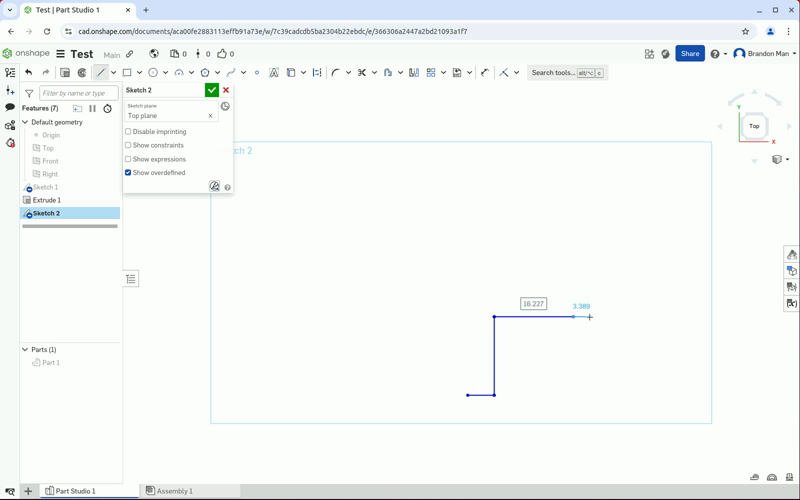
mouse_move(573, 289)
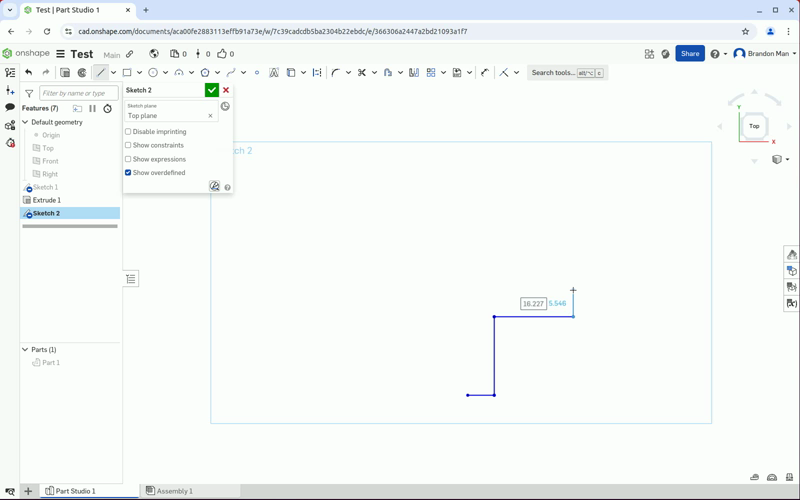
click(573, 289)
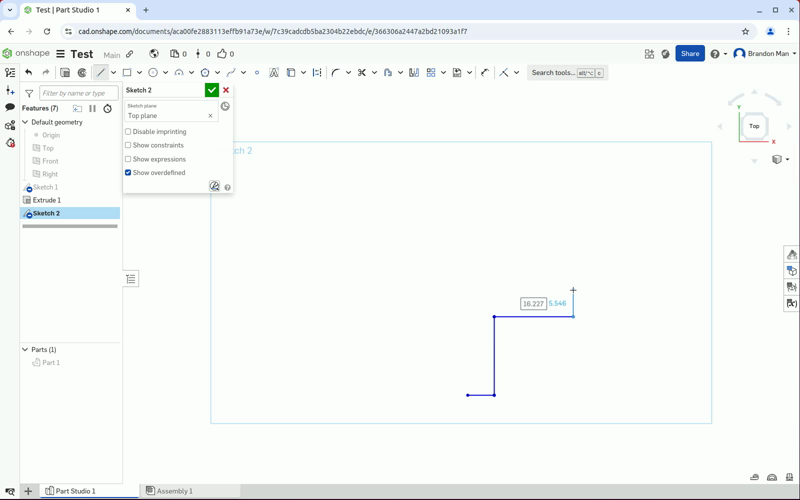
key_up(shift)
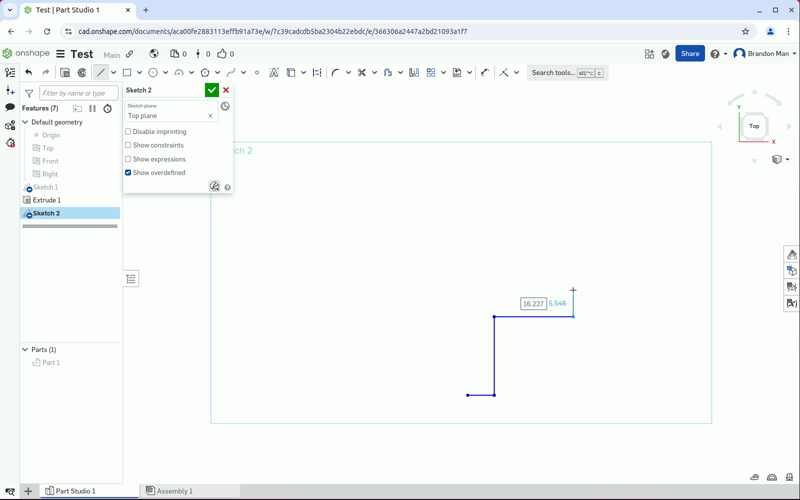
key_down(shift)
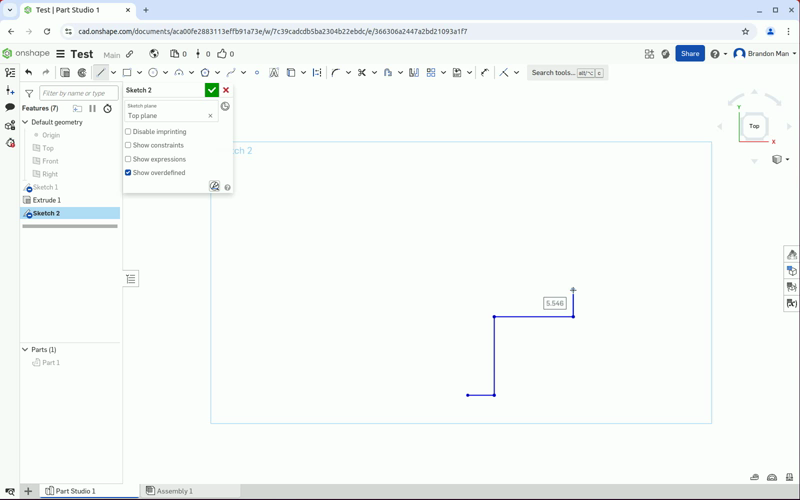
mouse_move(467, 289)
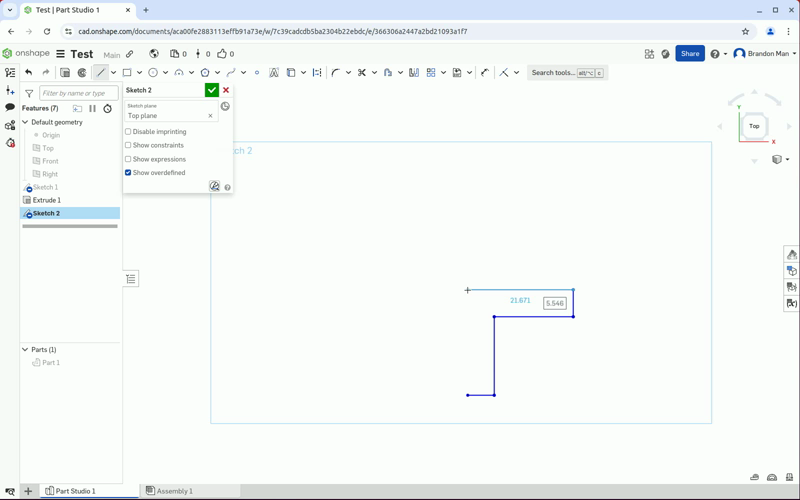
click(467, 289)
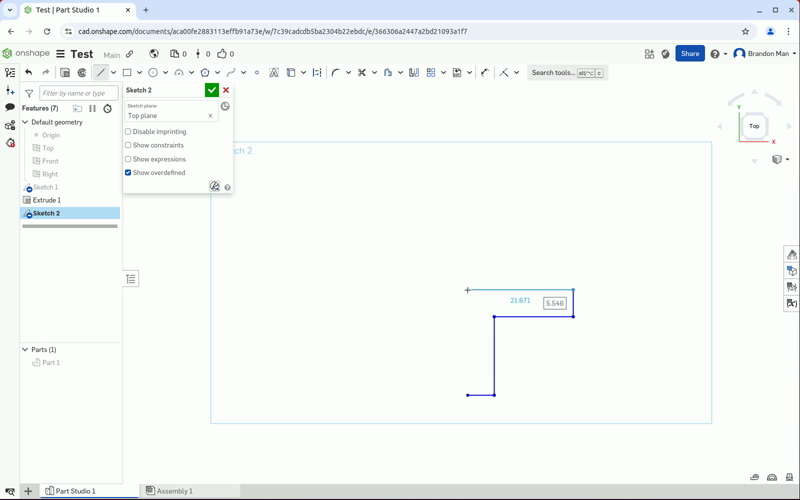
key_up(shift)
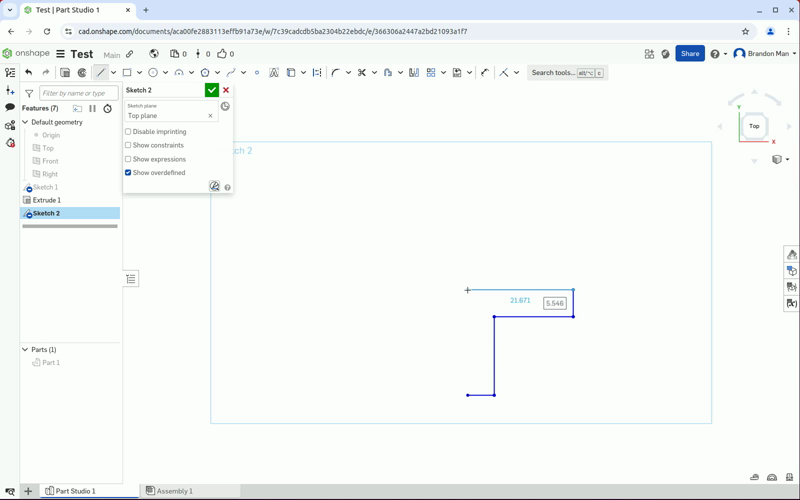
key_down(shift)
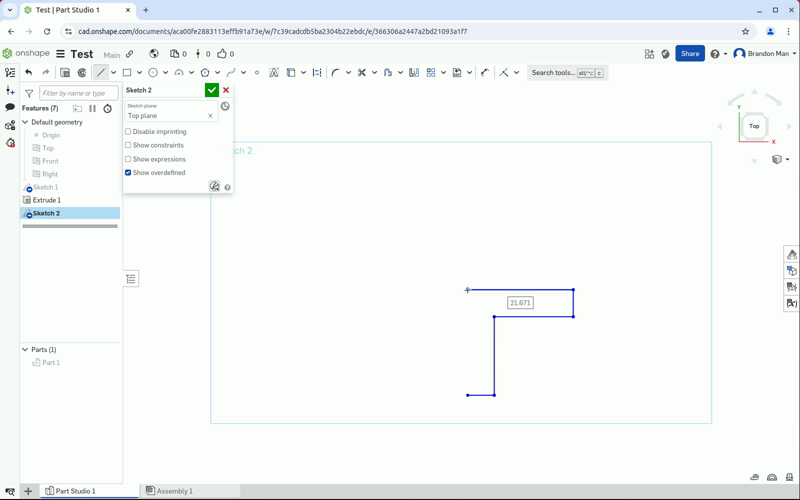
mouse_move(467, 395)
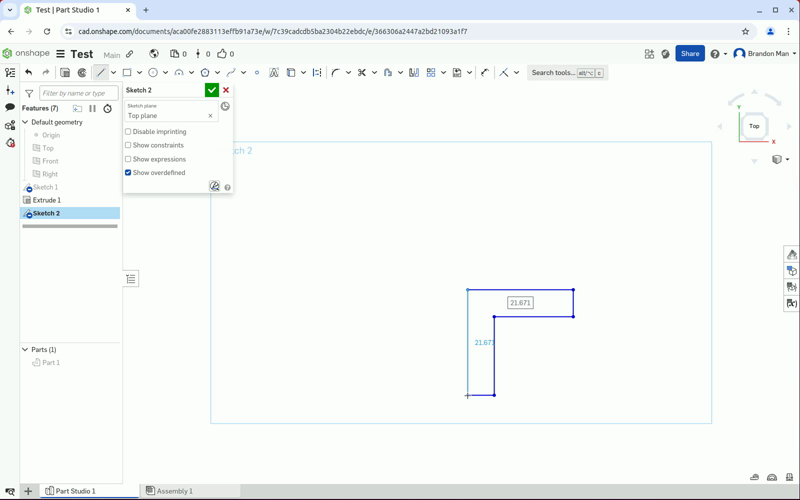
key_up(shift)
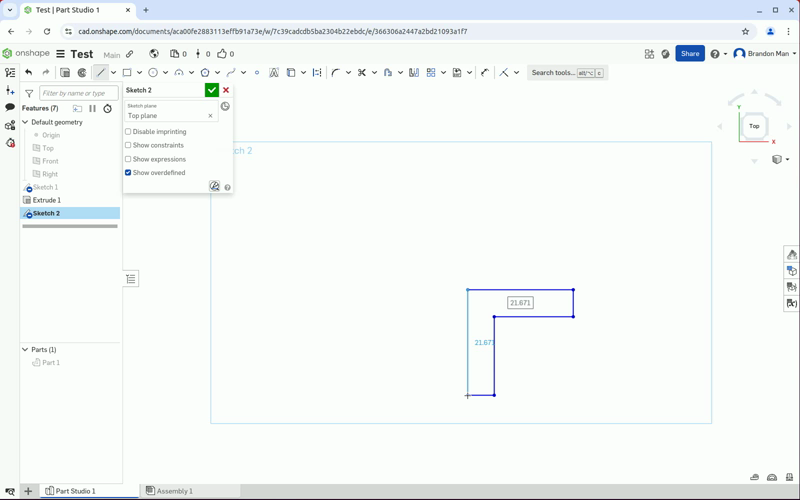
click(467, 395)
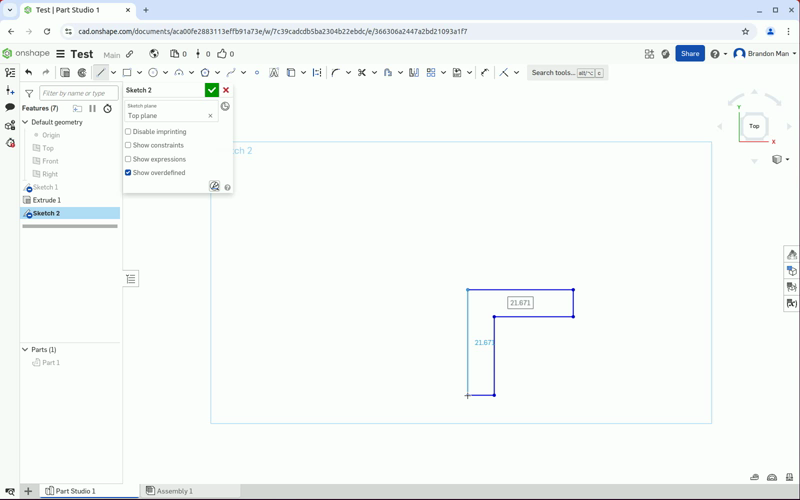
key(esc)
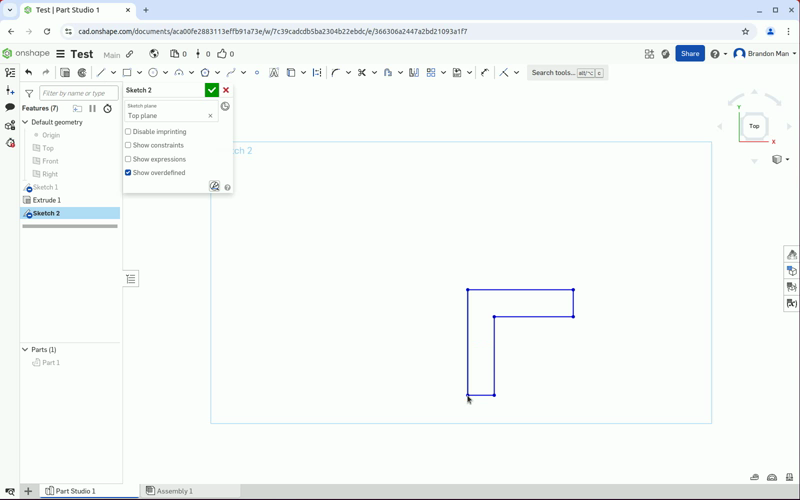
mouse_move(498, 298)
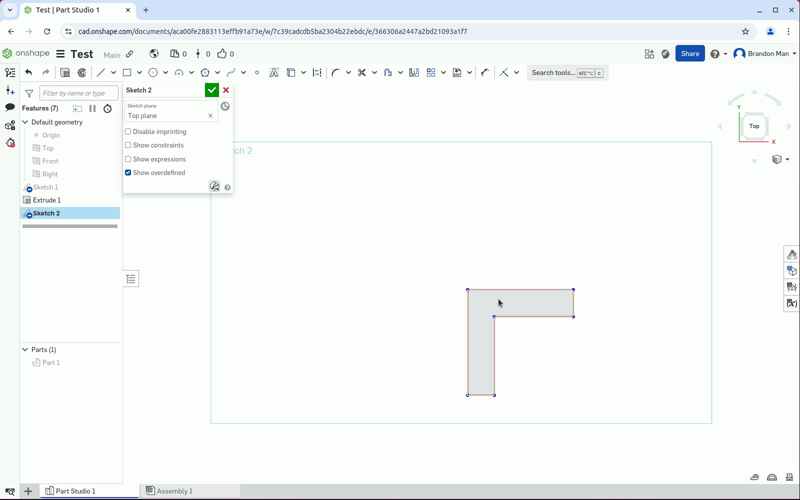
click(498, 298)
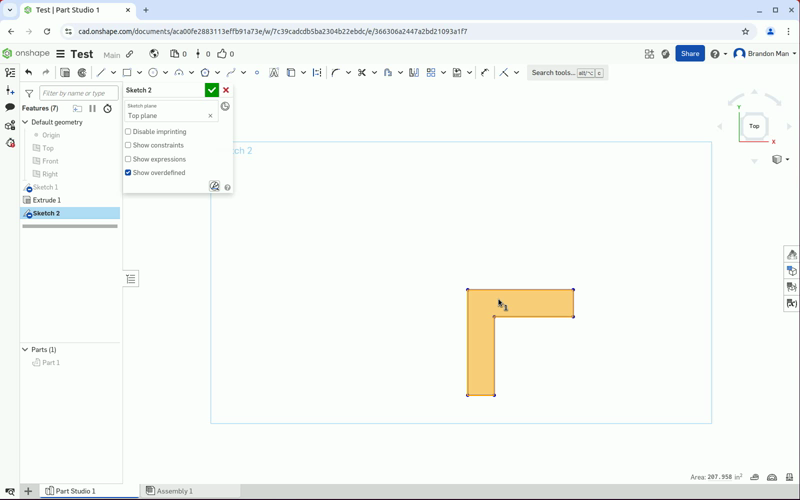
mouse_move(73, 352)
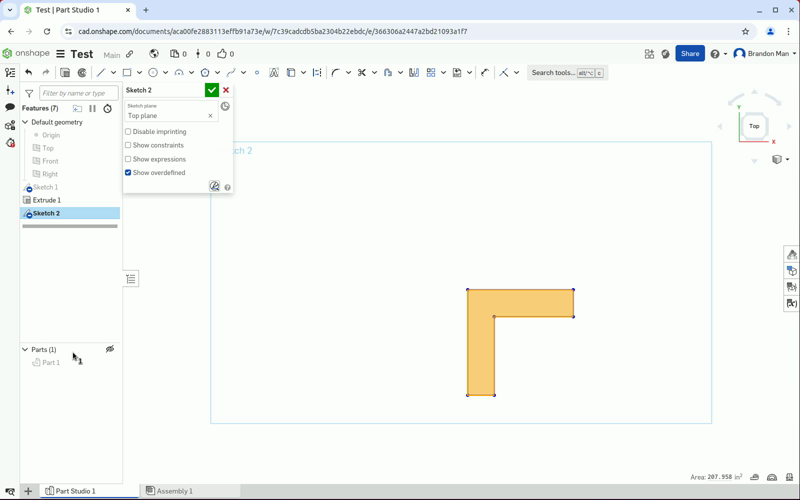
key(shift+y)
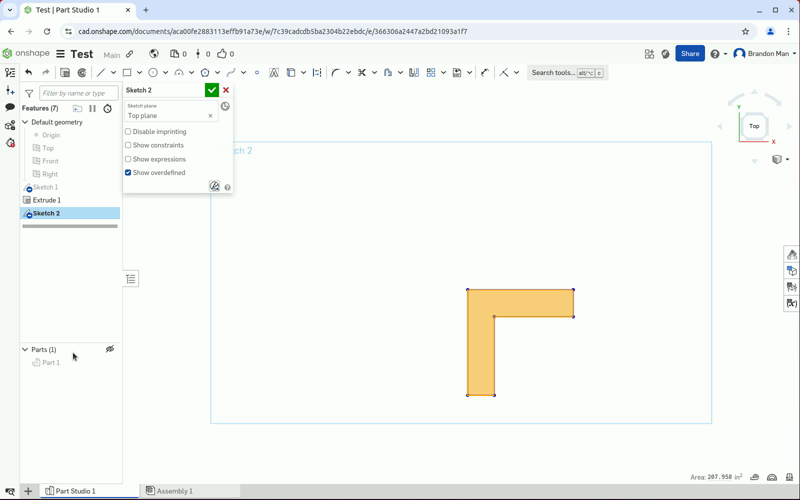
key(shift+e)
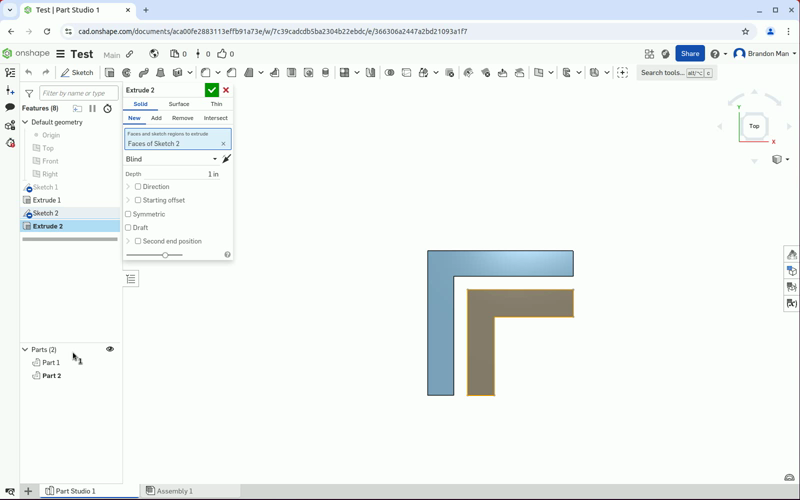
mouse_move(143, 106)
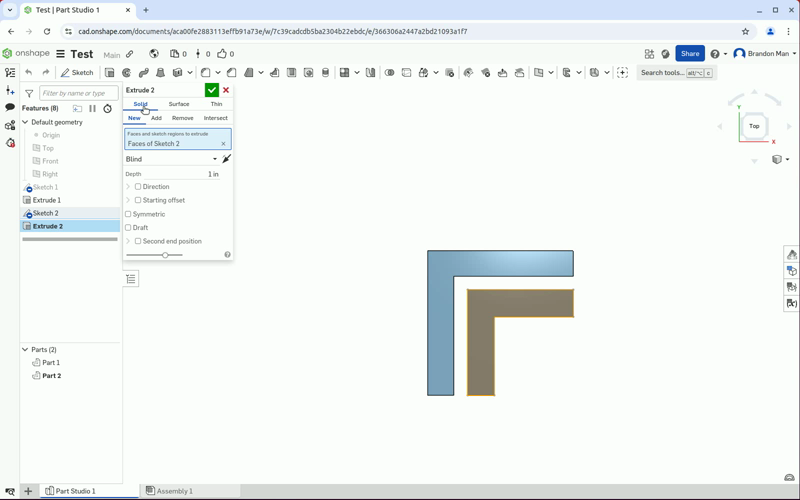
click(143, 106)
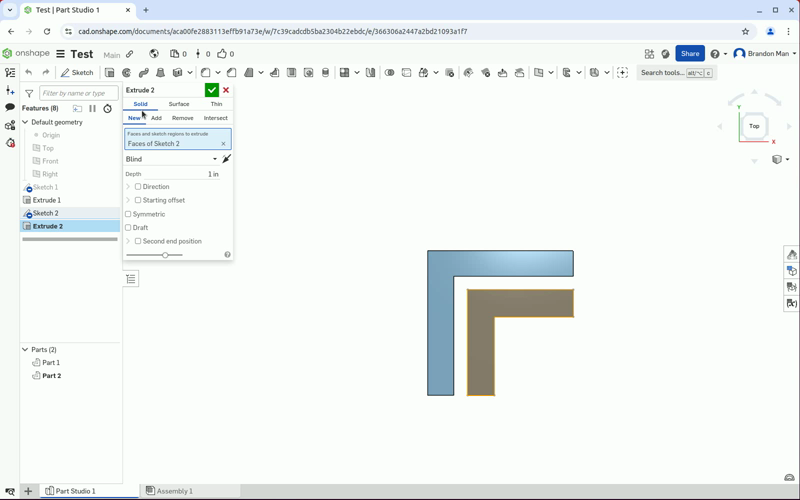
mouse_move(137, 120)
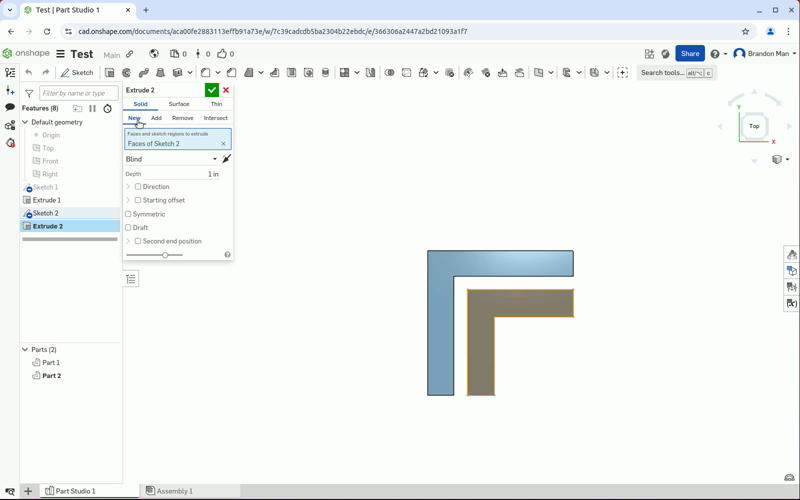
click(137, 120)
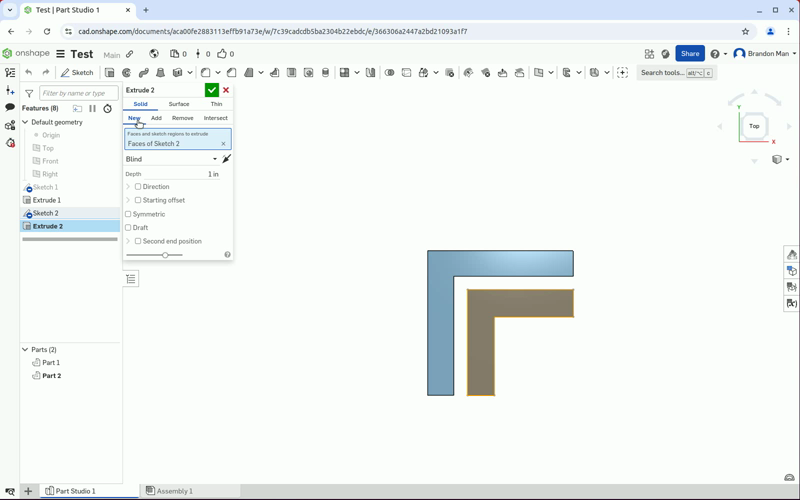
key(tab, 4)
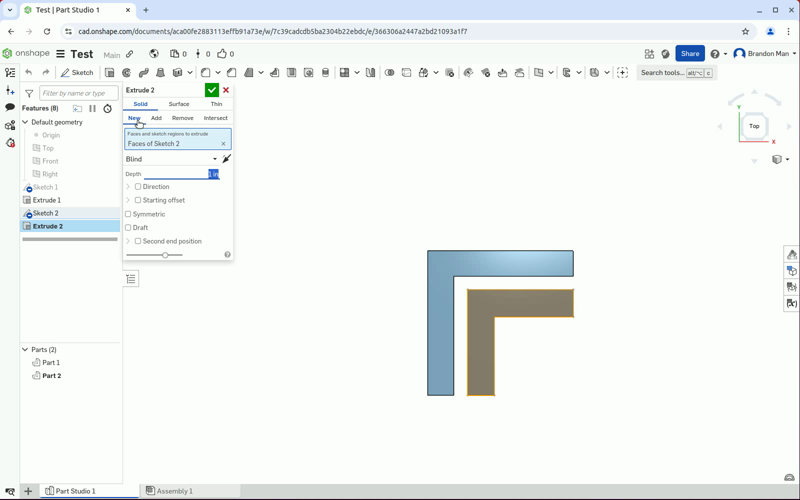
text(-5.536)
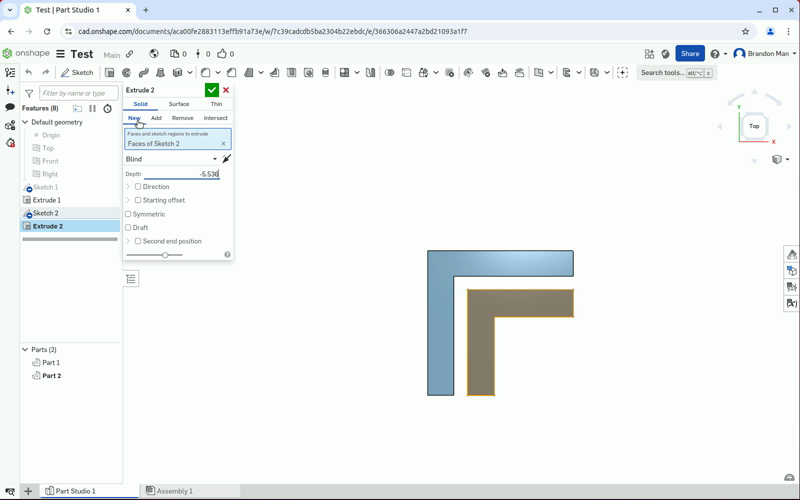
key(enter)
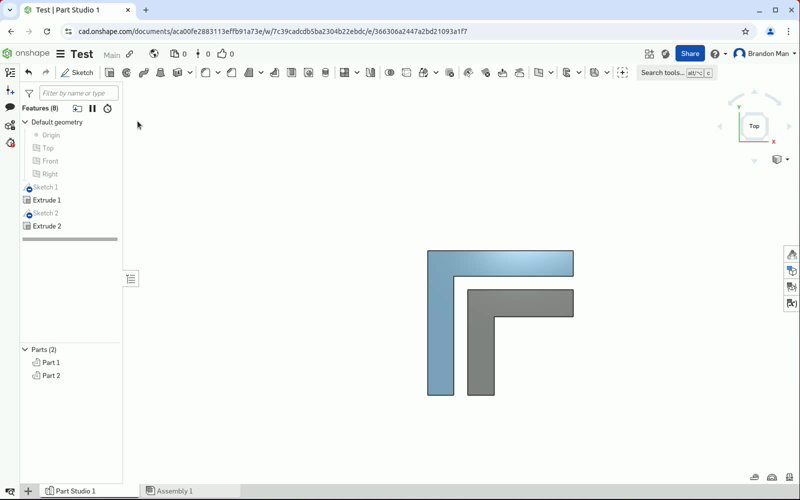
key(shift+h)
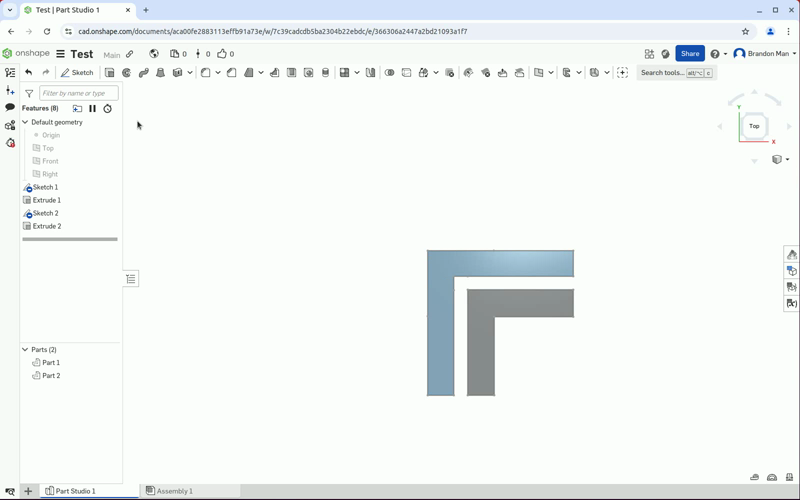
key(shift+h)
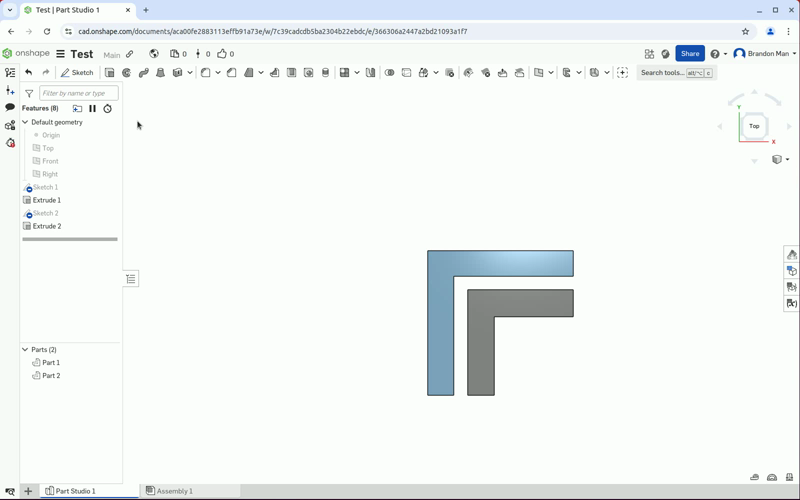
mouse_move(73, 189)
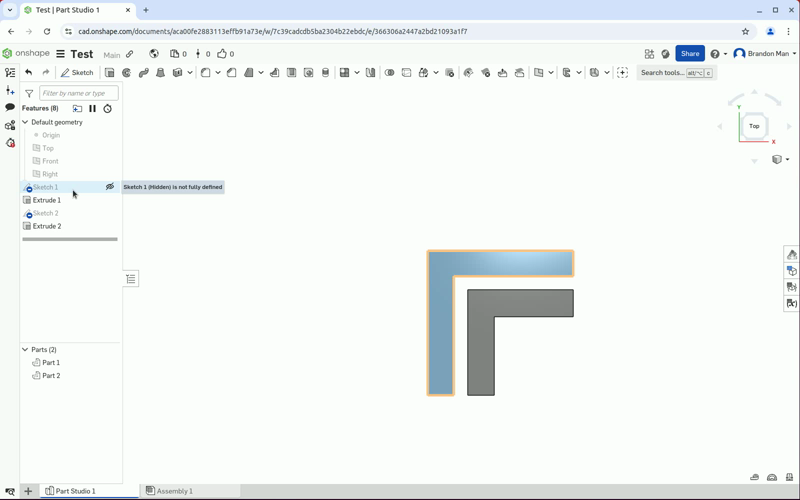
click(73, 189)
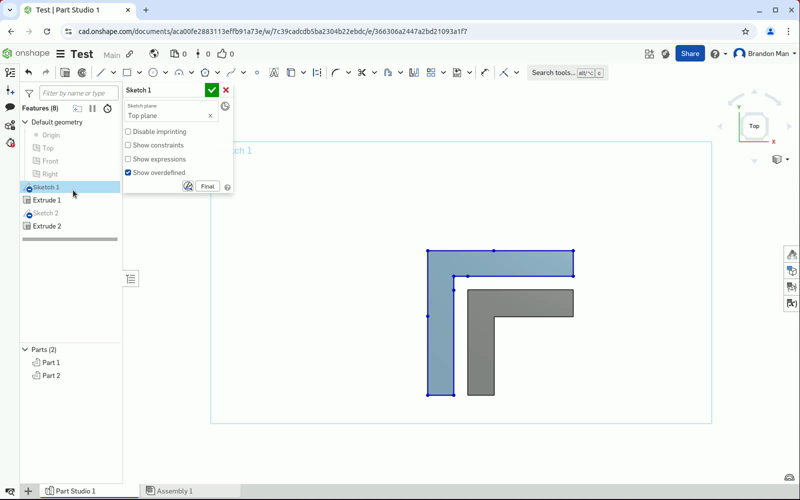
mouse_move(229, 92)
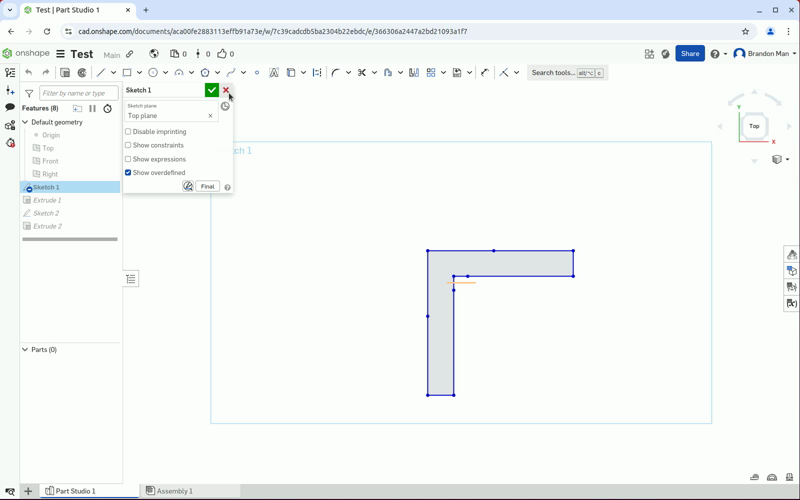
click(229, 92)
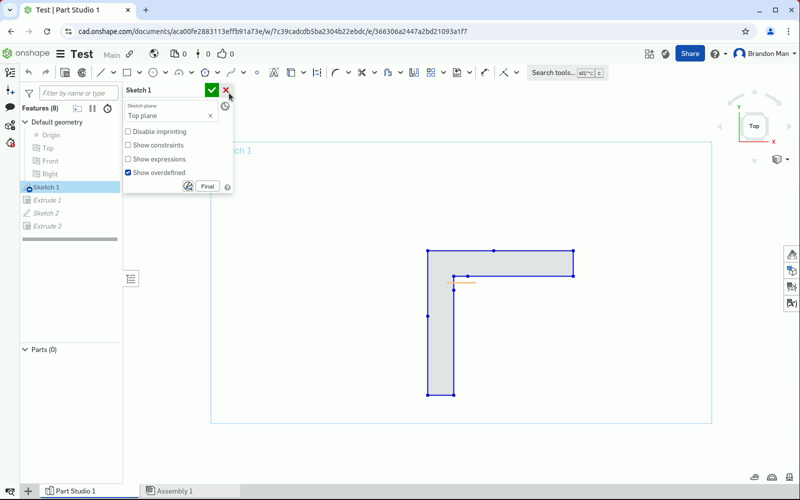
key(shift+s)
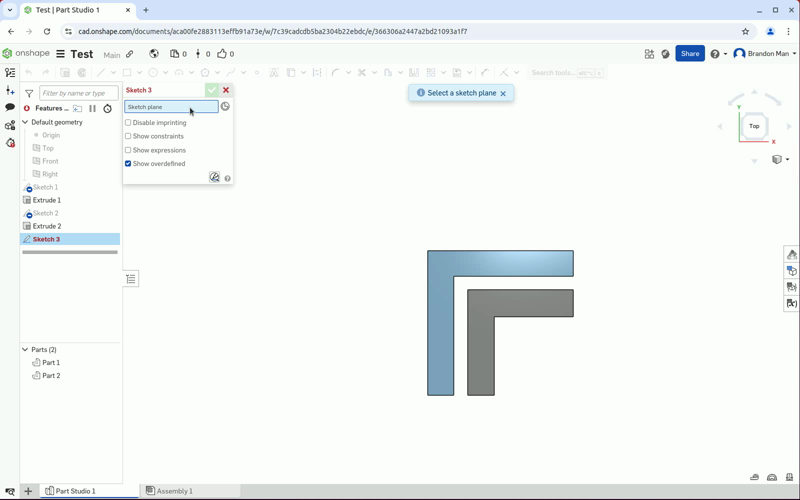
mouse_move(73, 150)
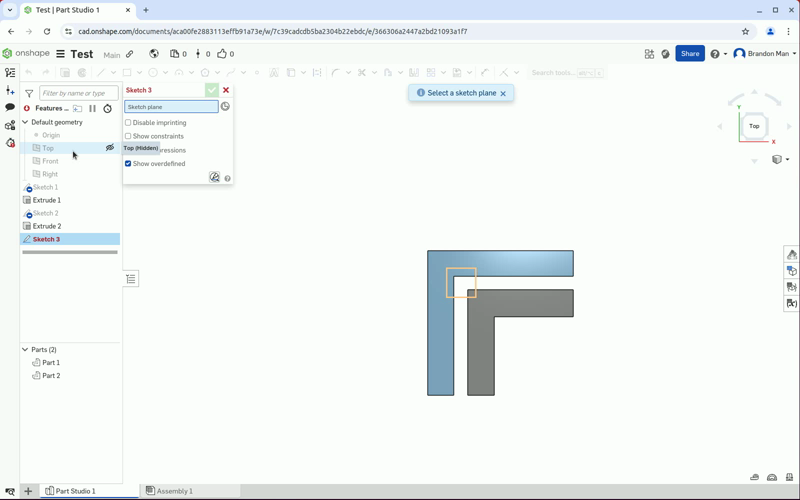
click(73, 150)
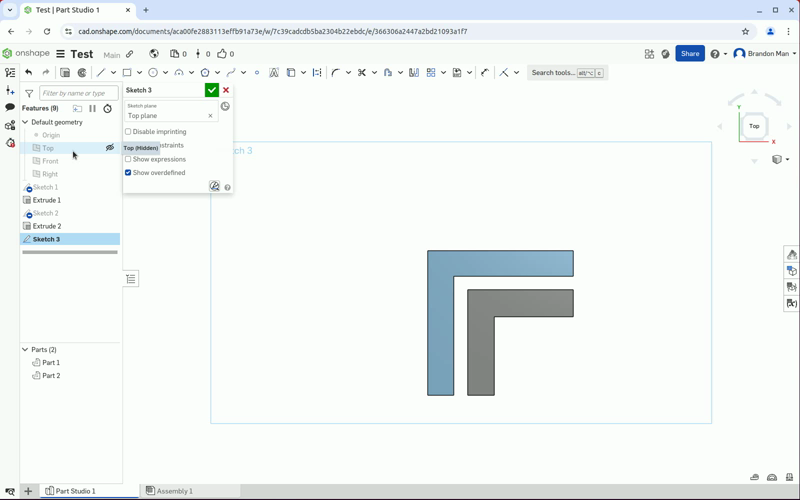
mouse_move(73, 352)
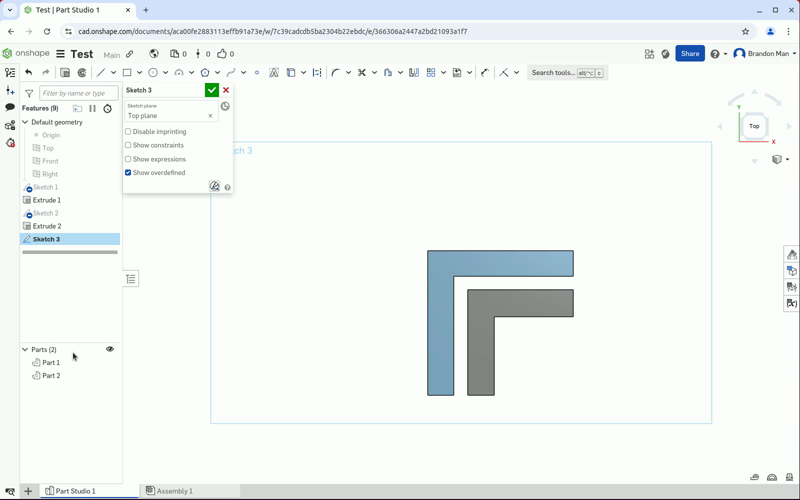
key(y)
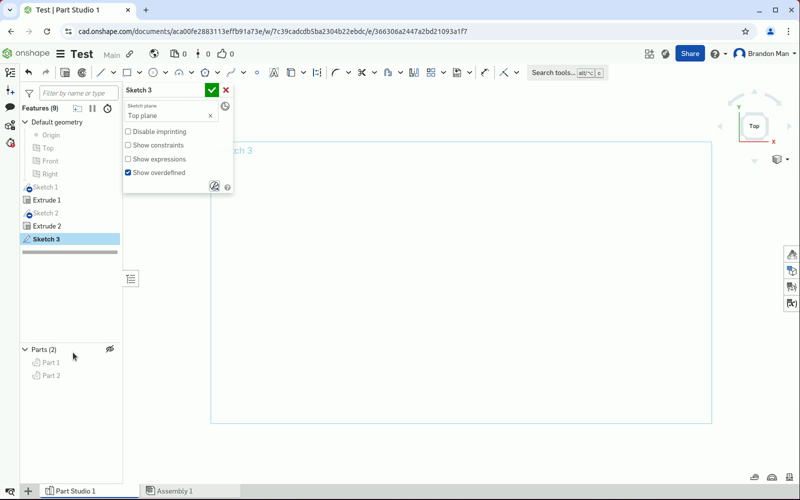
key(l)
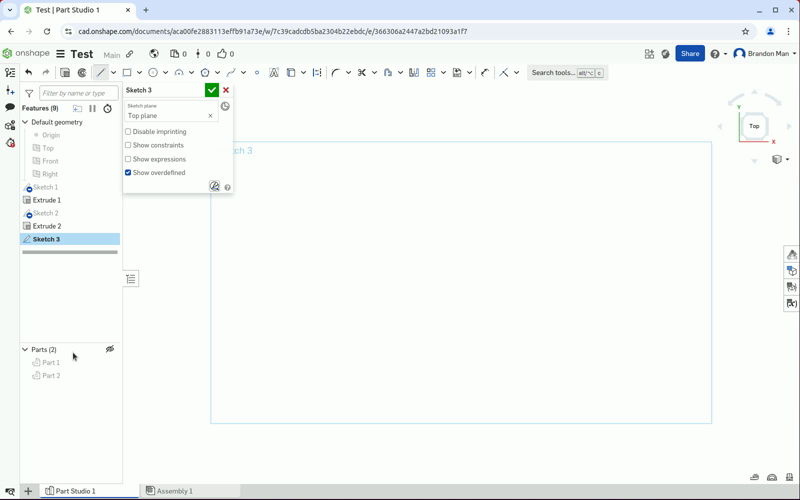
key_down(shift)
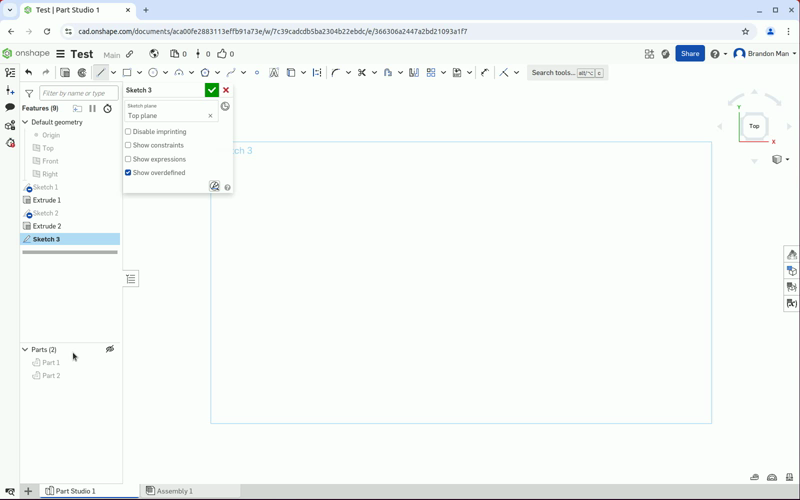
mouse_move(427, 395)
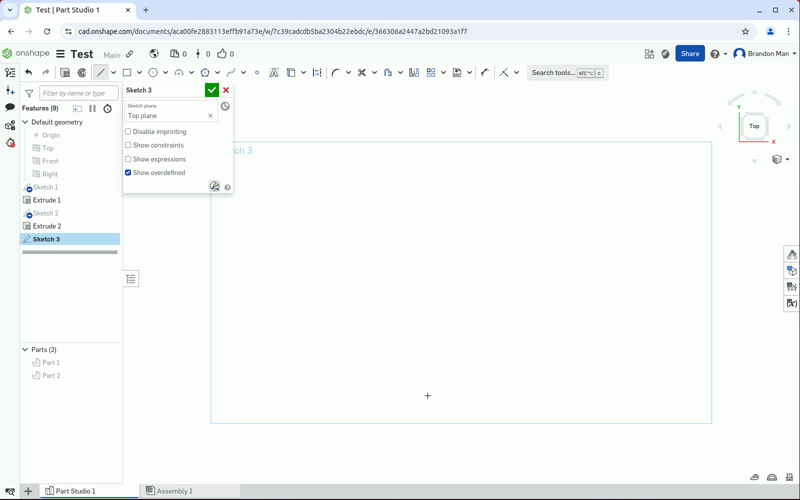
click(427, 395)
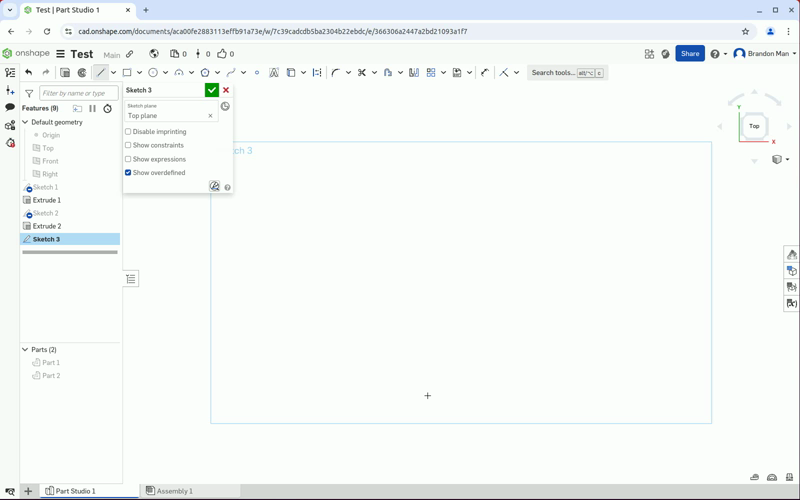
key_up(shift)
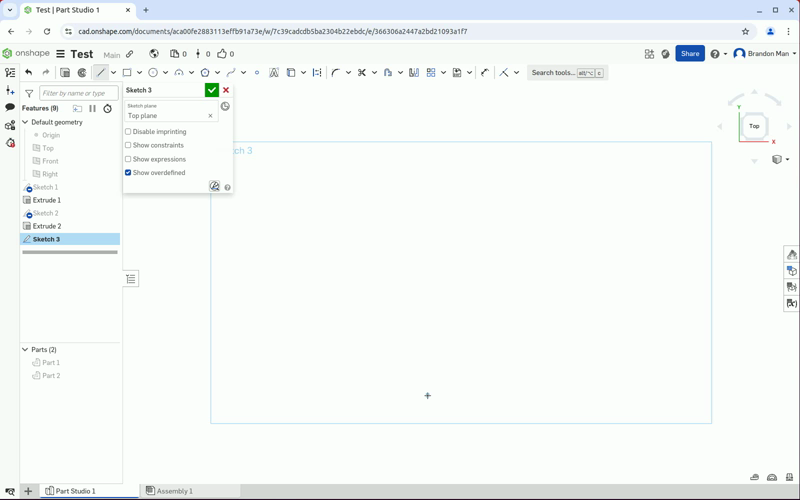
key_down(shift)
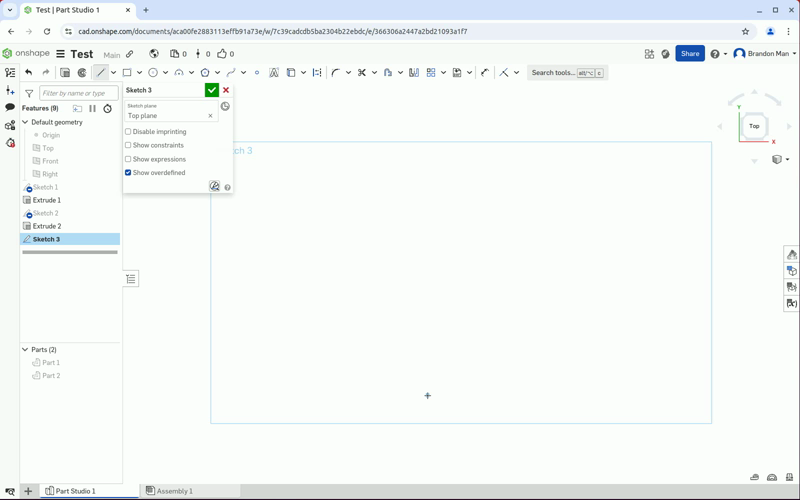
mouse_move(457, 395)
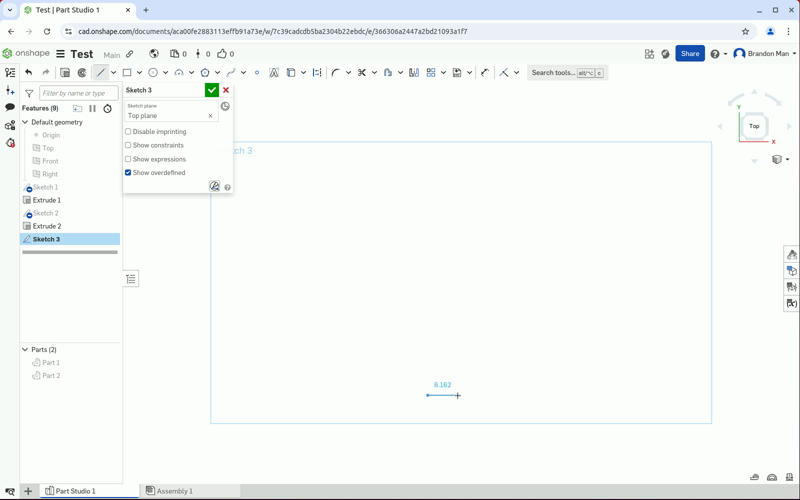
mouse_move(453, 395)
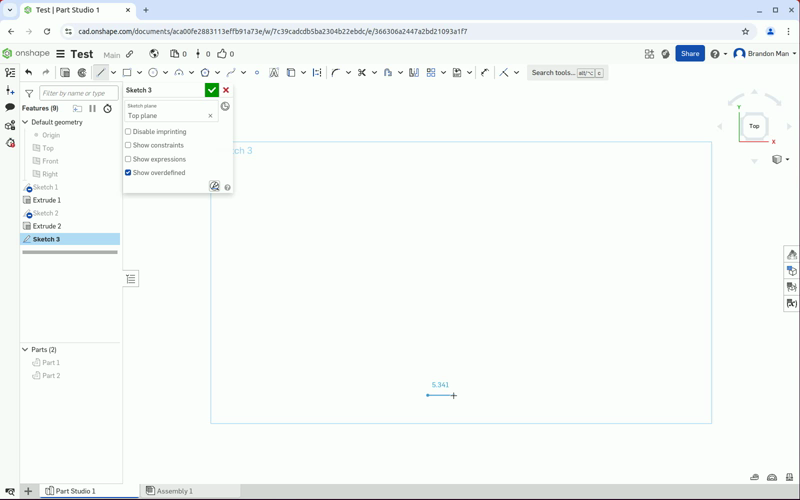
click(453, 395)
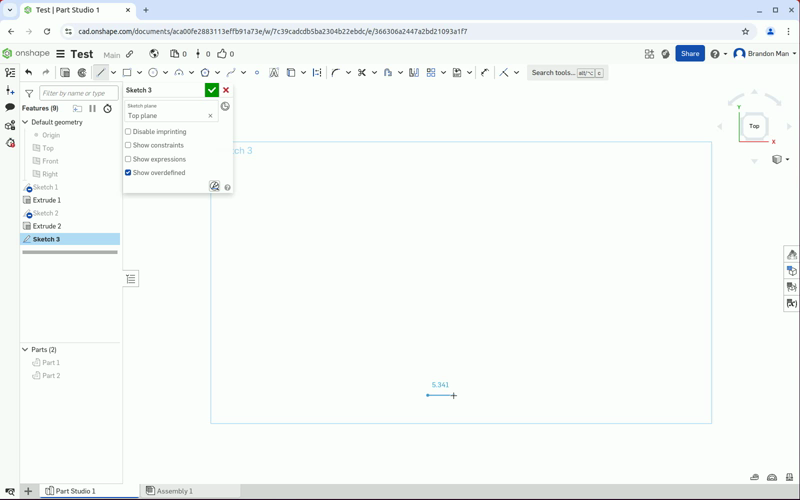
key_up(shift)
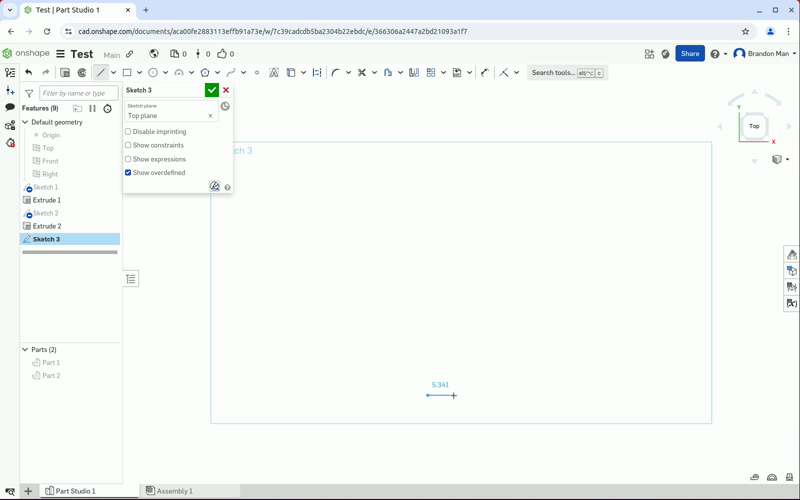
key_down(shift)
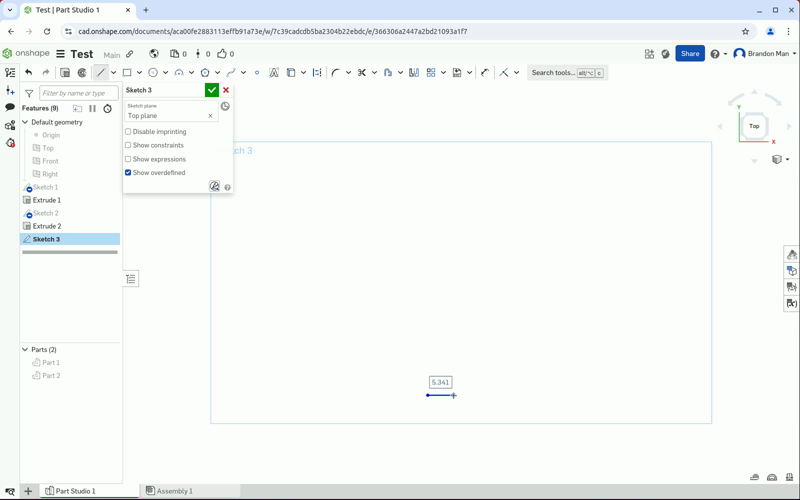
mouse_move(453, 290)
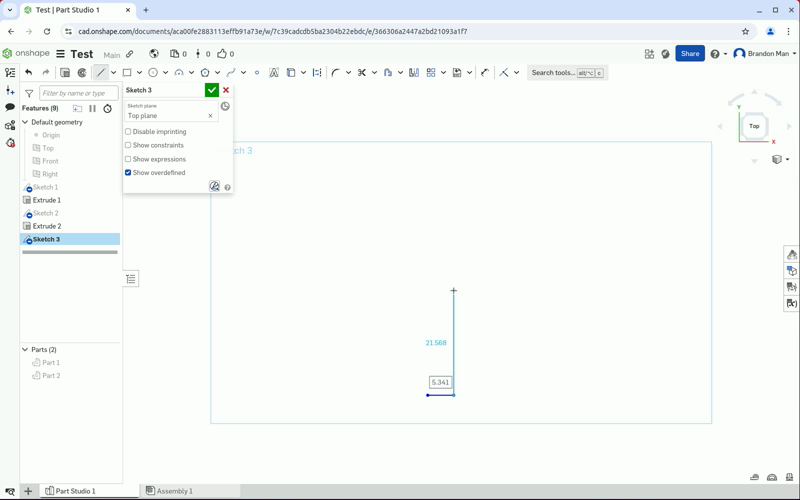
click(453, 290)
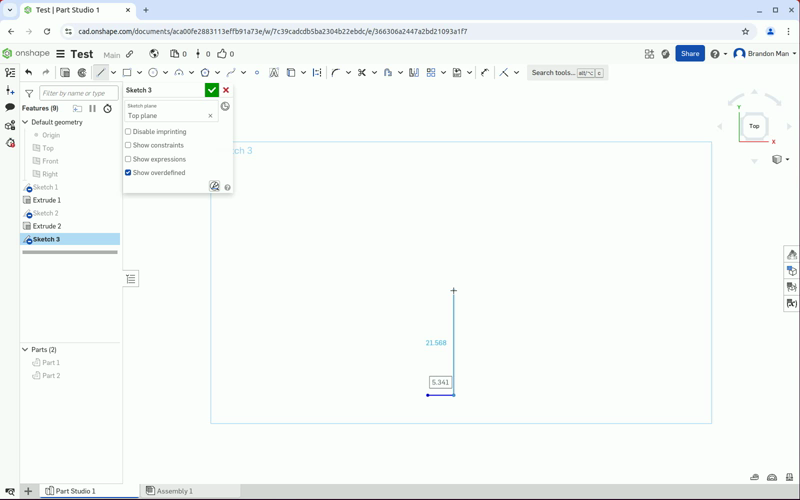
key_up(shift)
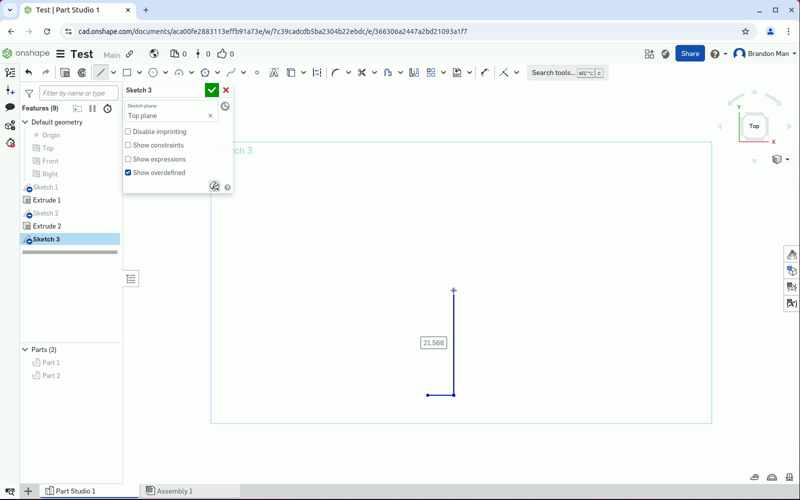
key_down(shift)
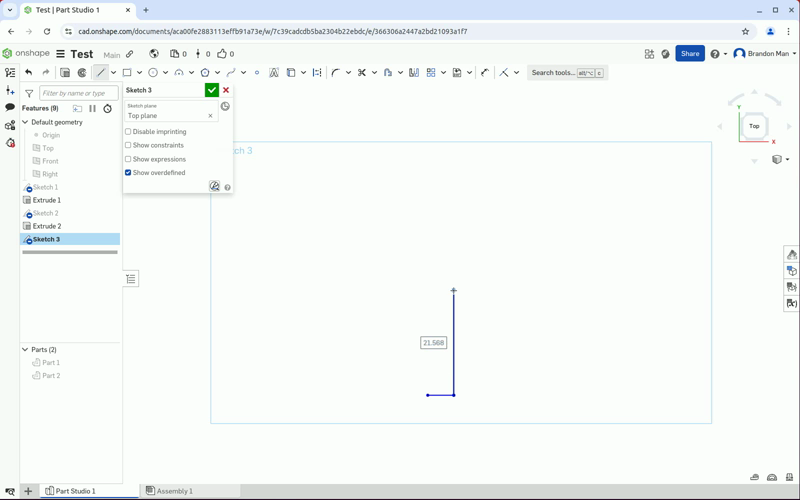
mouse_move(483, 290)
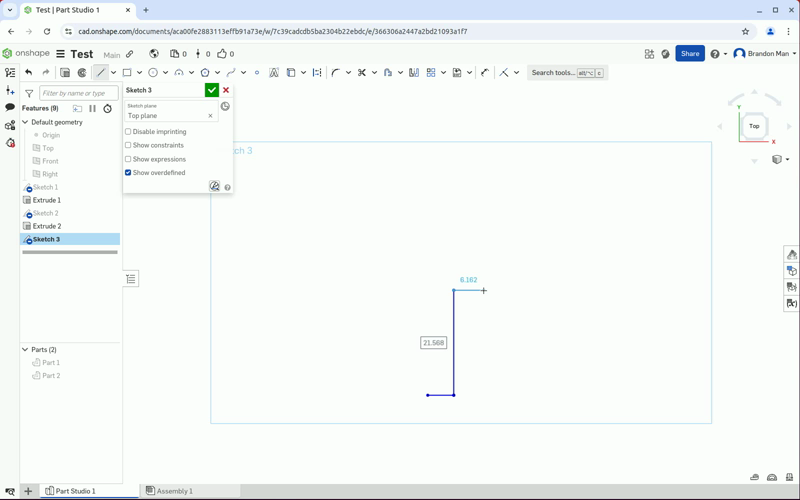
mouse_move(453, 276)
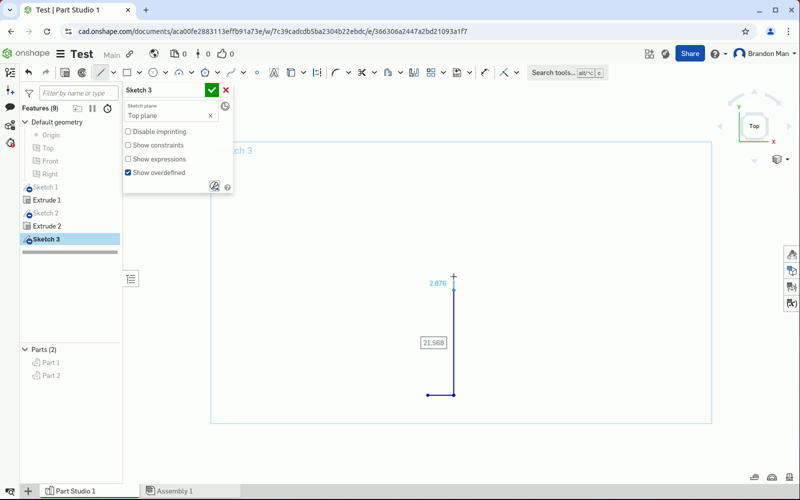
click(453, 276)
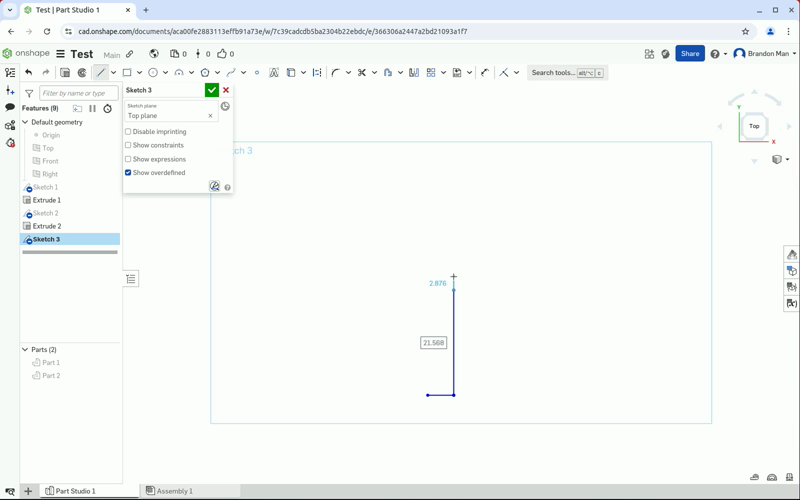
key_up(shift)
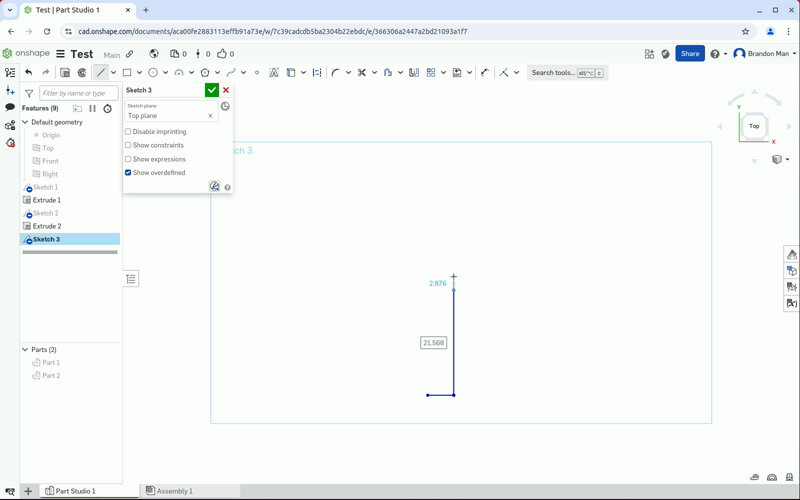
key_down(shift)
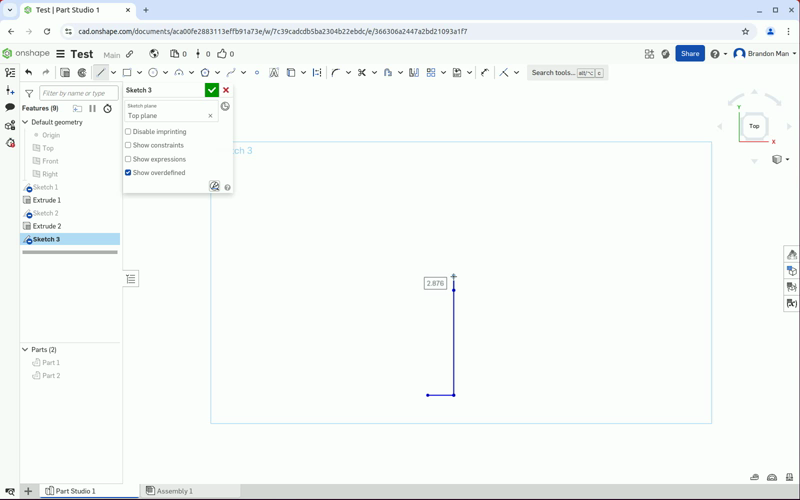
mouse_move(483, 276)
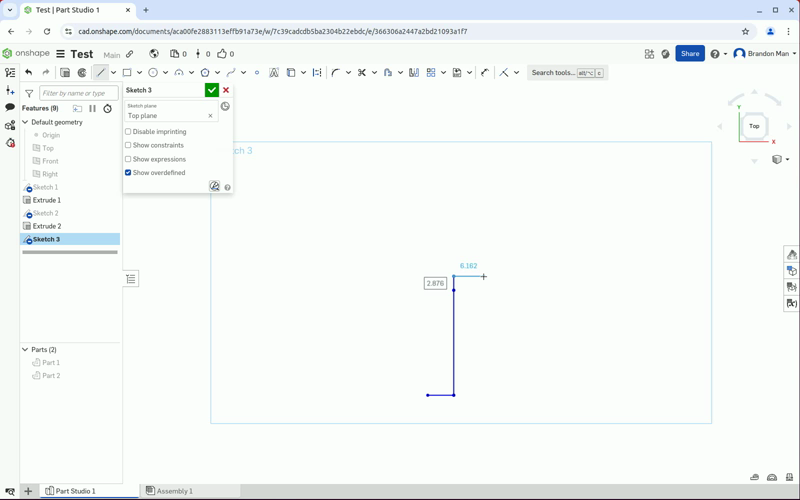
mouse_move(467, 276)
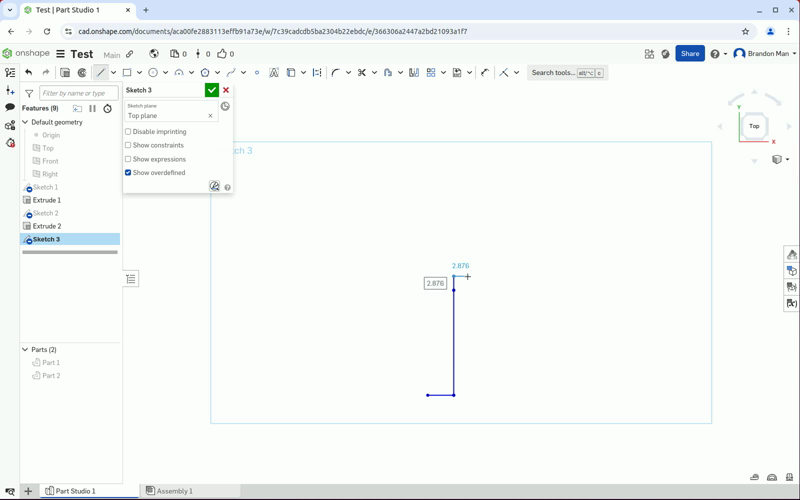
click(467, 276)
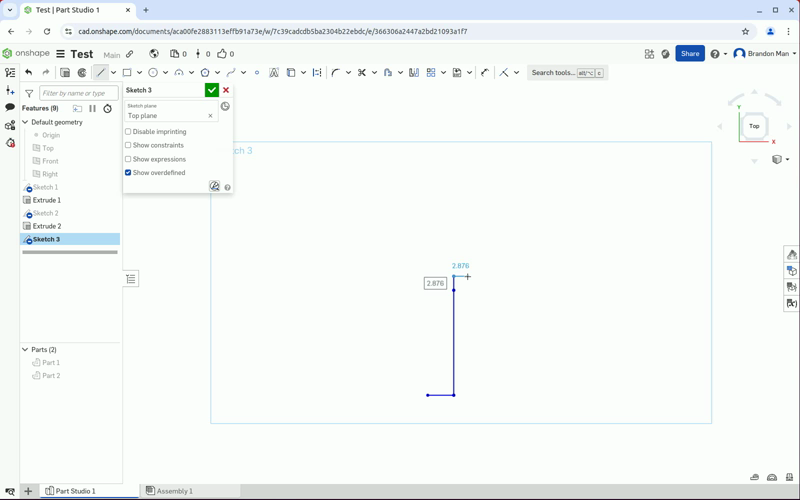
key_up(shift)
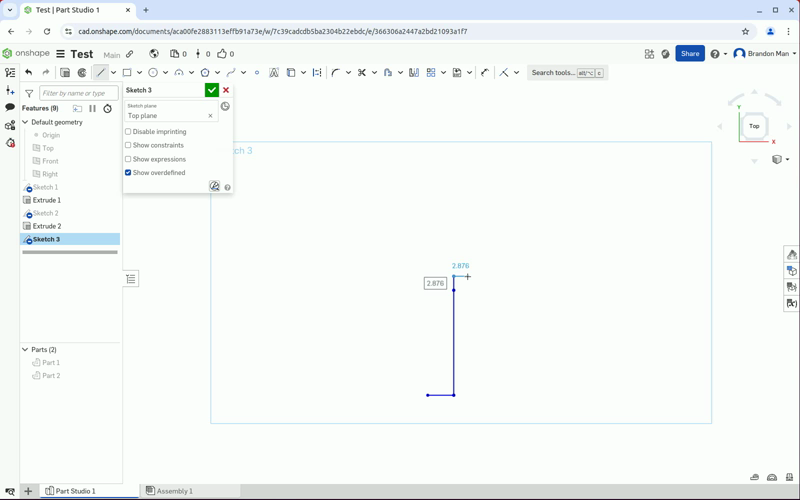
key_down(shift)
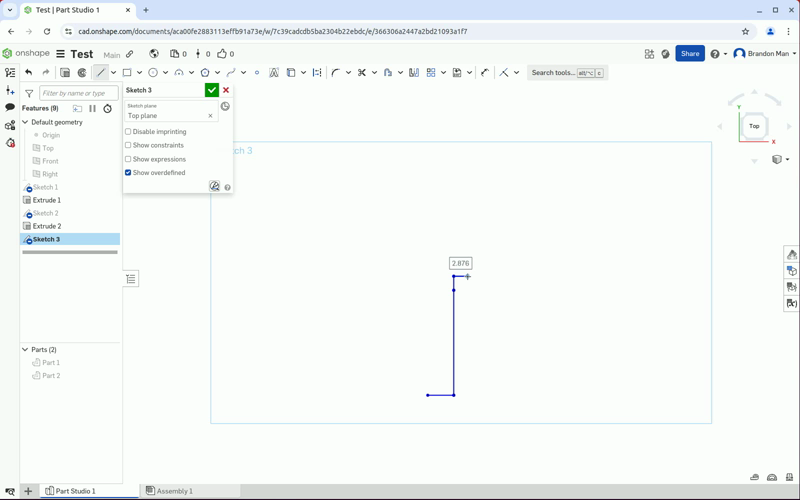
mouse_move(573, 276)
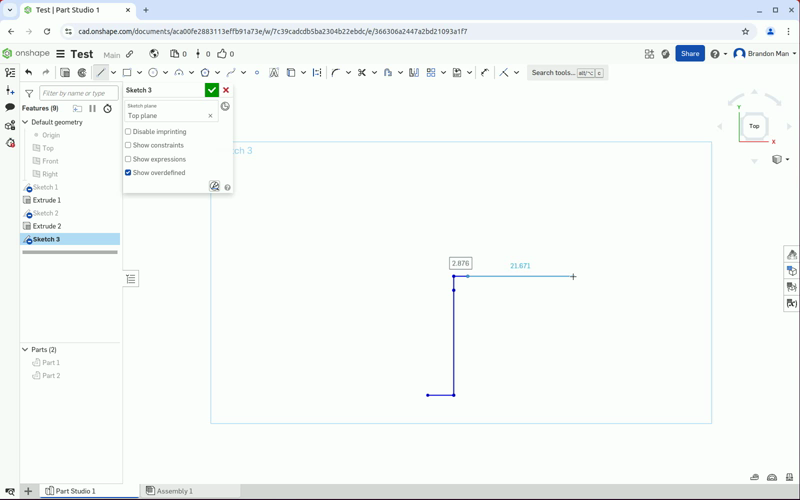
click(573, 276)
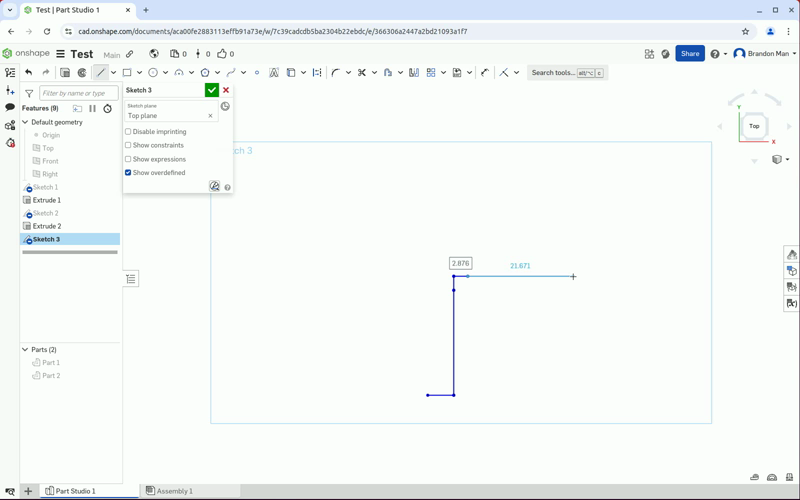
key_up(shift)
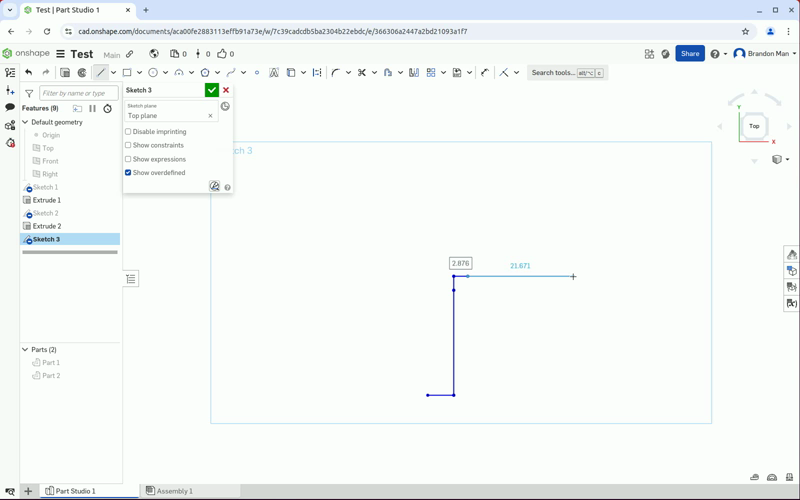
key_down(shift)
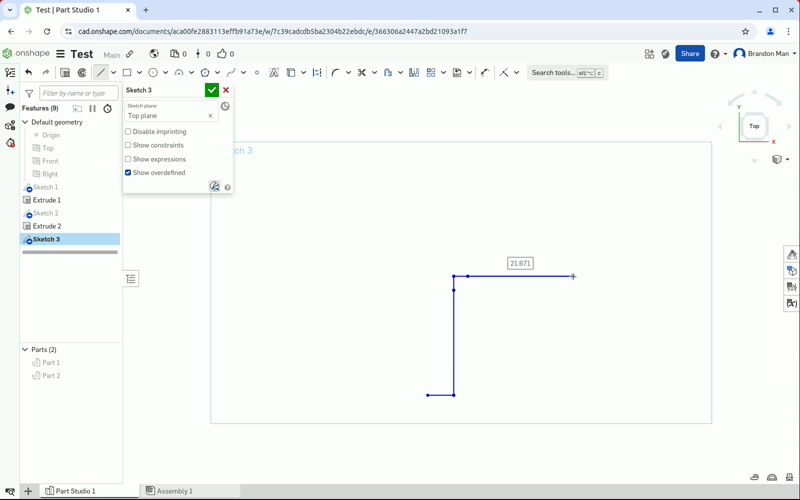
mouse_move(589, 276)
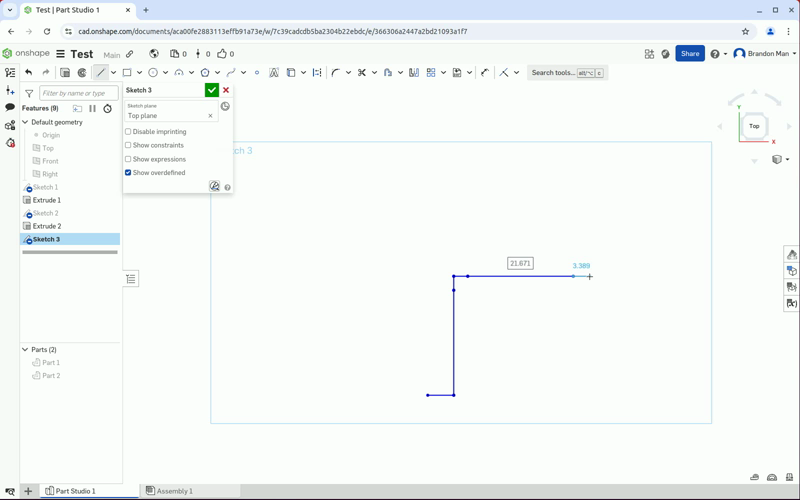
mouse_move(573, 250)
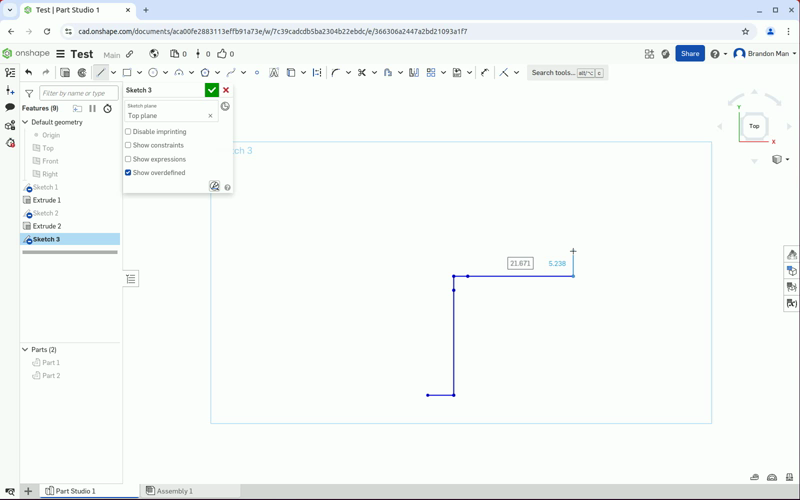
click(573, 250)
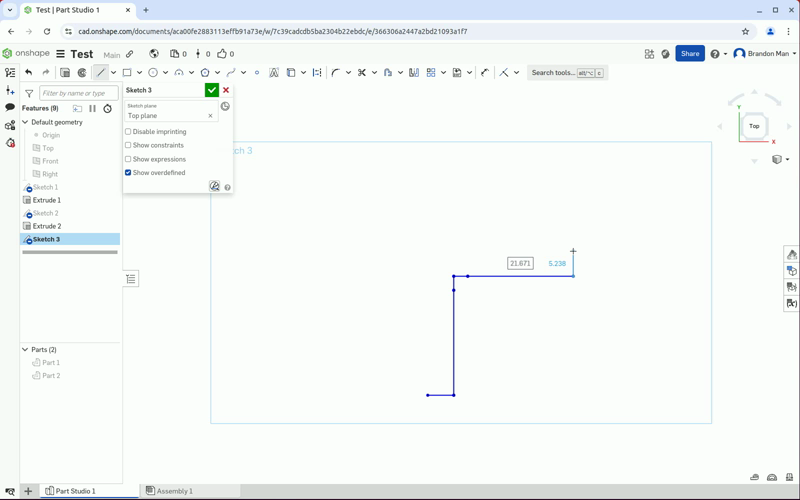
key_up(shift)
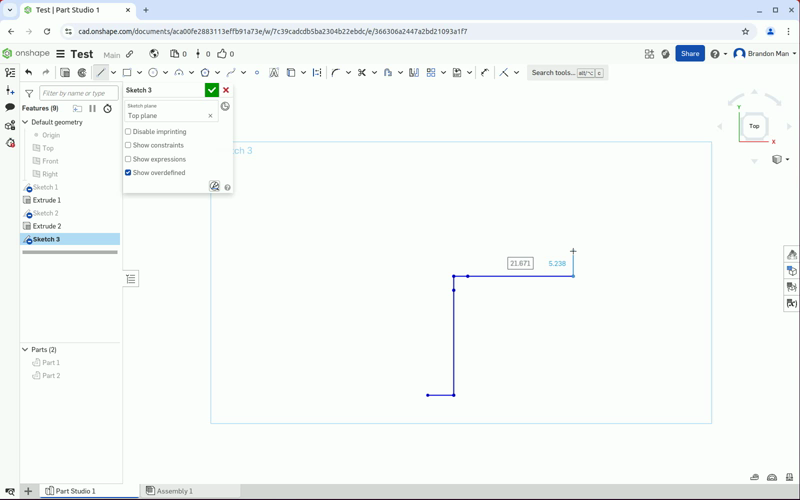
key_down(shift)
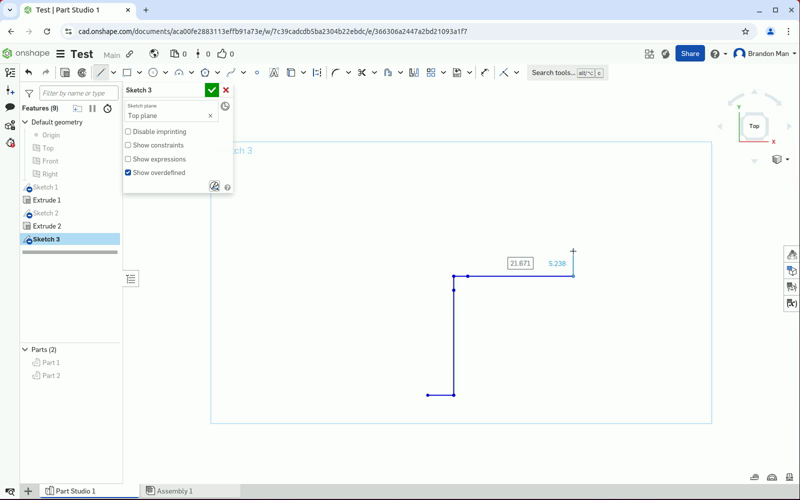
mouse_move(493, 250)
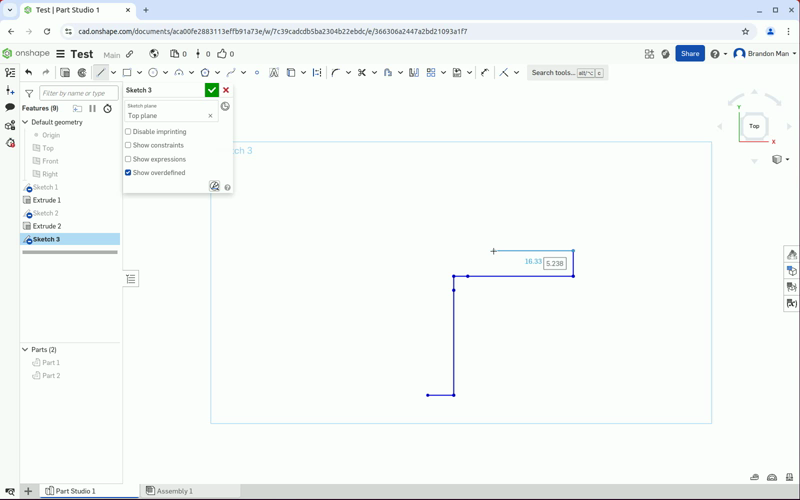
click(493, 250)
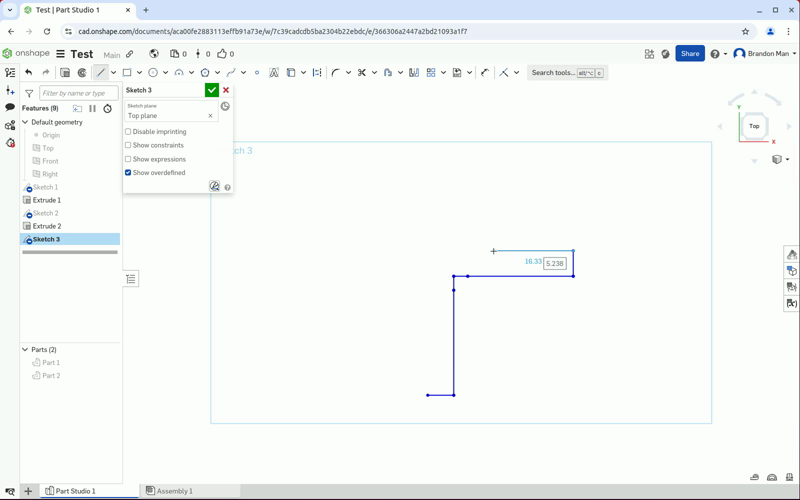
key_up(shift)
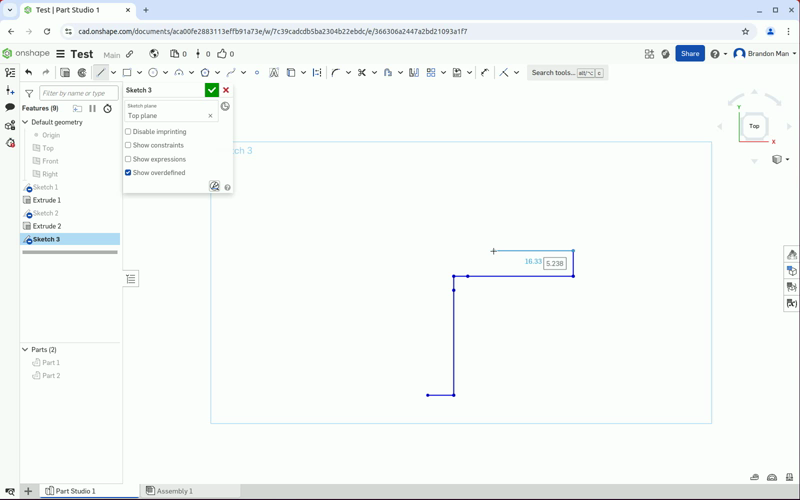
key_down(shift)
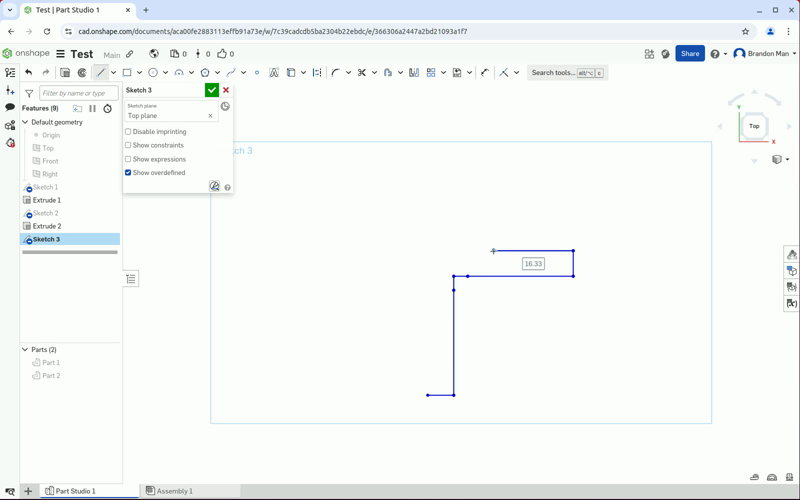
mouse_move(427, 250)
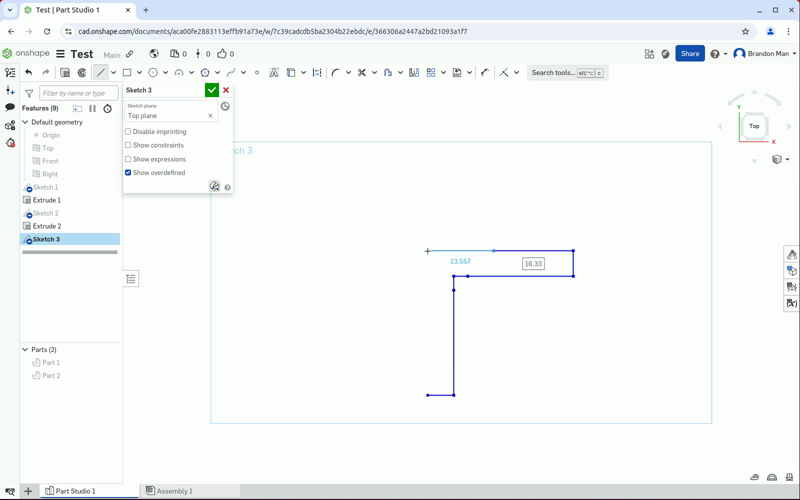
click(427, 250)
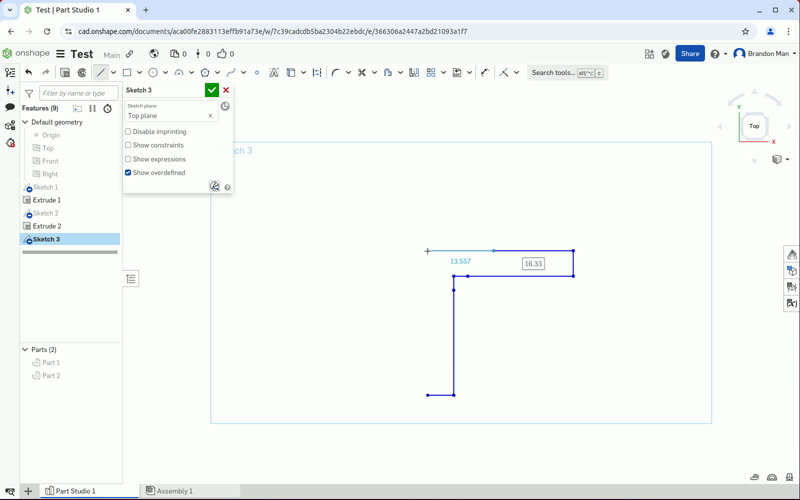
key_up(shift)
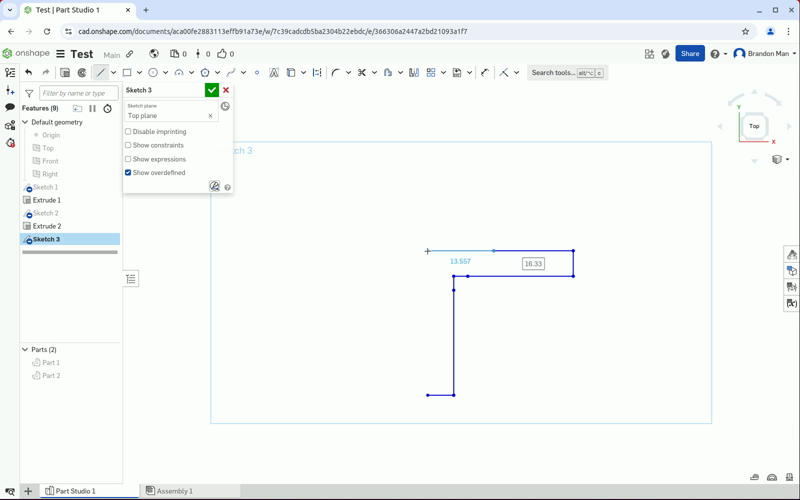
key_down(shift)
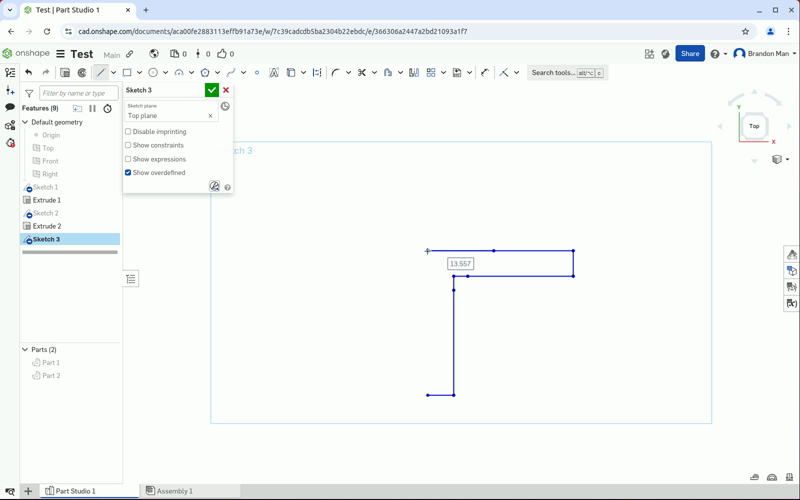
mouse_move(427, 316)
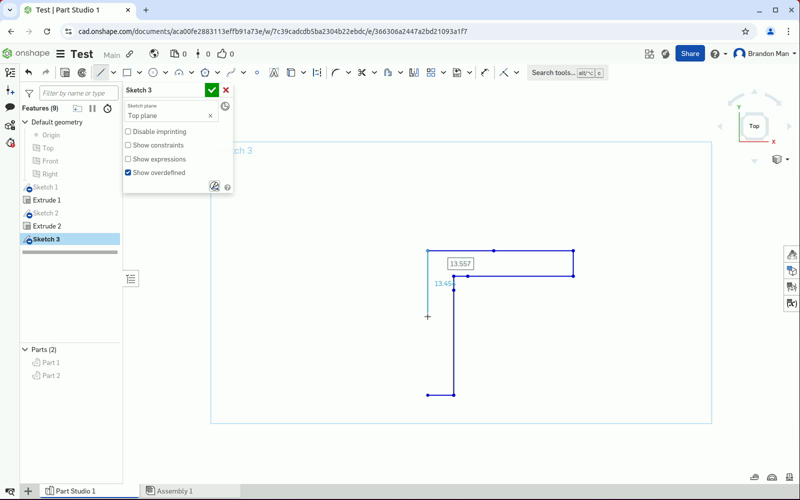
click(427, 316)
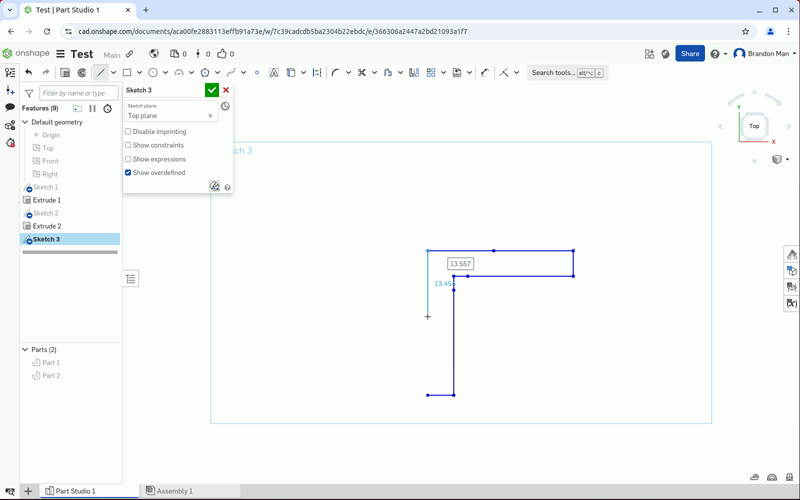
key_up(shift)
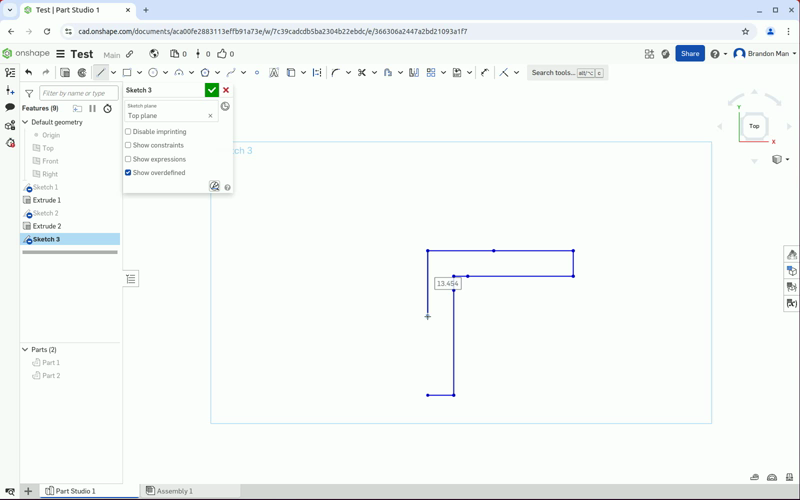
key_down(shift)
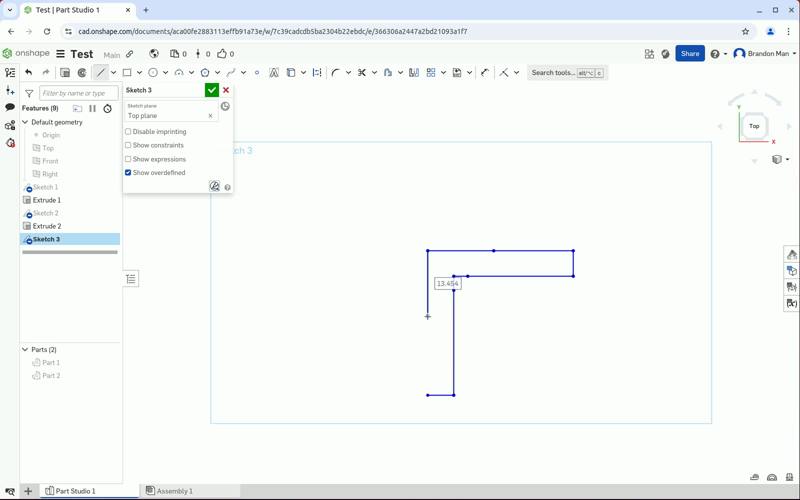
mouse_move(427, 395)
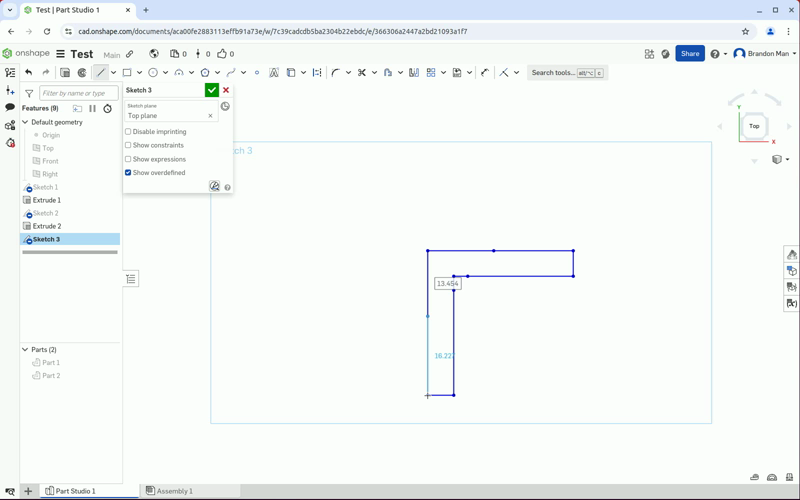
key_up(shift)
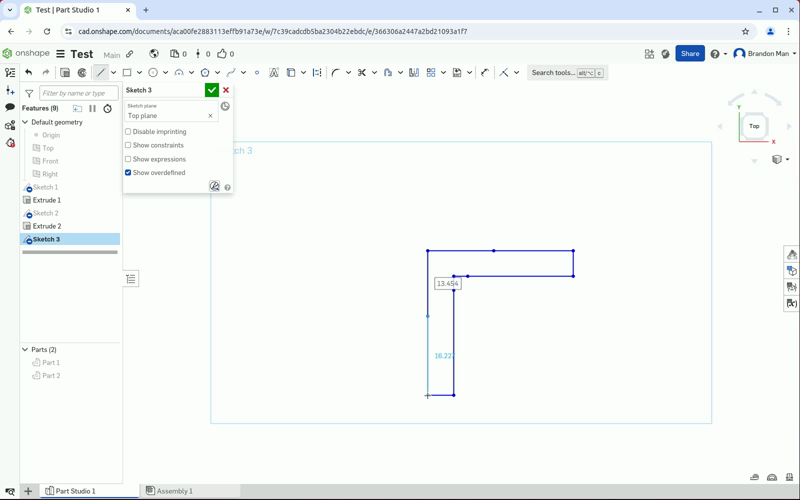
click(427, 395)
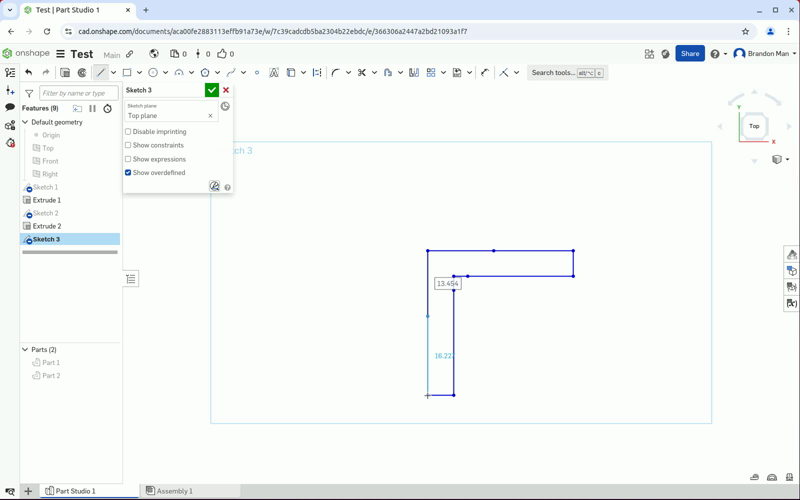
key(esc)
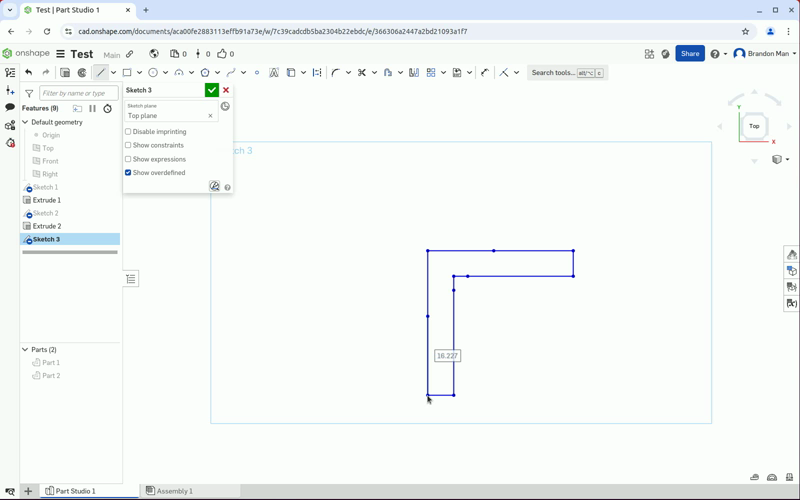
mouse_move(443, 307)
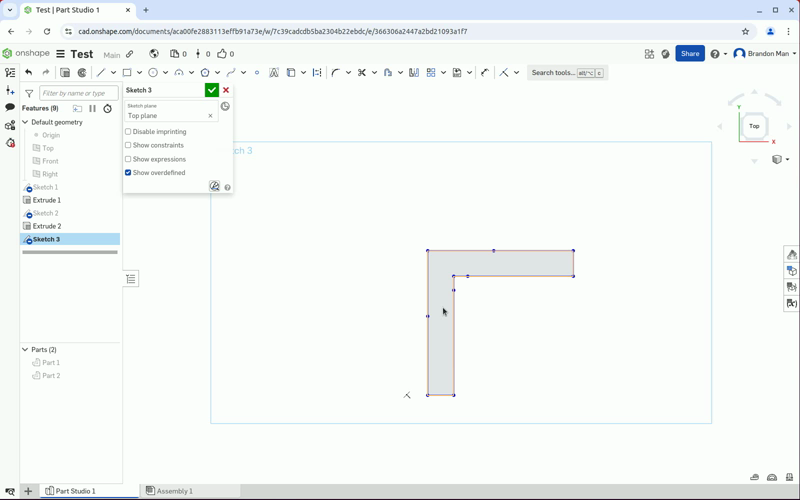
click(443, 307)
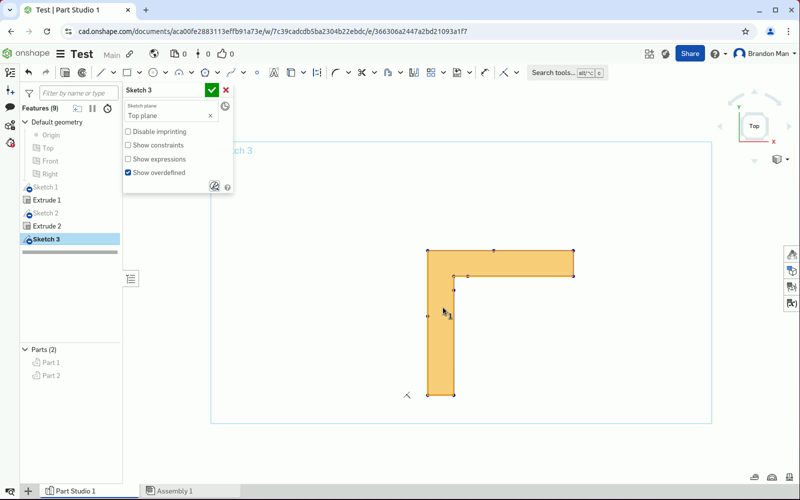
mouse_move(73, 352)
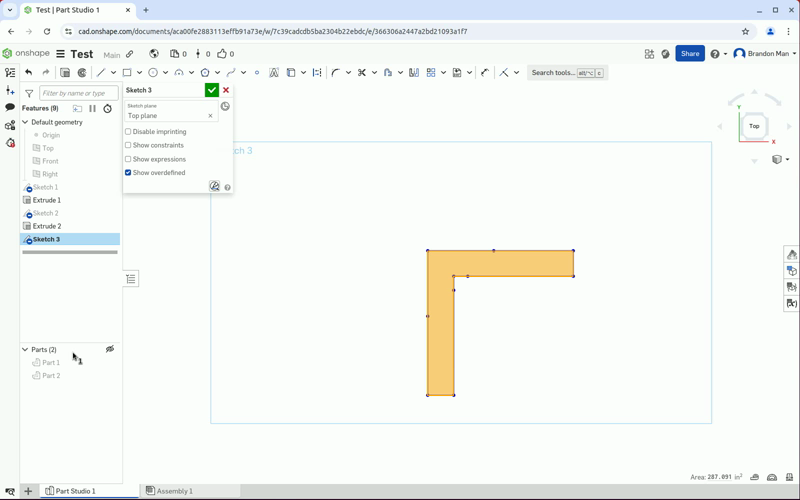
key(shift+y)
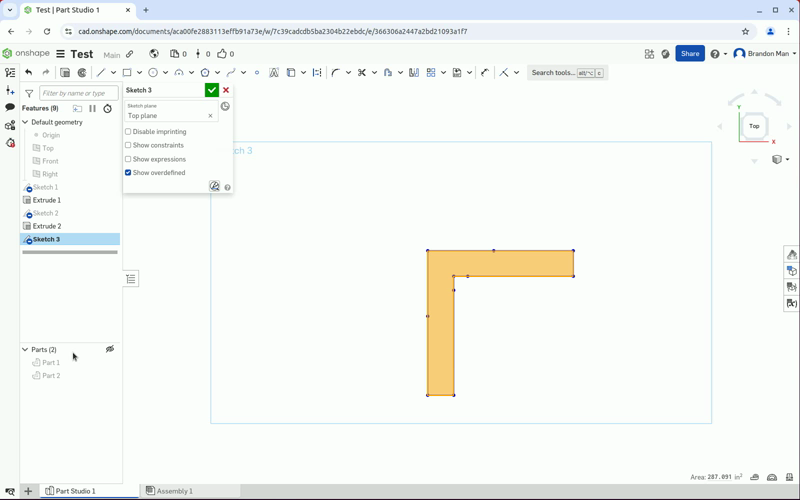
key(shift+e)
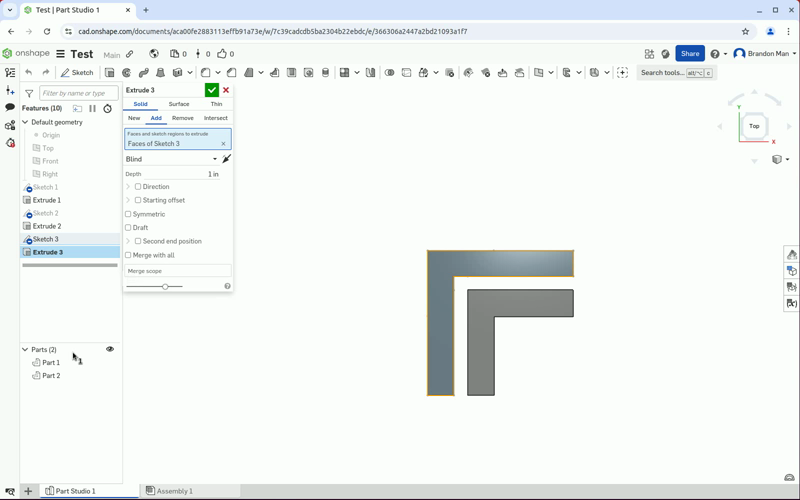
mouse_move(143, 106)
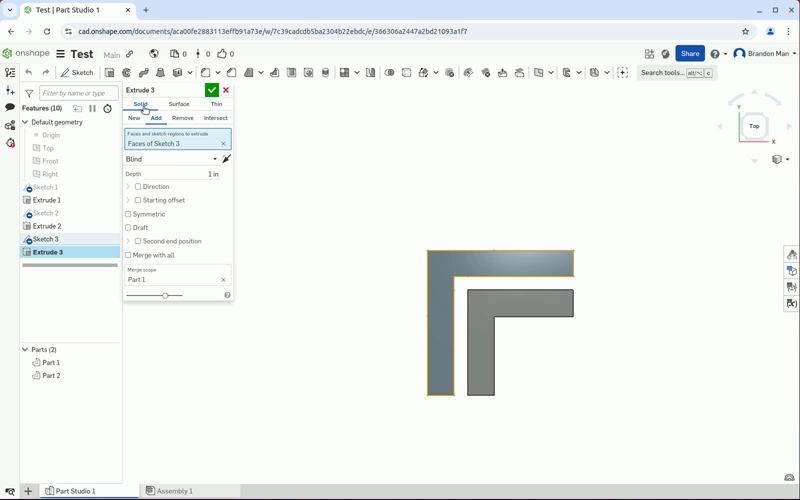
click(143, 106)
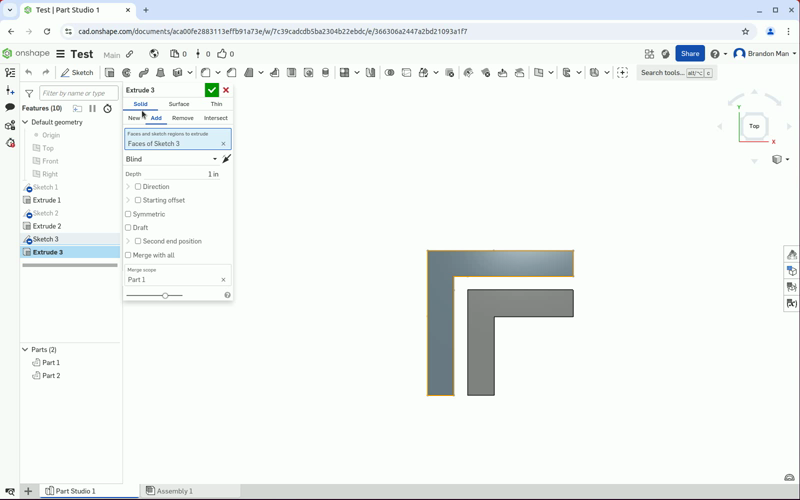
mouse_move(137, 120)
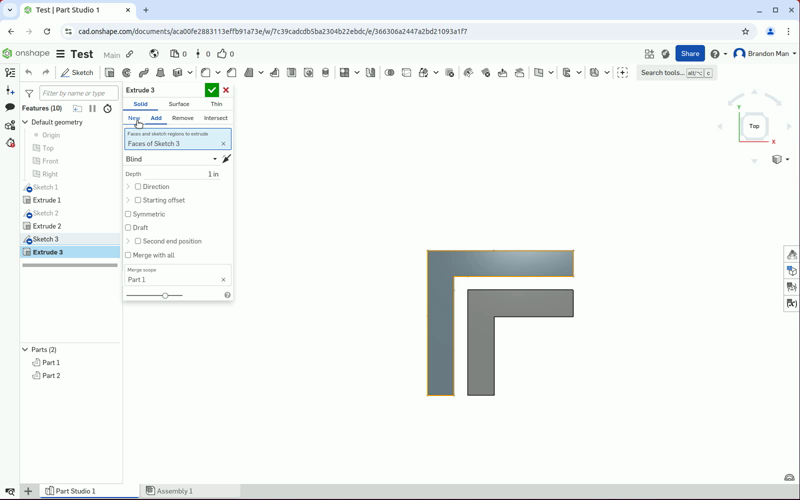
click(137, 120)
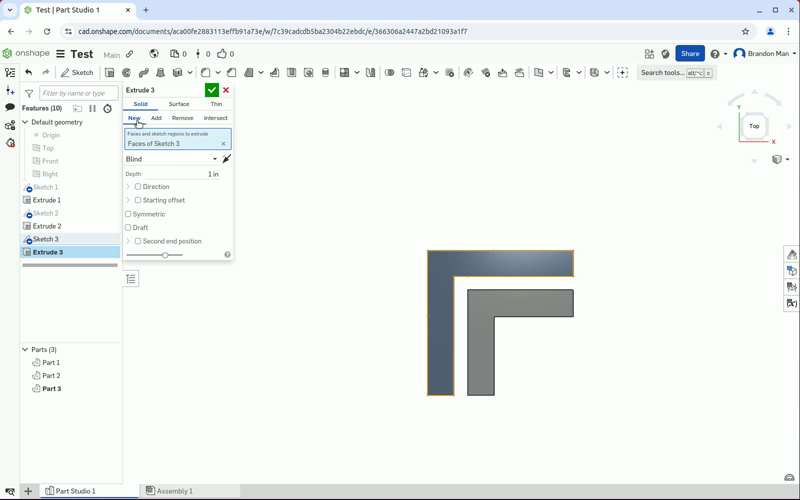
key(tab, 4)
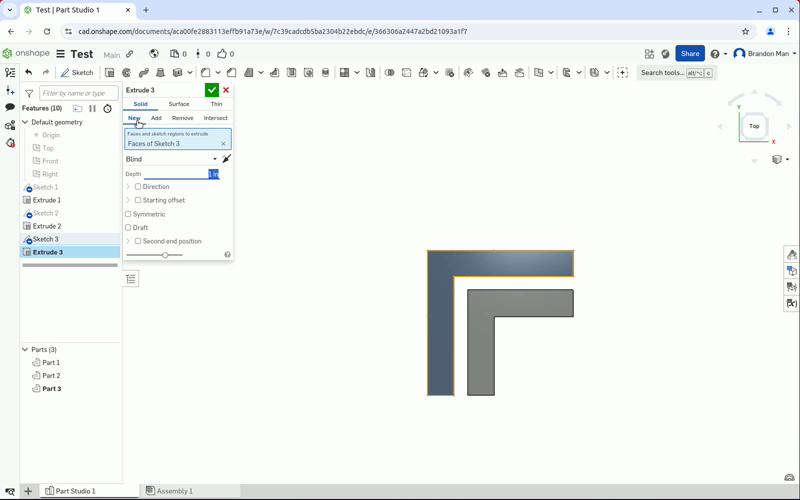
text(-5.536)
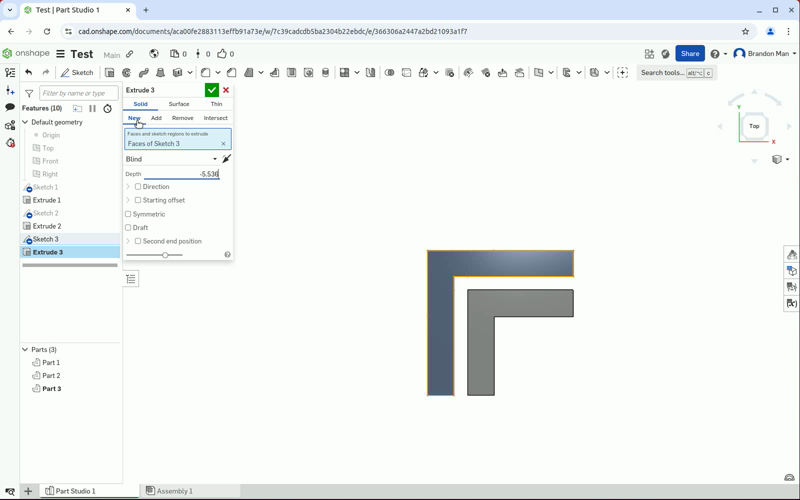
key(enter)
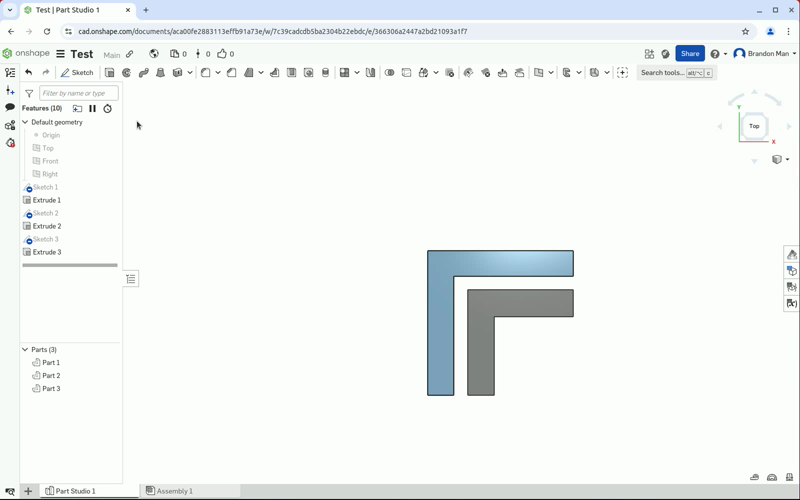
key(shift+h)
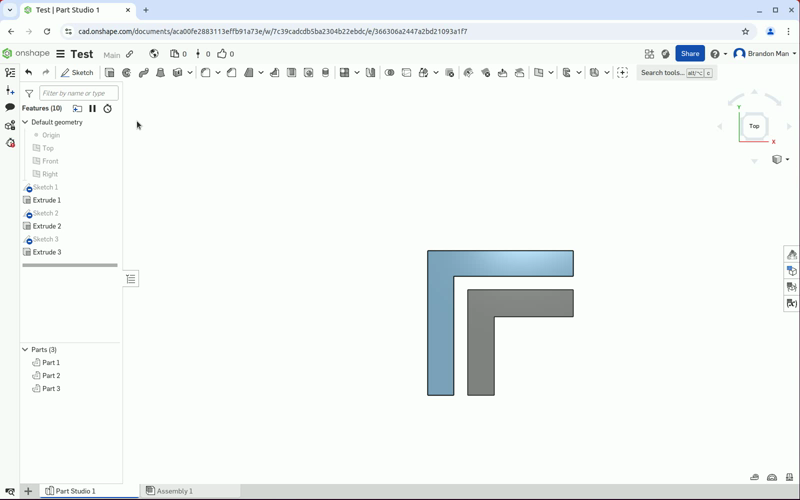
key(shift+h)
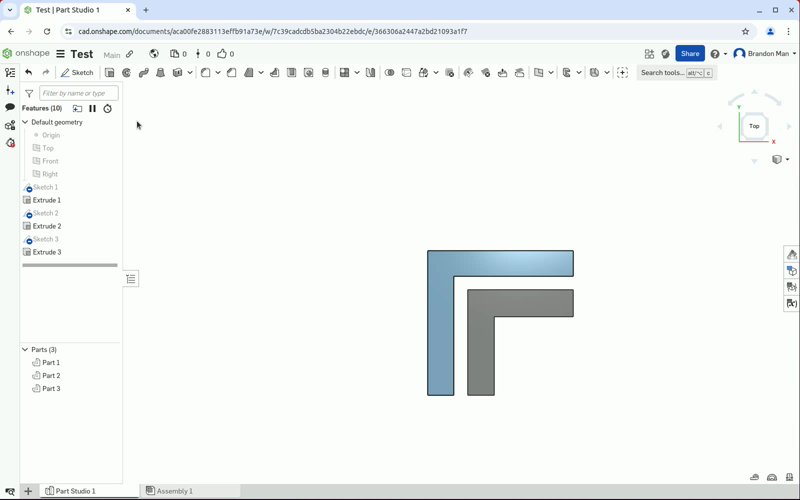
mouse_move(73, 189)
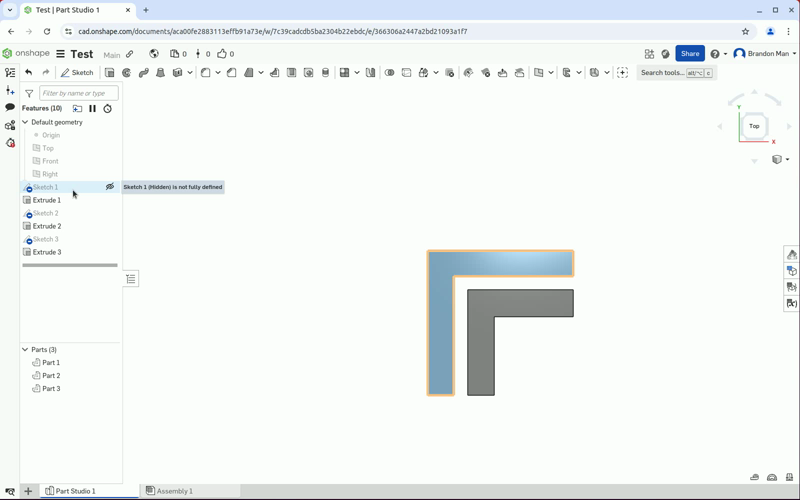
click(73, 189)
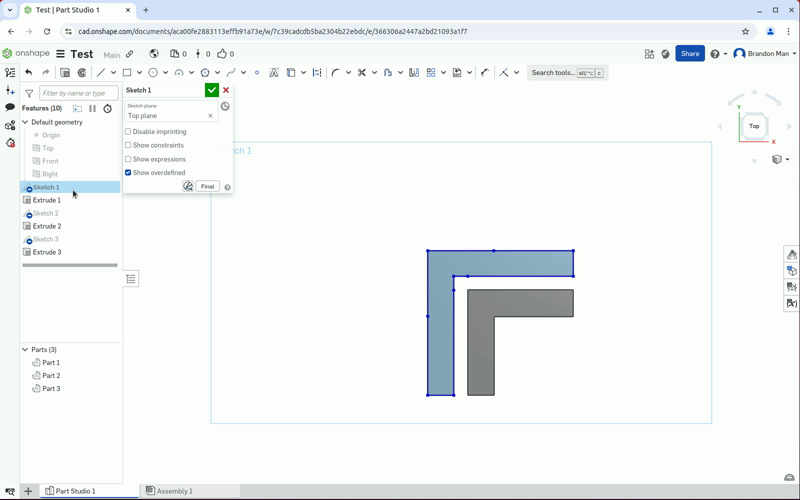
mouse_move(229, 92)
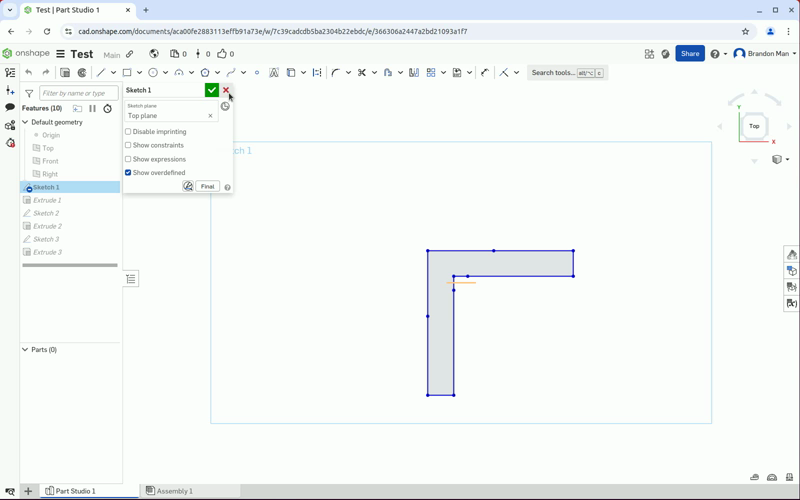
click(229, 92)
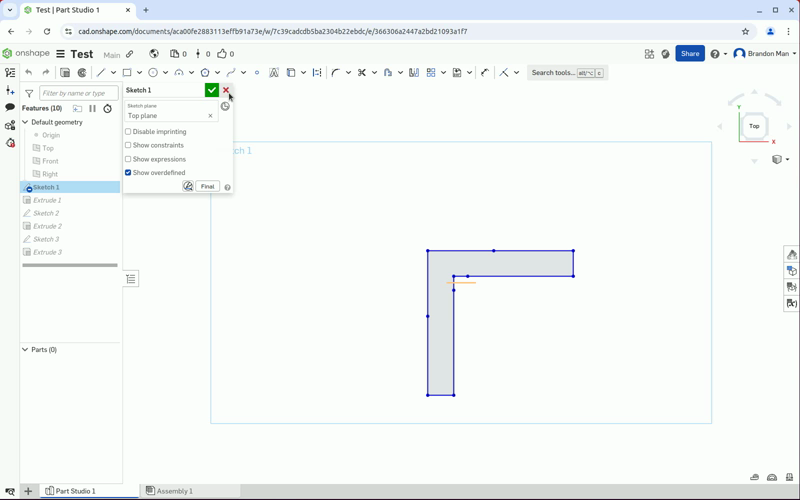
key(shift+s)
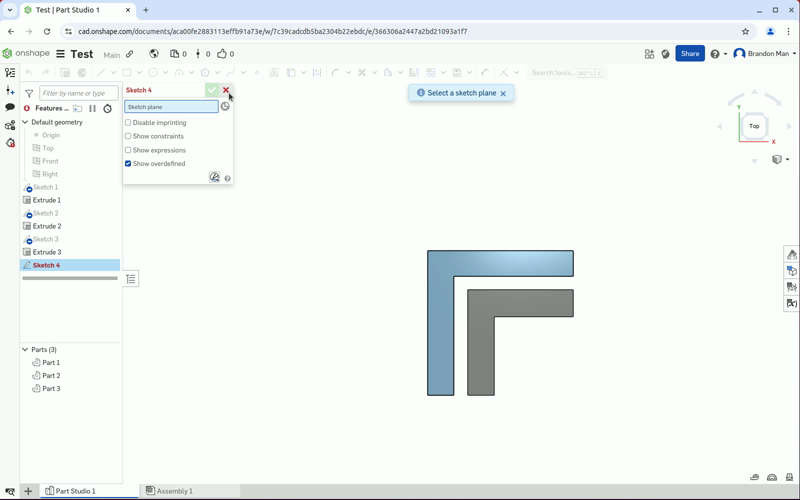
mouse_move(73, 150)
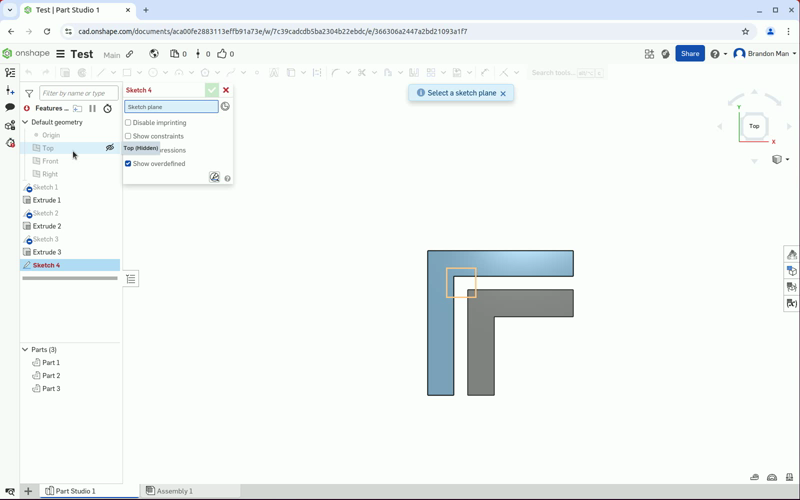
click(73, 150)
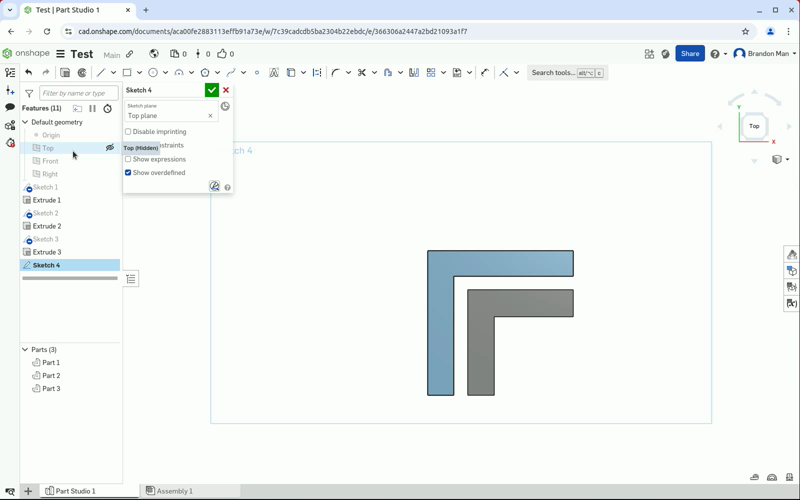
mouse_move(73, 352)
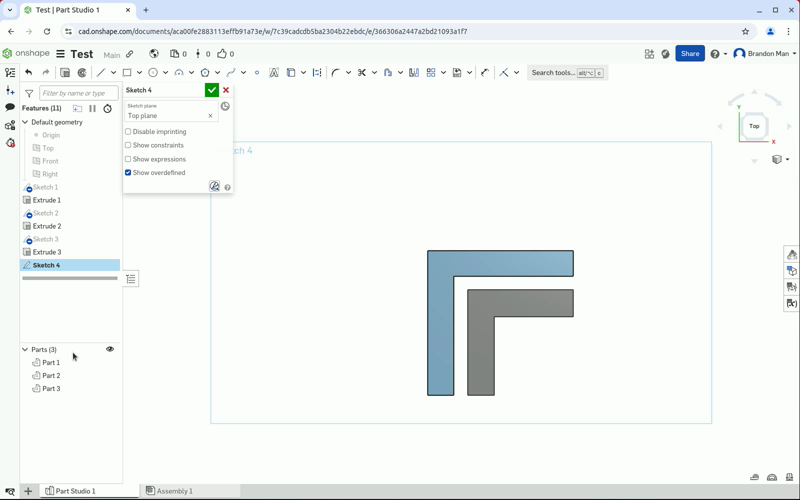
key(y)
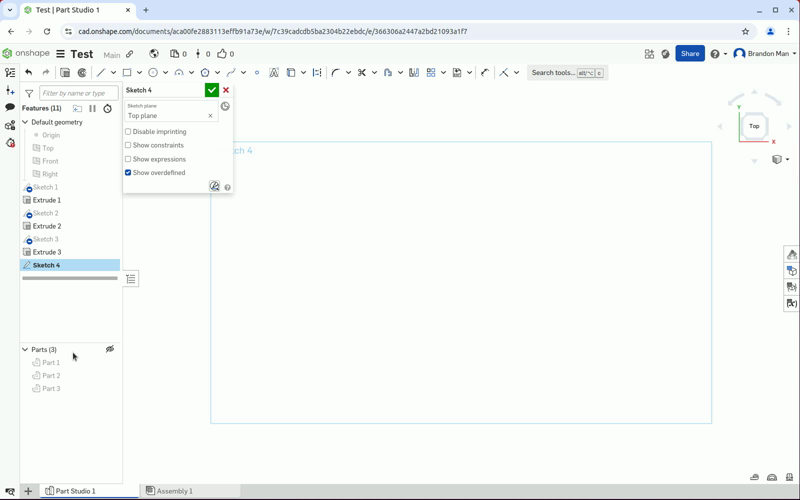
key(l)
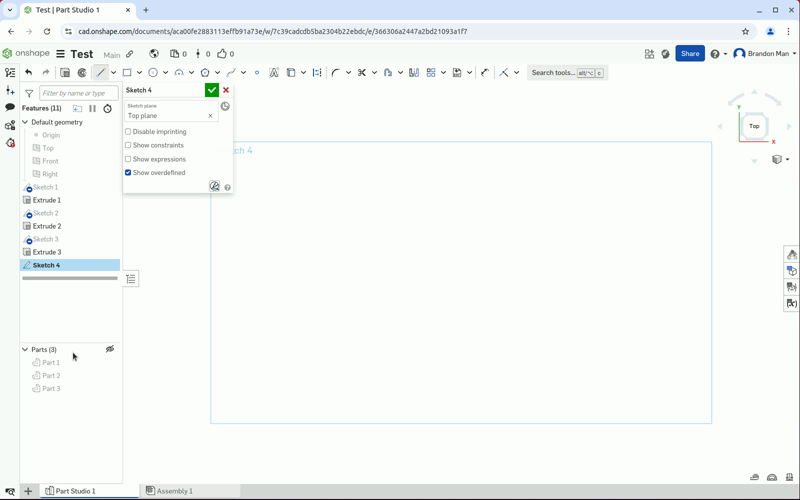
key_down(shift)
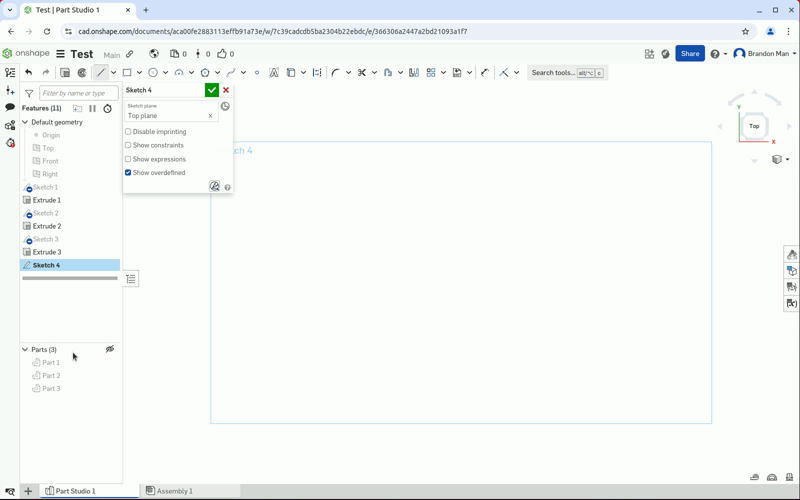
mouse_move(453, 395)
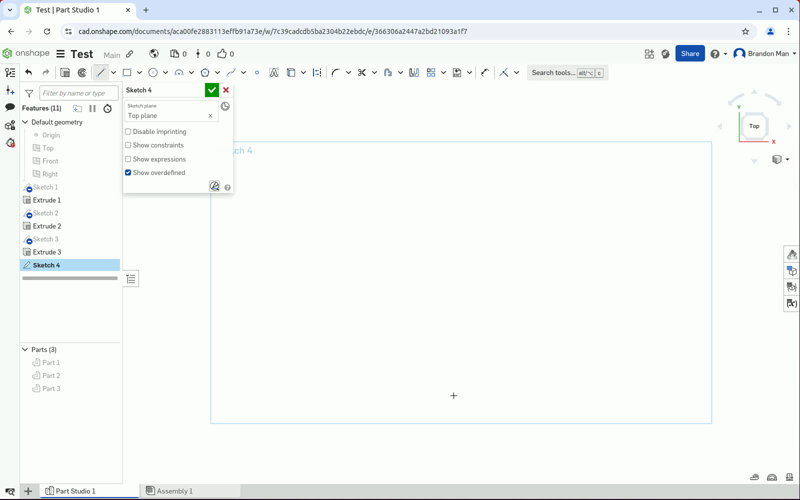
click(453, 395)
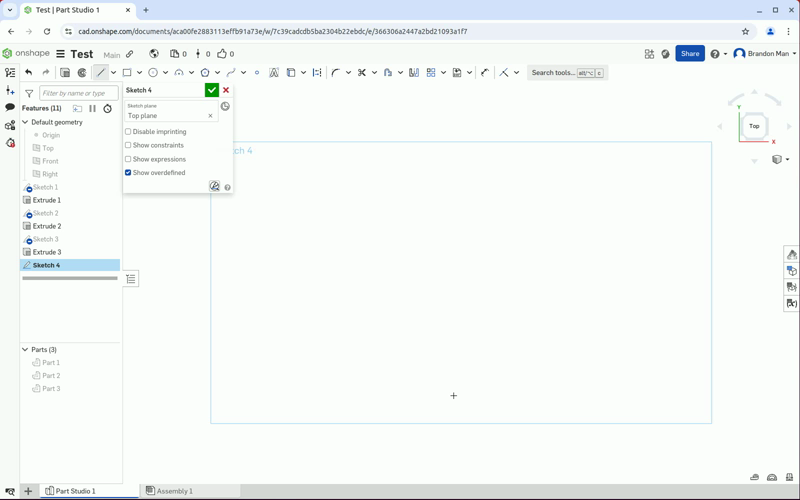
key_up(shift)
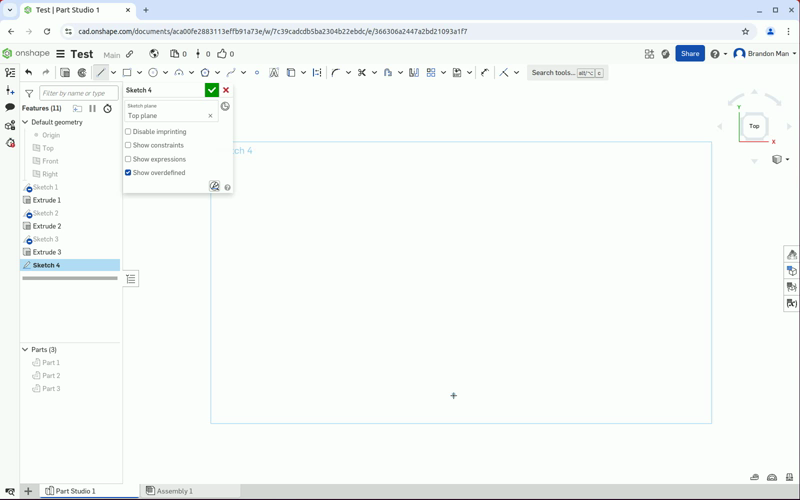
key_down(shift)
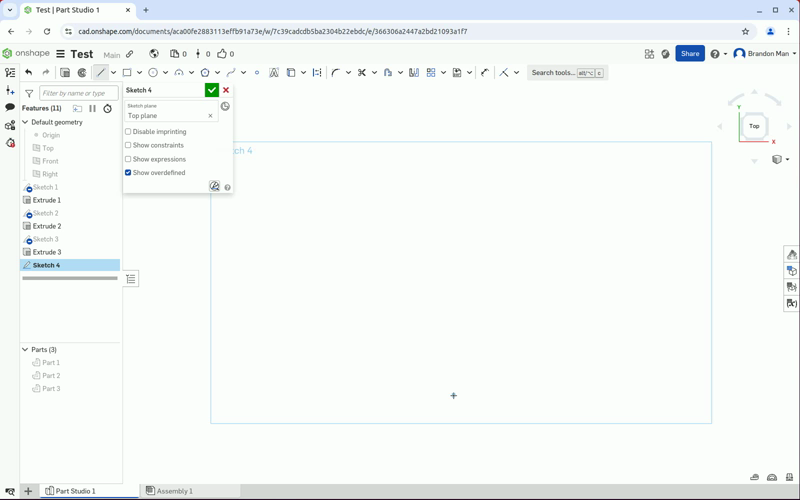
mouse_move(483, 395)
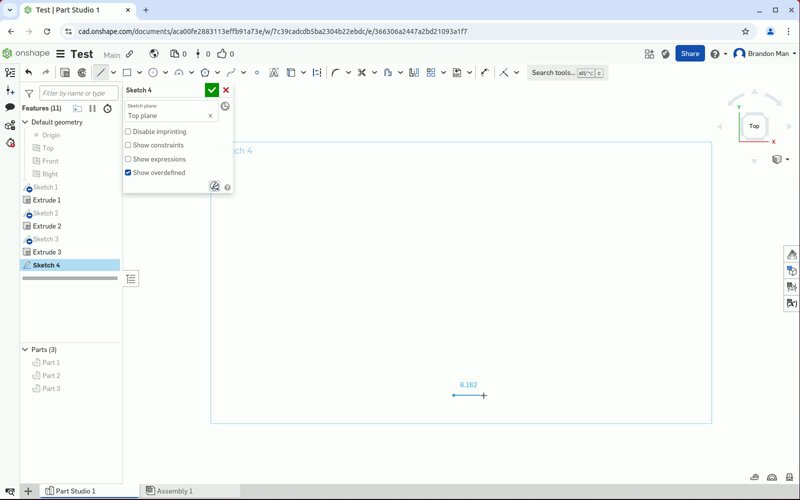
mouse_move(459, 395)
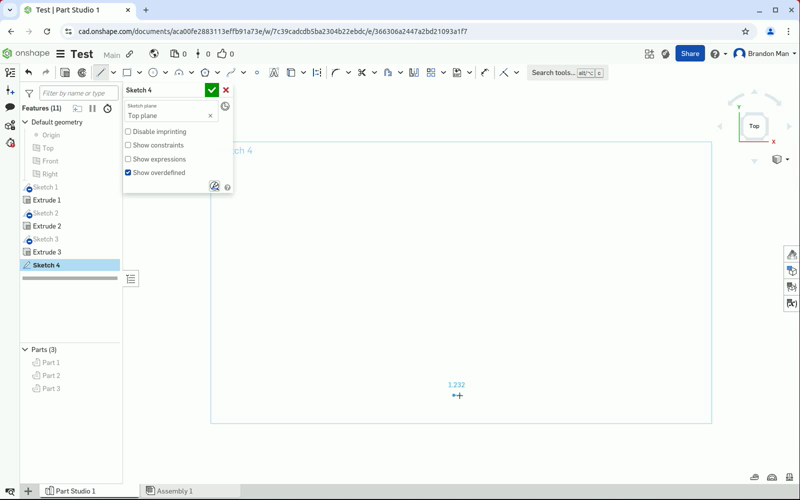
scroll(6)
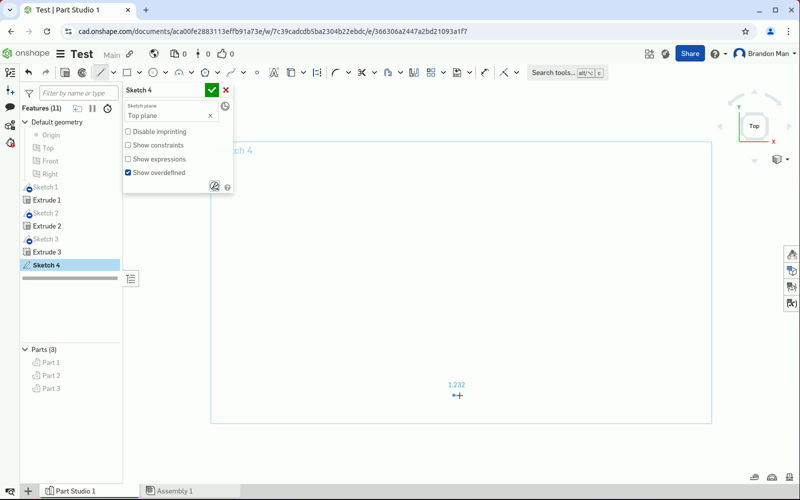
scroll(6)
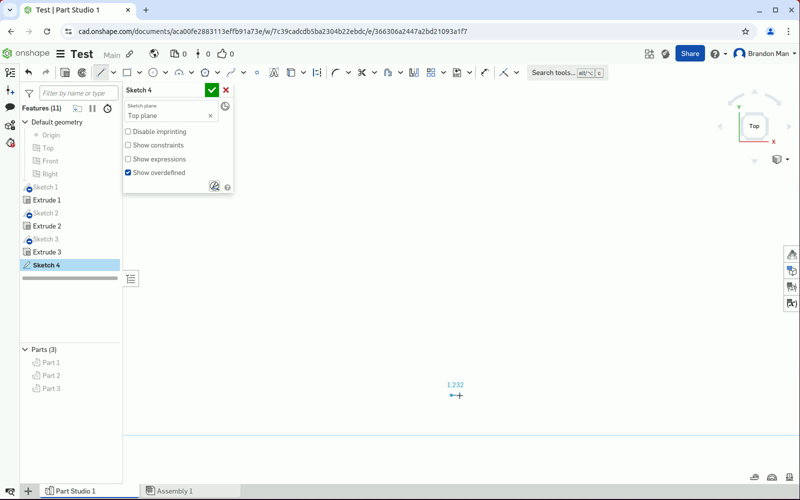
scroll(6)
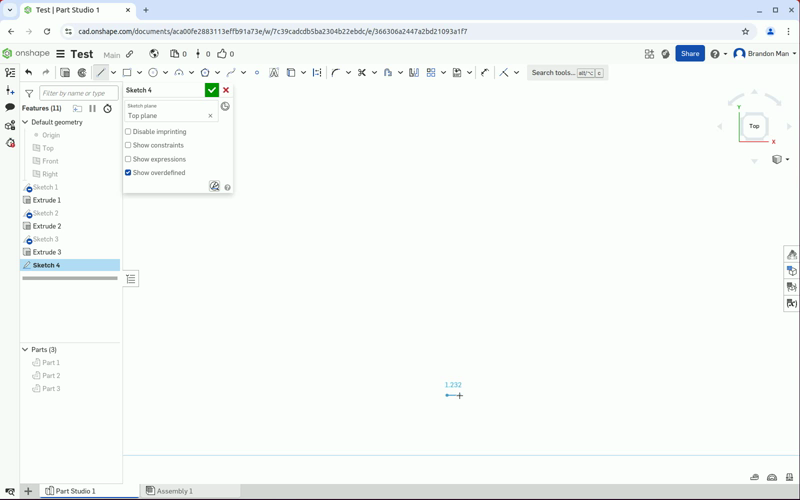
scroll(6)
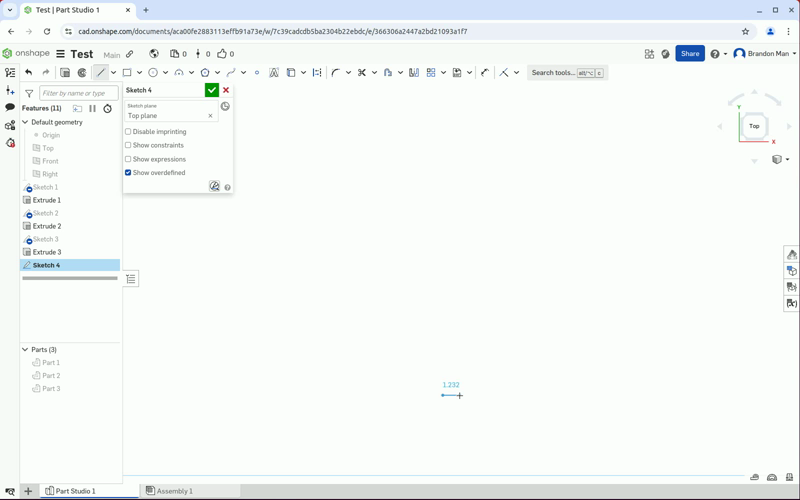
scroll(6)
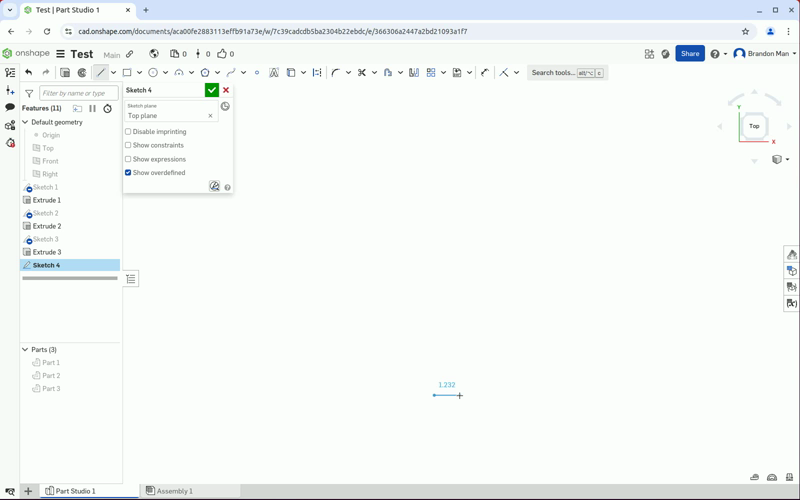
scroll(6)
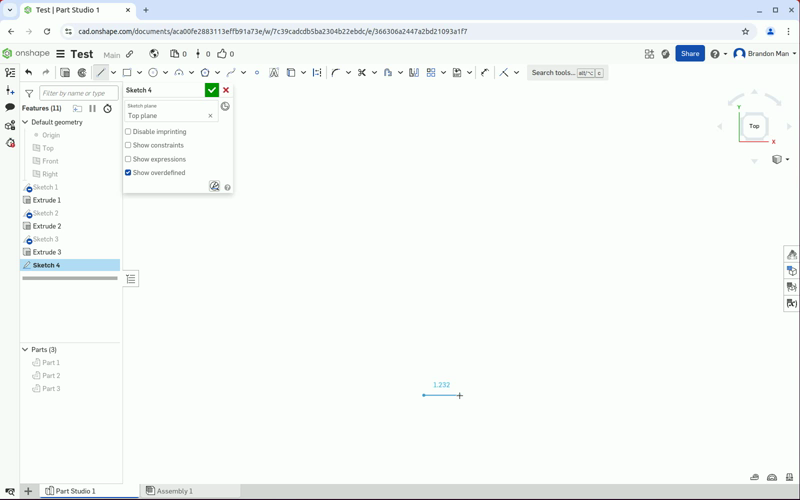
scroll(6)
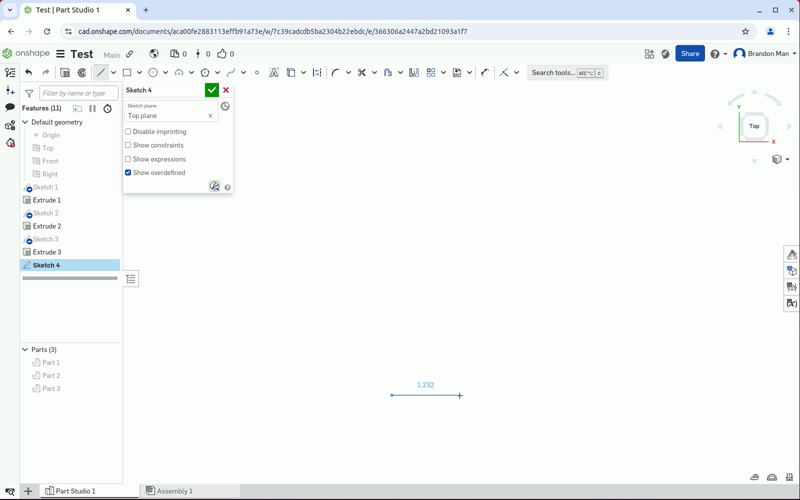
click(459, 395)
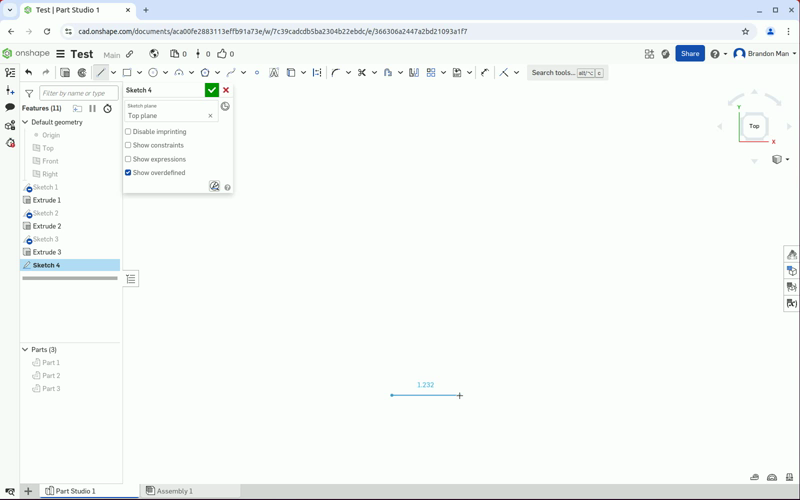
scroll(-6)
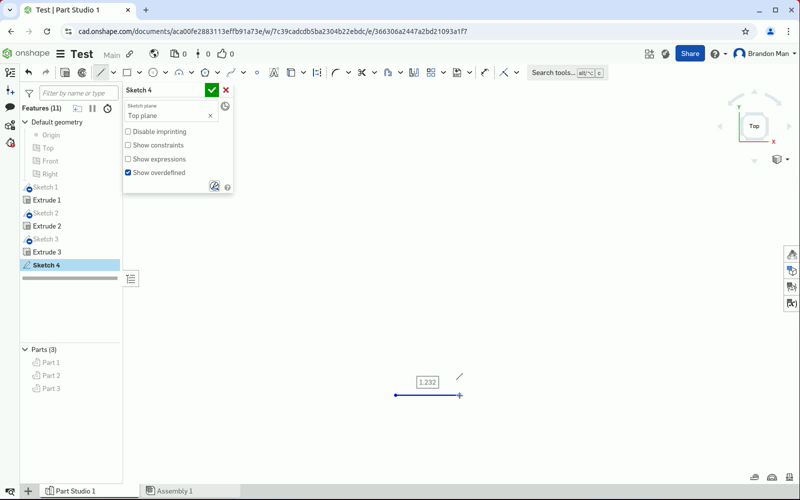
scroll(-6)
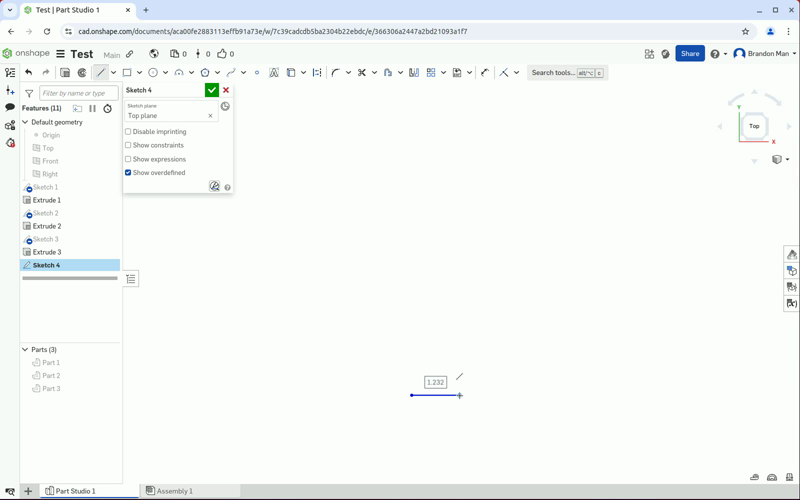
scroll(-6)
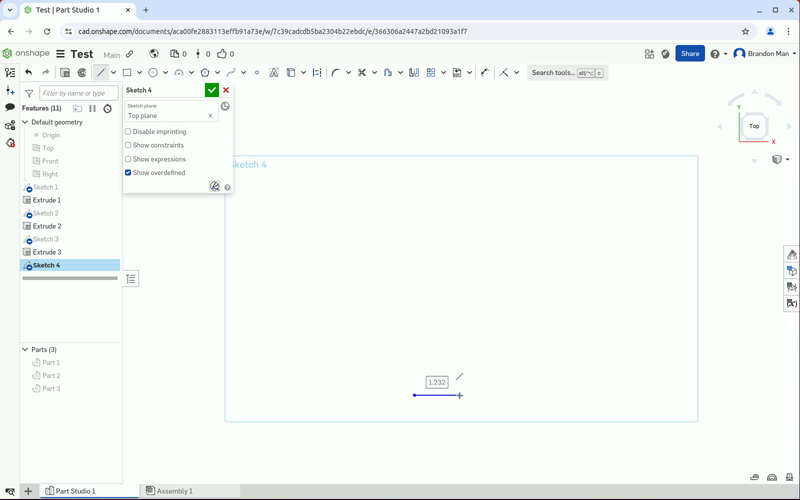
scroll(-6)
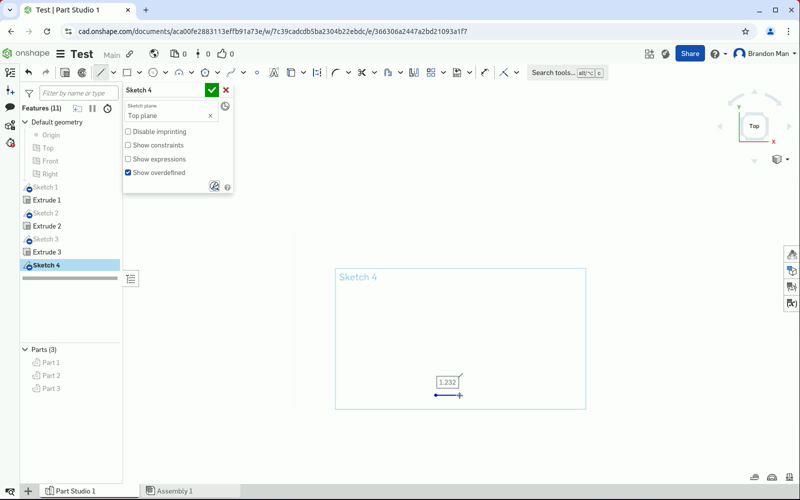
scroll(-6)
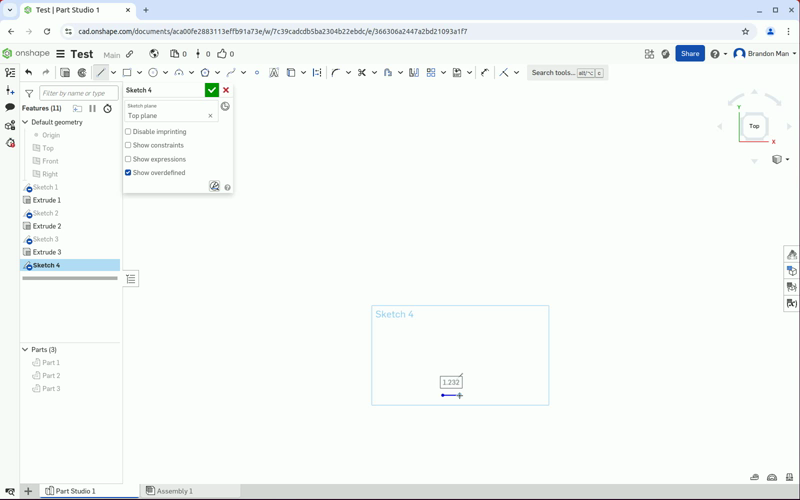
scroll(-6)
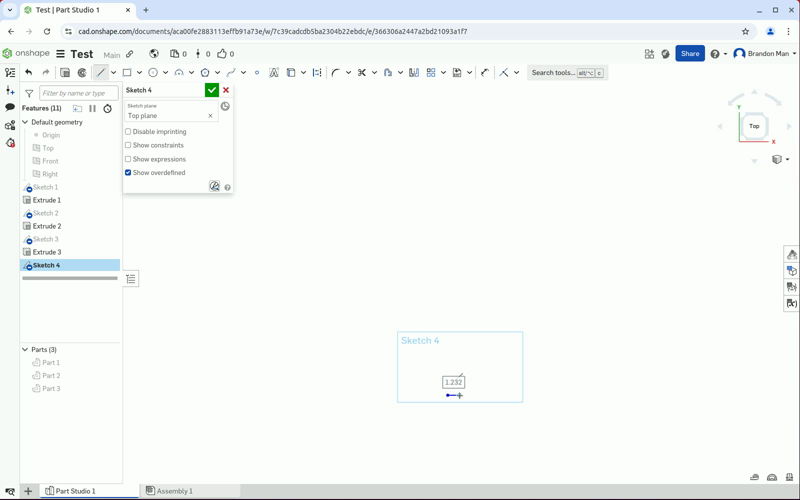
scroll(-6)
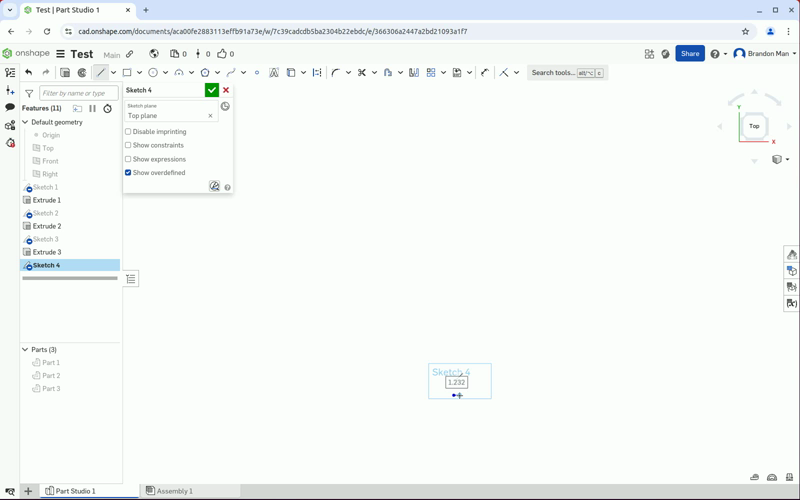
key_up(shift)
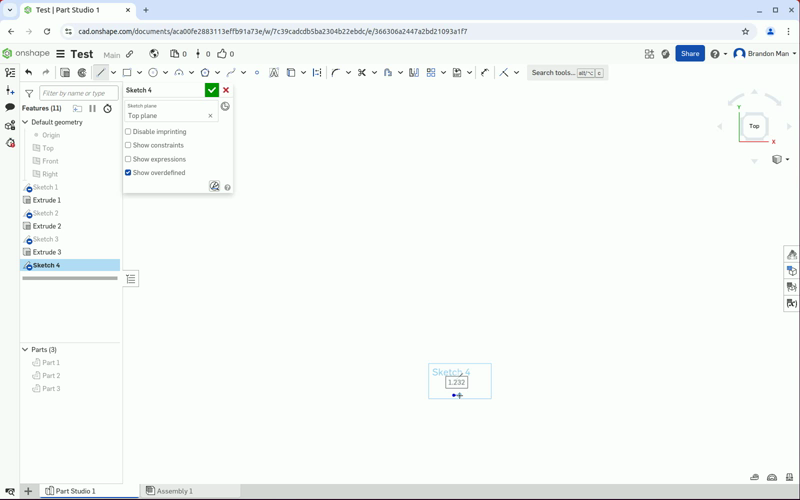
key_down(shift)
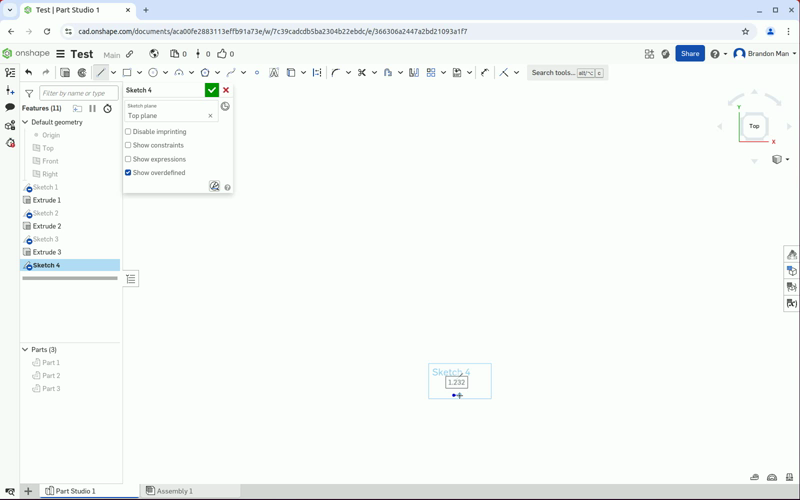
mouse_move(489, 395)
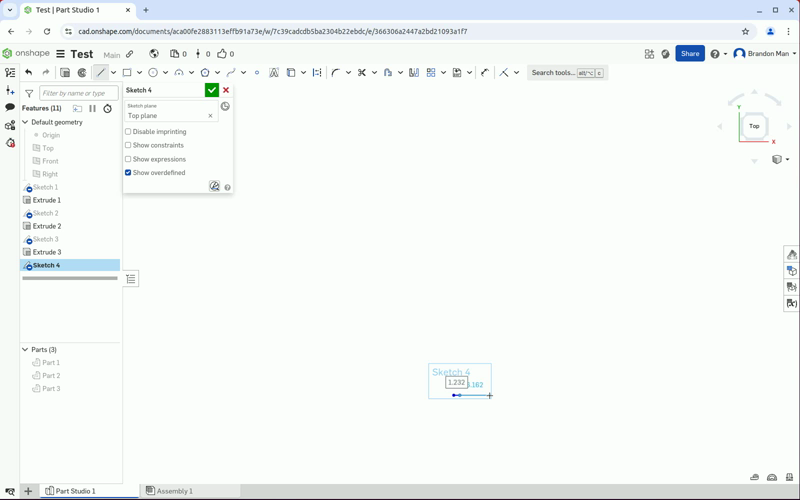
mouse_move(467, 395)
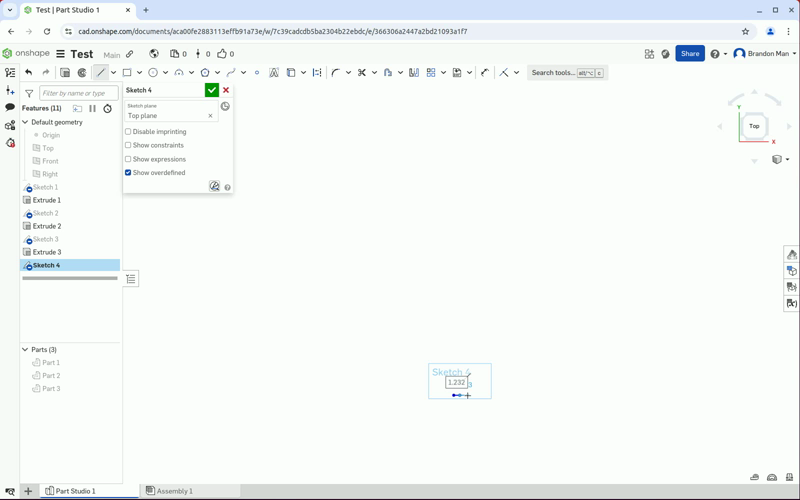
click(467, 395)
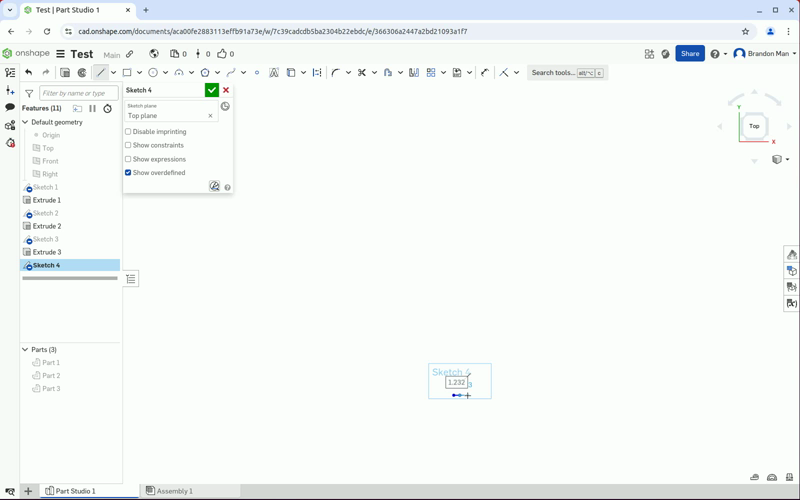
key_up(shift)
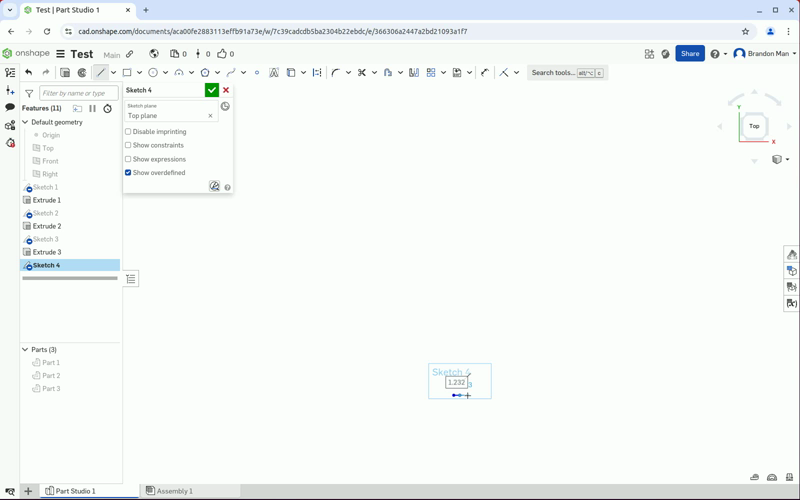
key_down(shift)
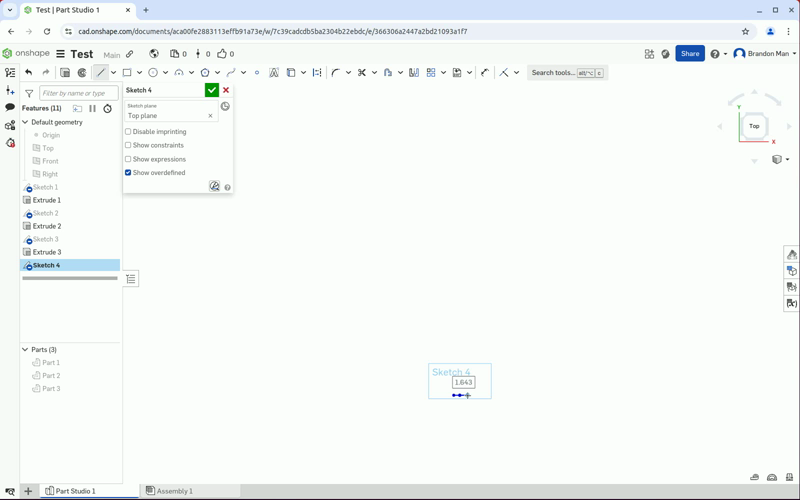
mouse_move(467, 289)
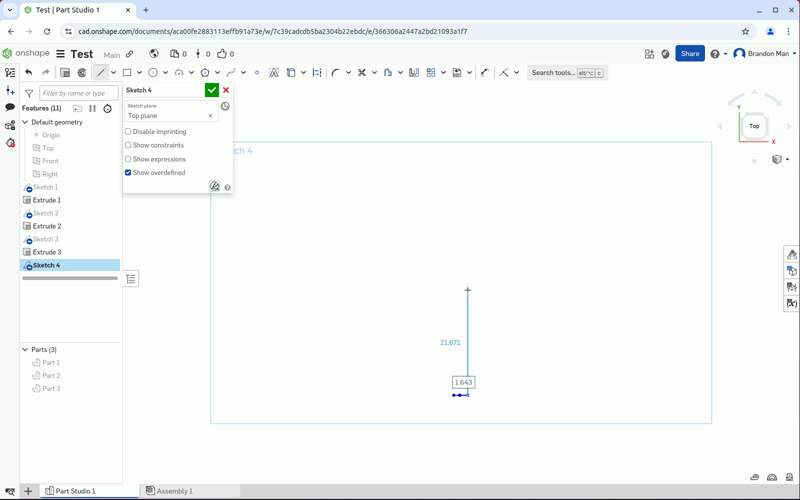
click(467, 289)
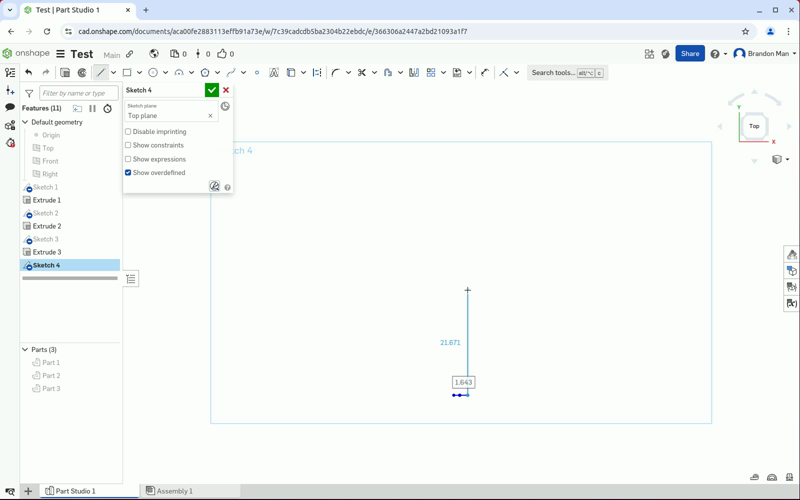
key_up(shift)
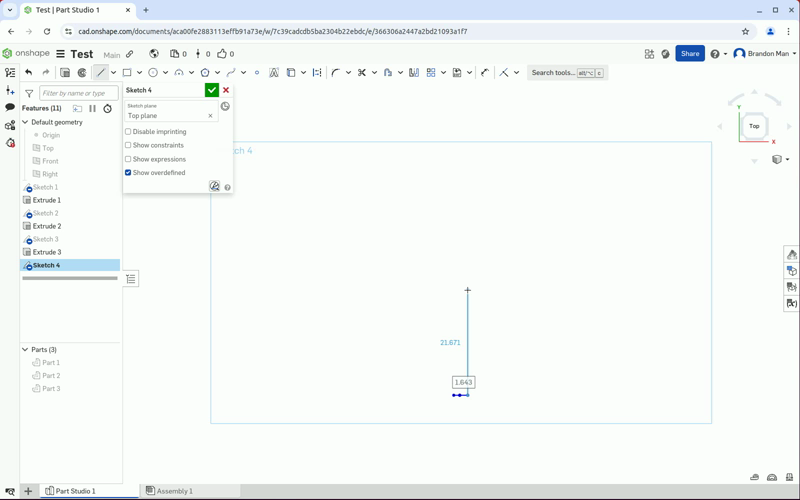
key_down(shift)
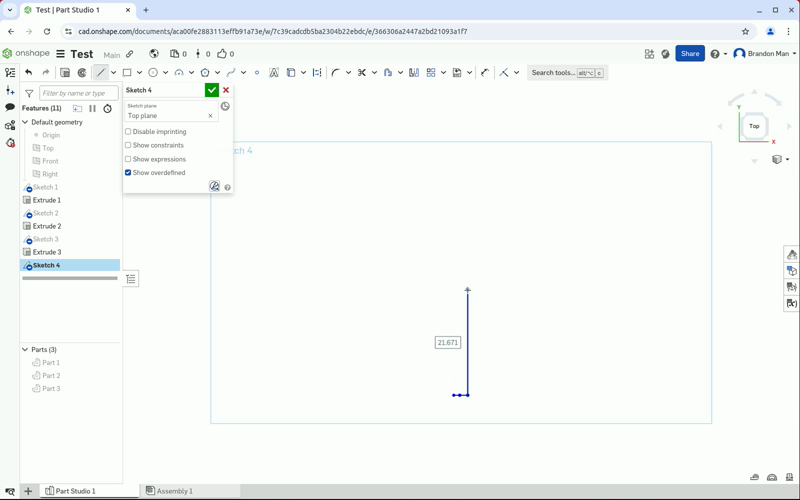
mouse_move(573, 289)
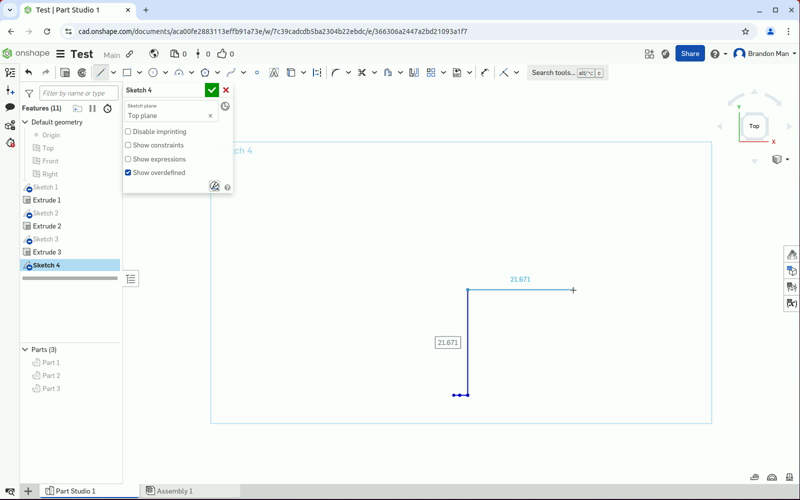
click(573, 289)
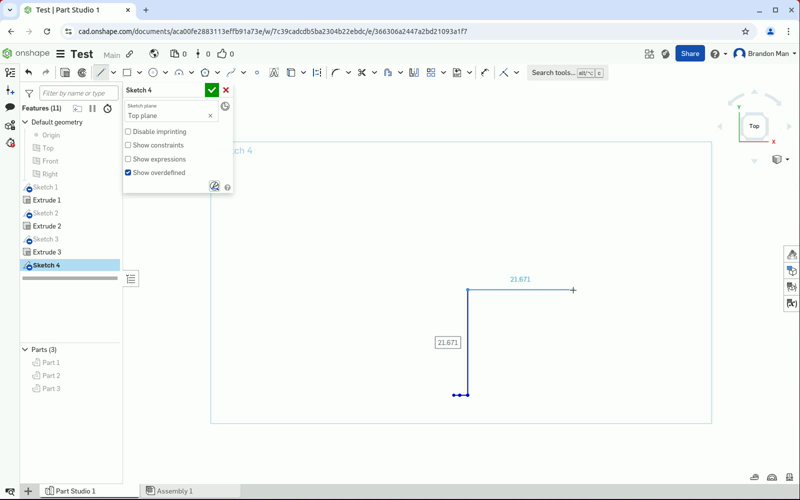
key_up(shift)
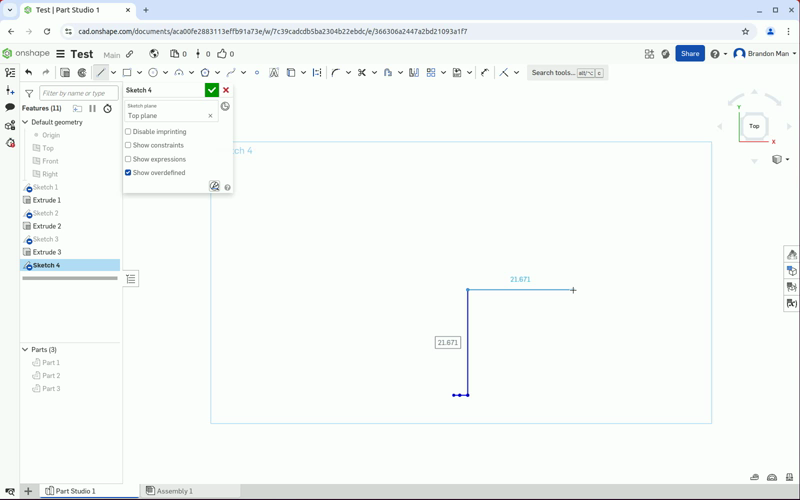
key_down(shift)
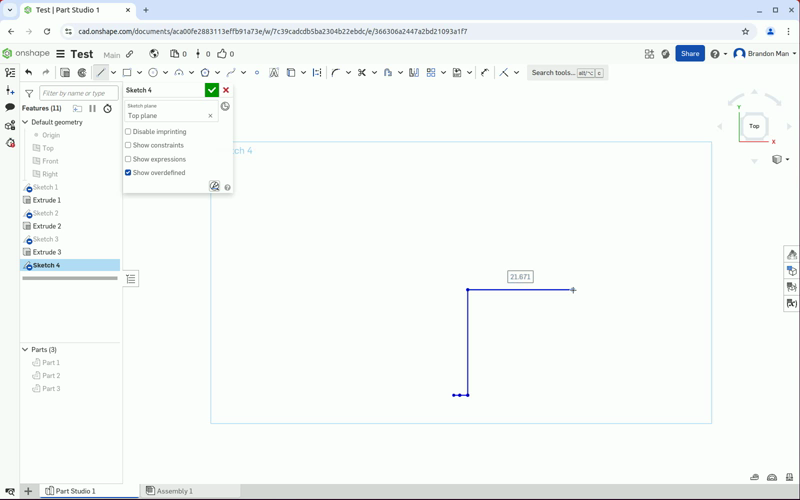
mouse_move(589, 289)
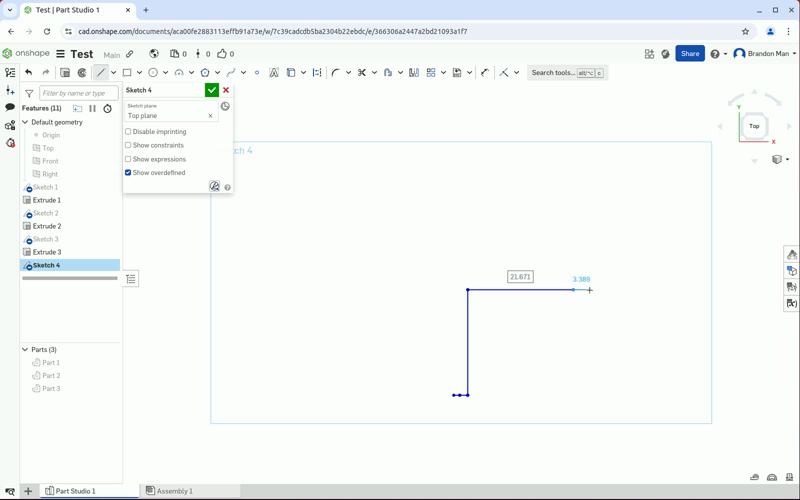
mouse_move(573, 282)
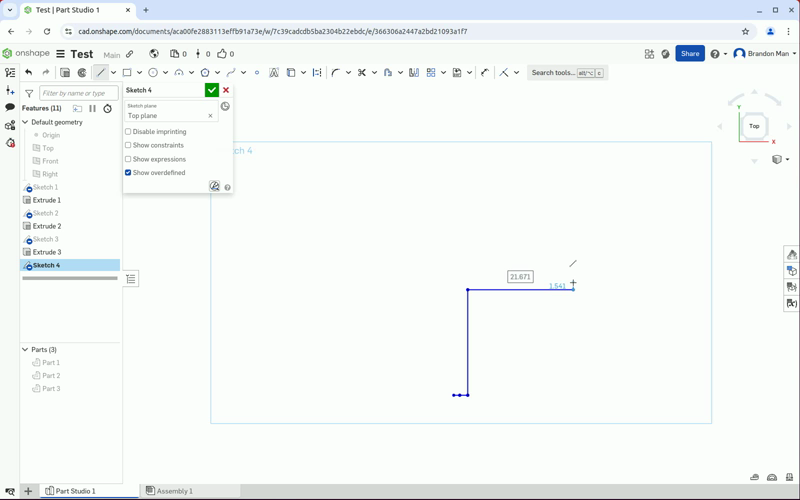
click(573, 282)
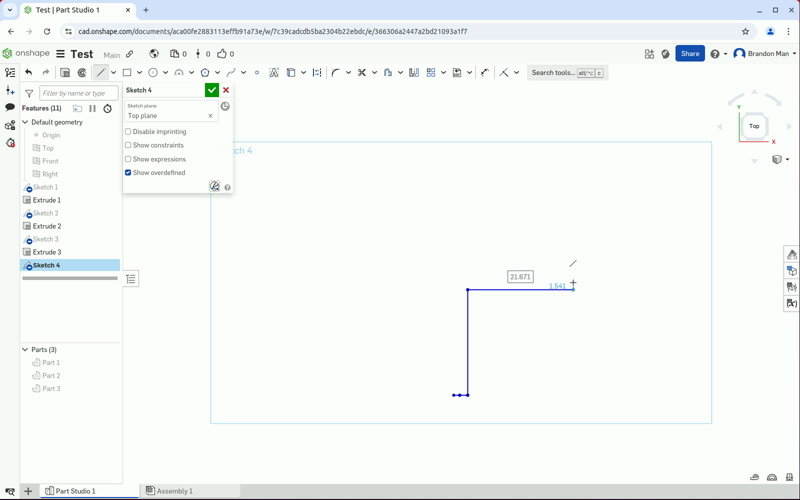
key_up(shift)
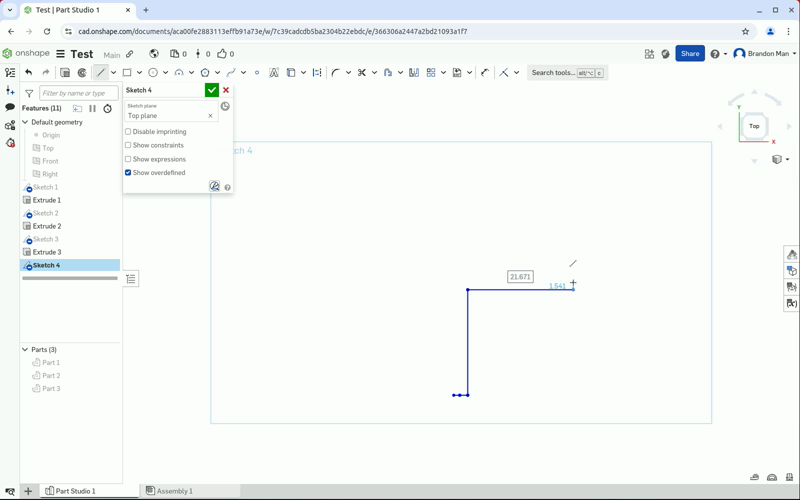
key_down(shift)
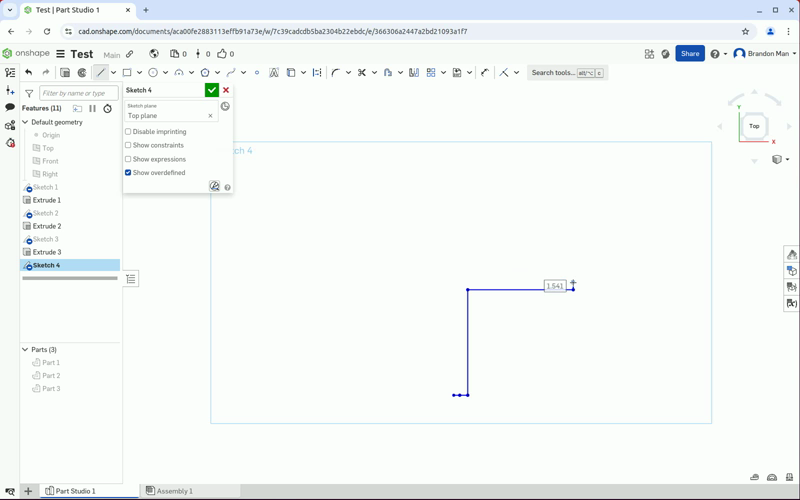
mouse_move(589, 282)
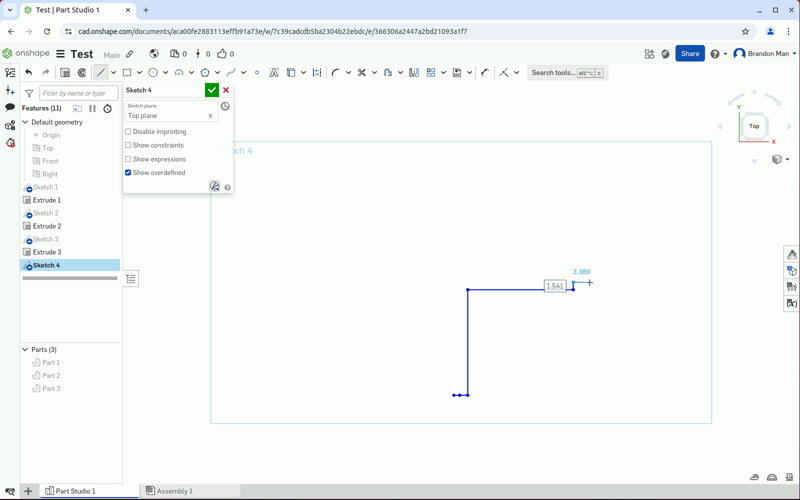
mouse_move(573, 276)
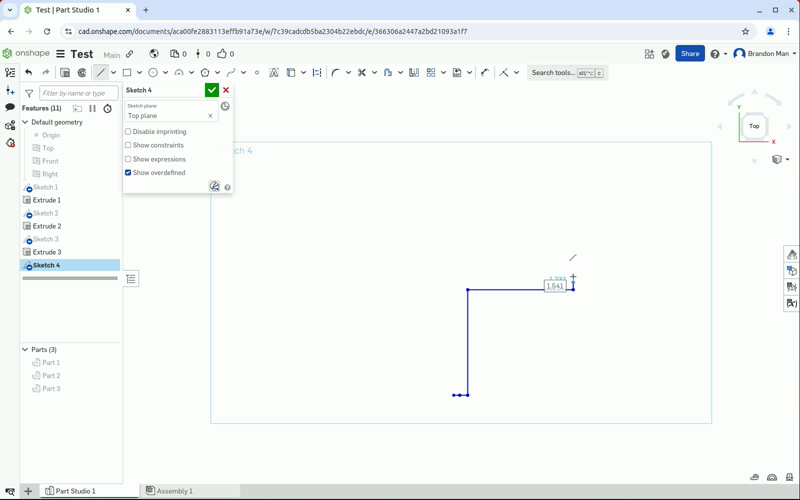
scroll(6)
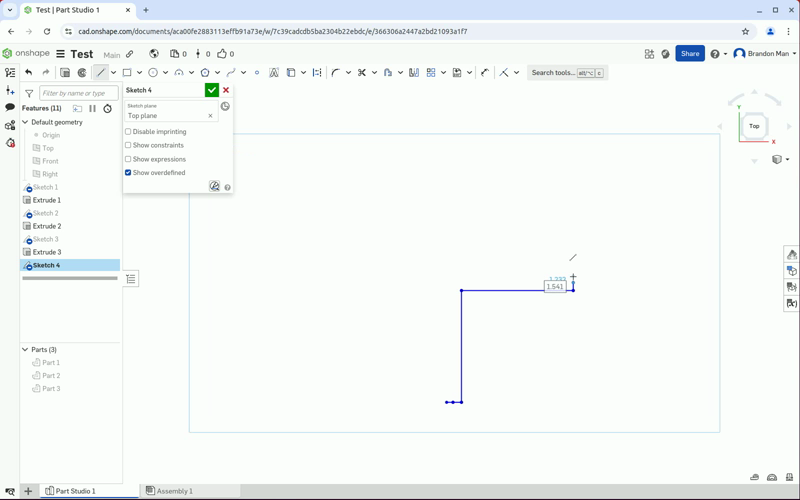
scroll(6)
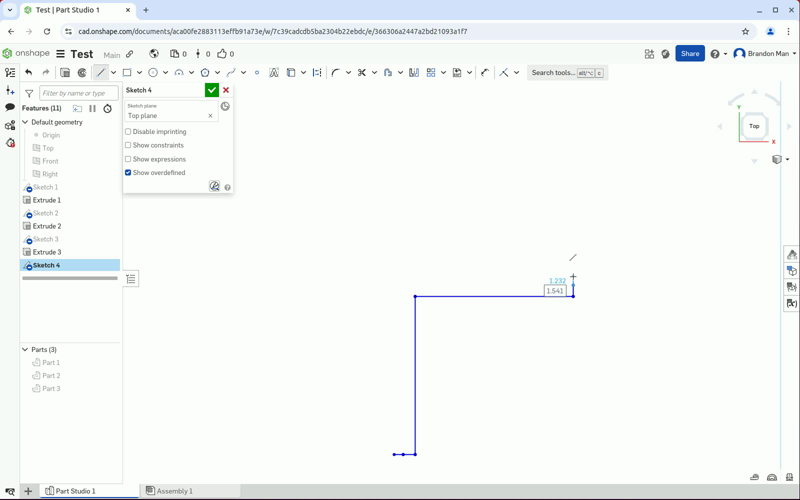
scroll(6)
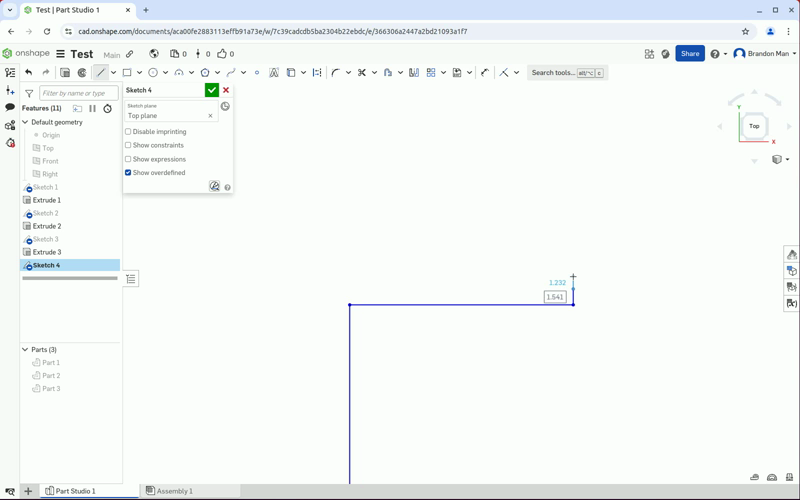
scroll(6)
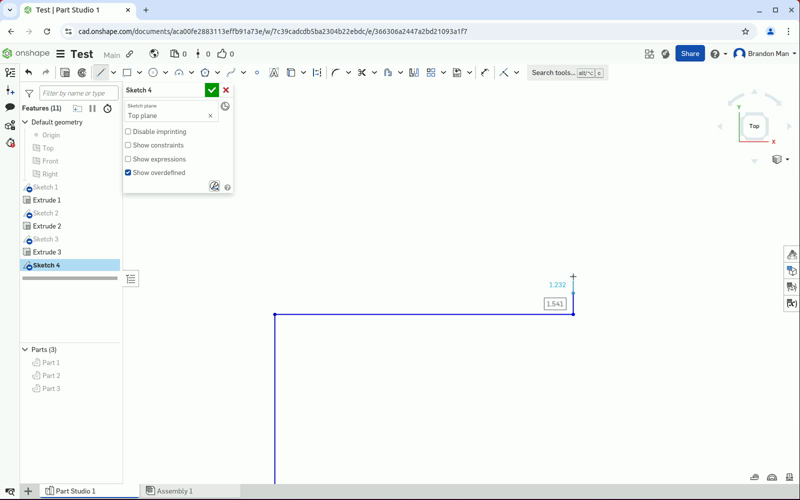
scroll(6)
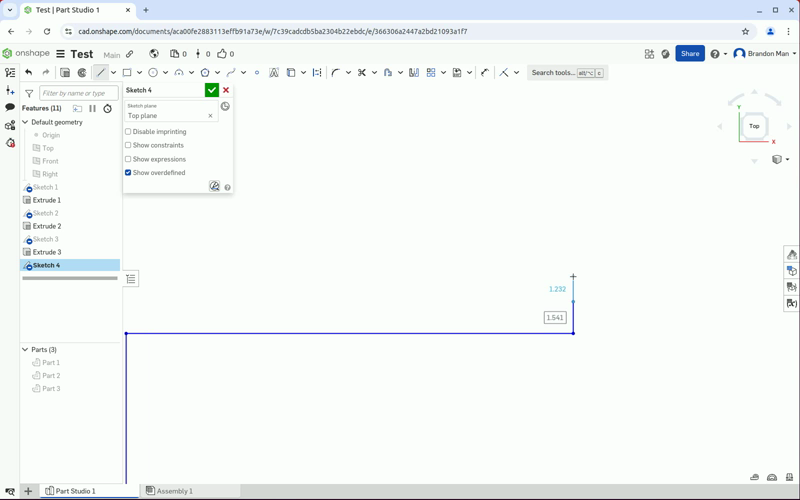
scroll(6)
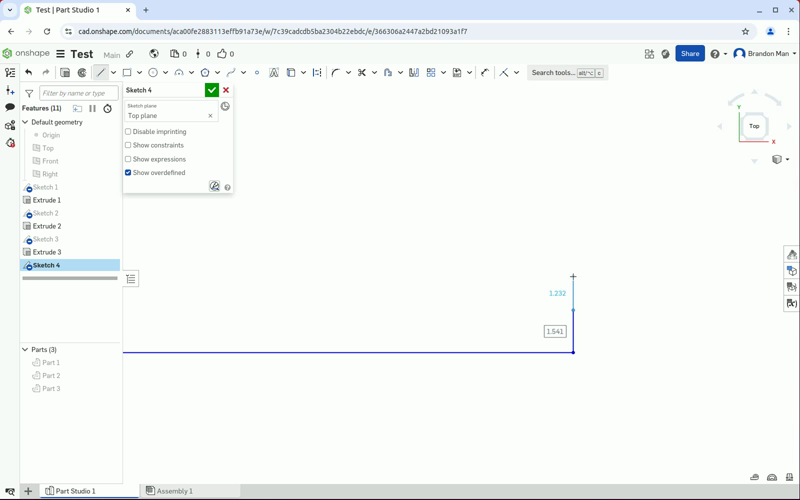
scroll(6)
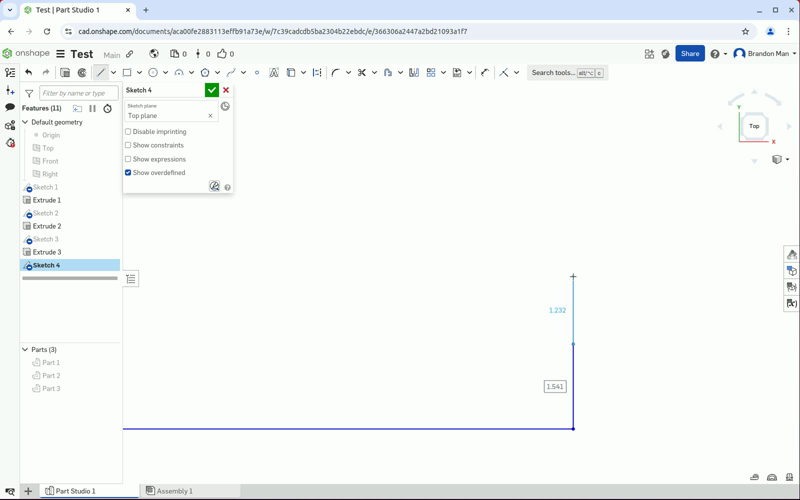
click(573, 276)
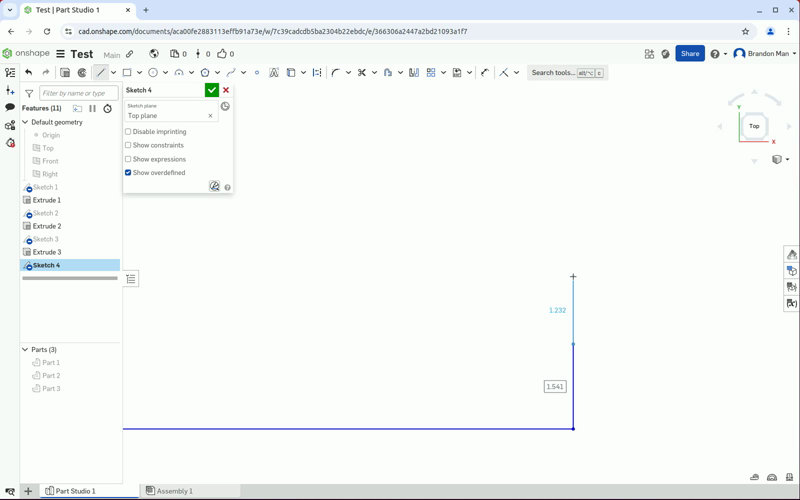
scroll(-6)
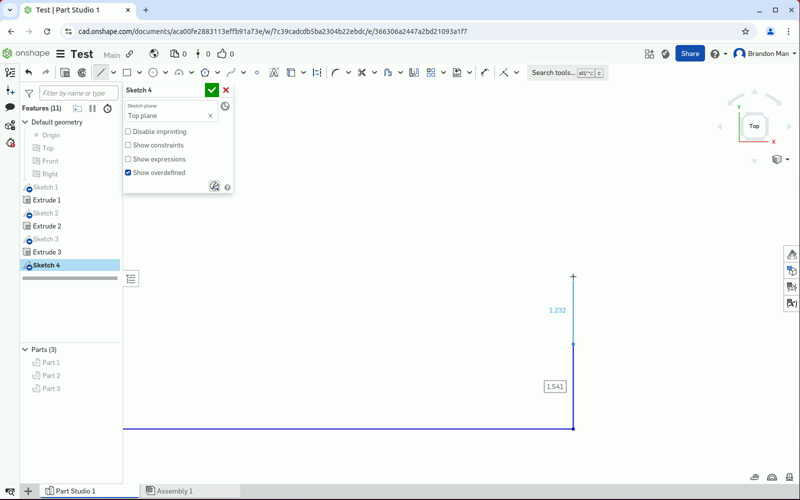
scroll(-6)
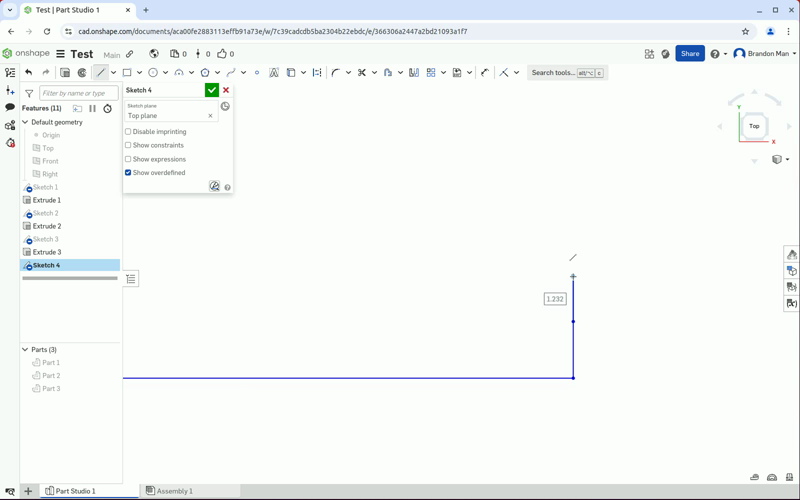
scroll(-6)
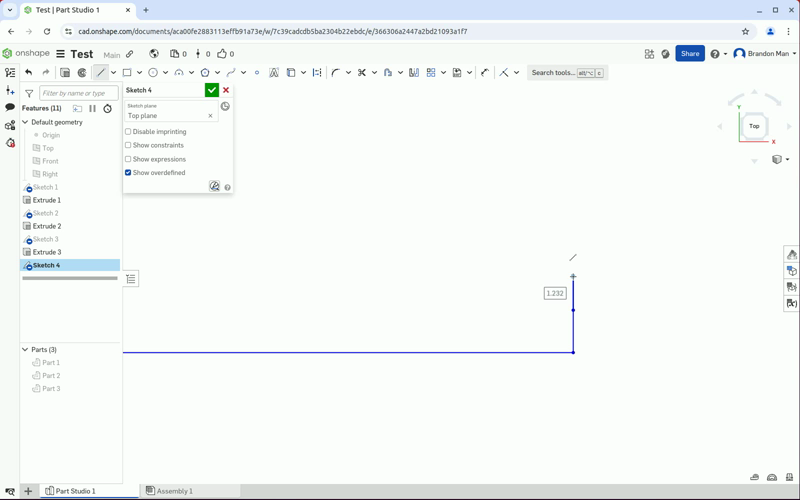
scroll(-6)
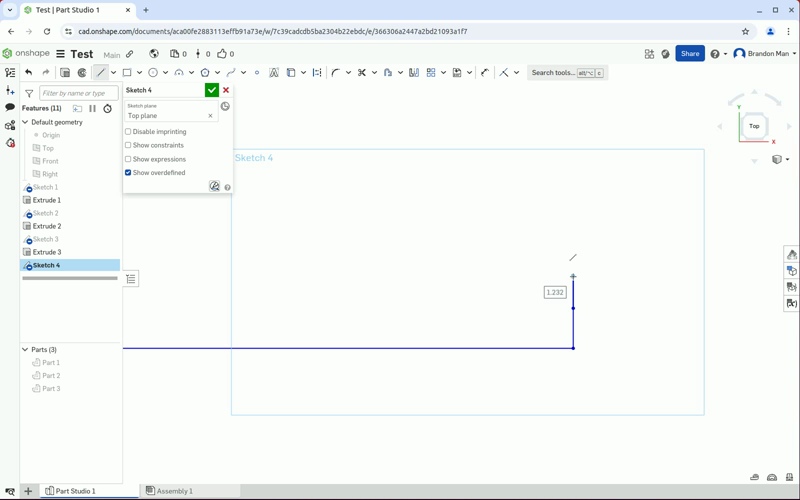
scroll(-6)
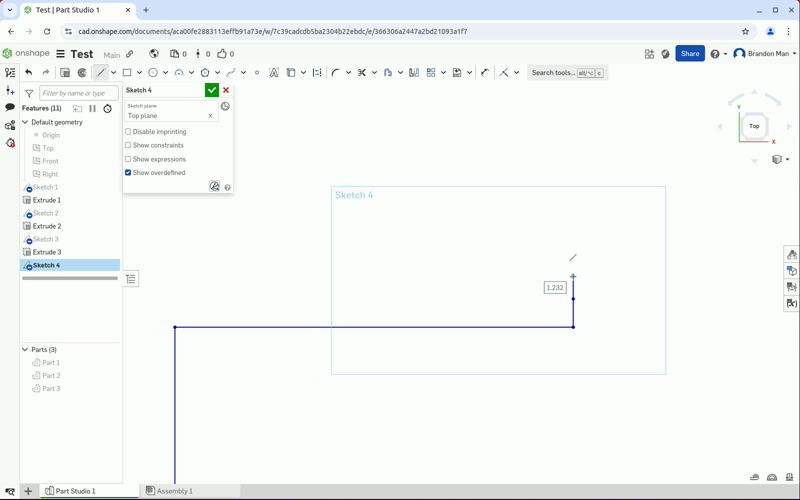
scroll(-6)
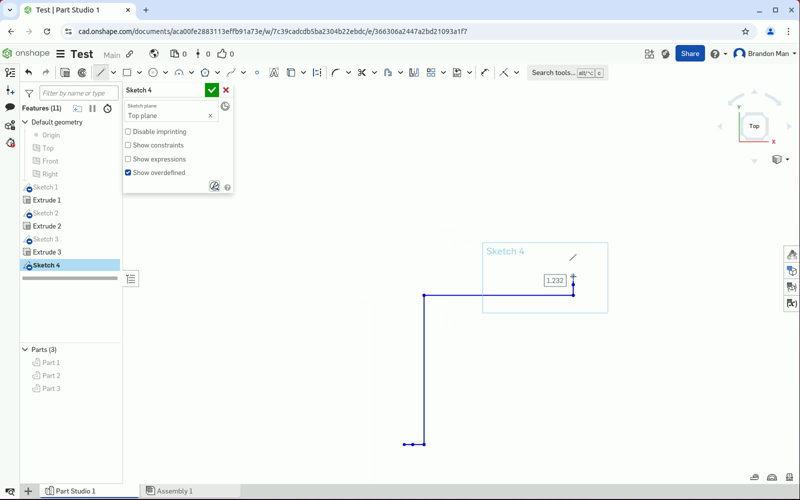
scroll(-6)
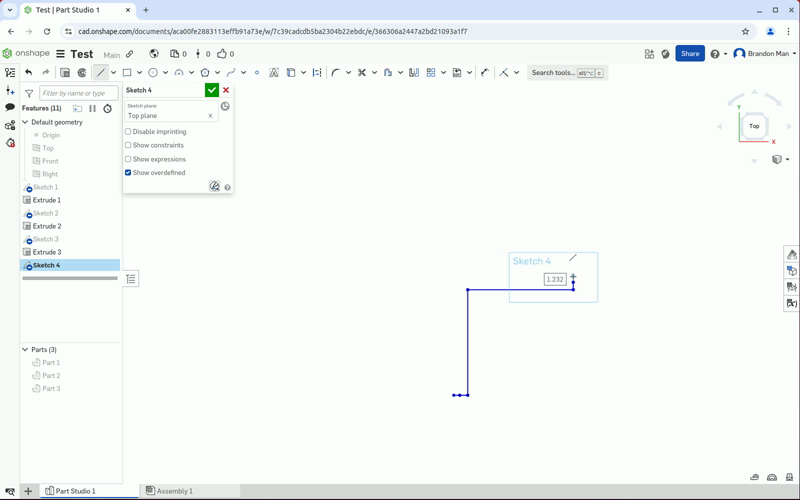
key_up(shift)
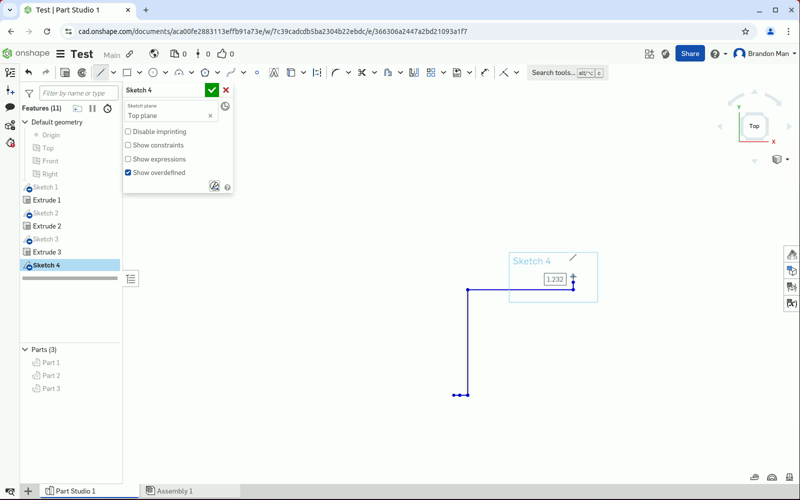
key_down(shift)
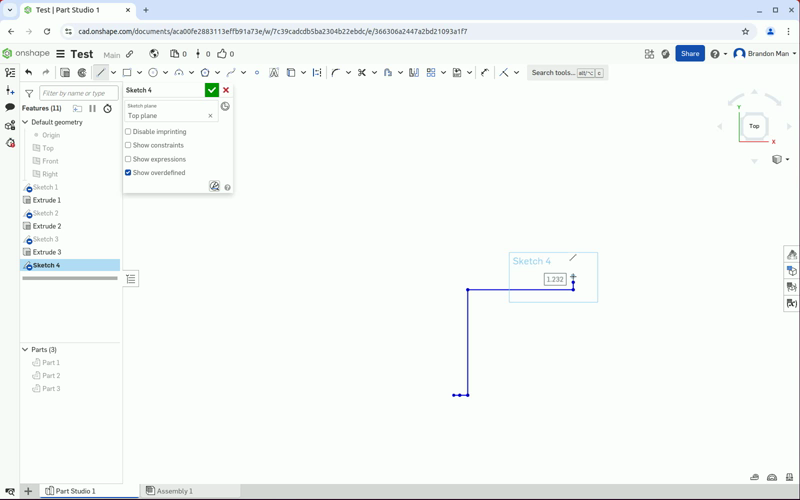
mouse_move(467, 276)
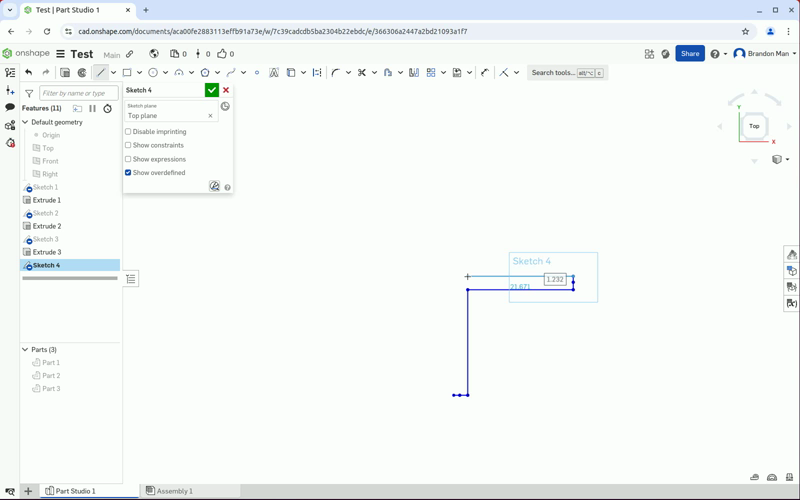
click(467, 276)
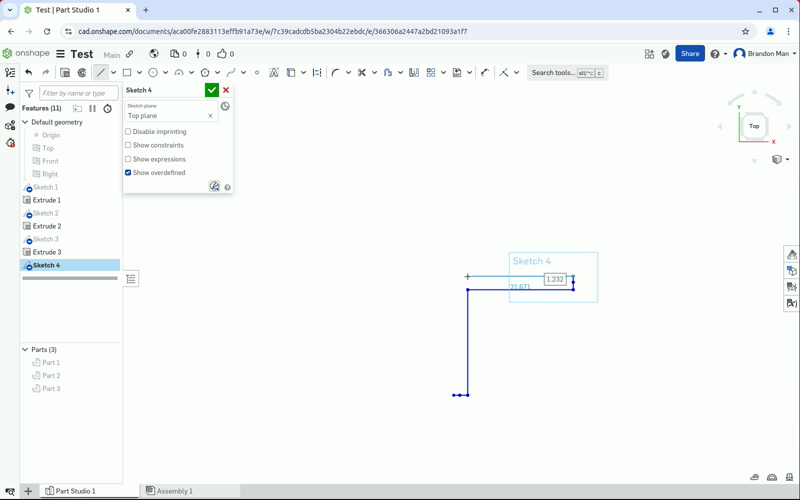
key_up(shift)
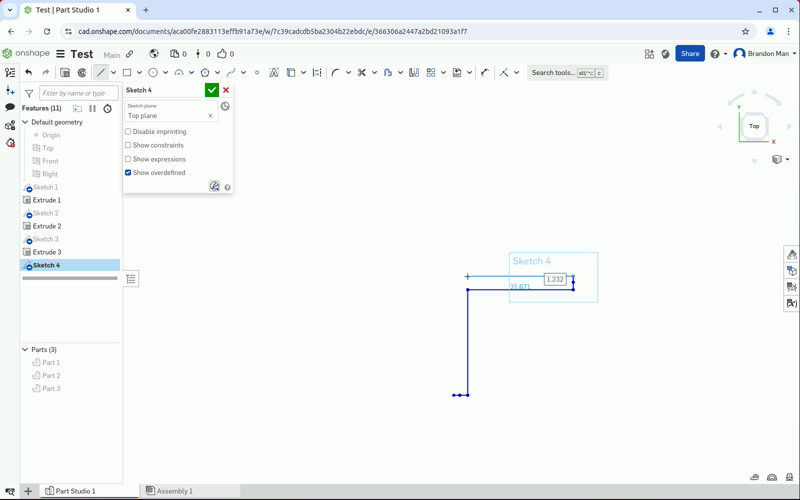
key_down(shift)
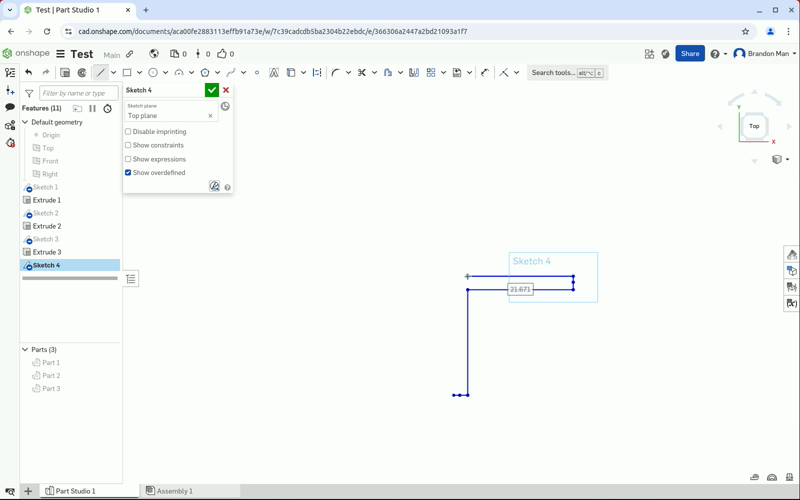
mouse_move(497, 276)
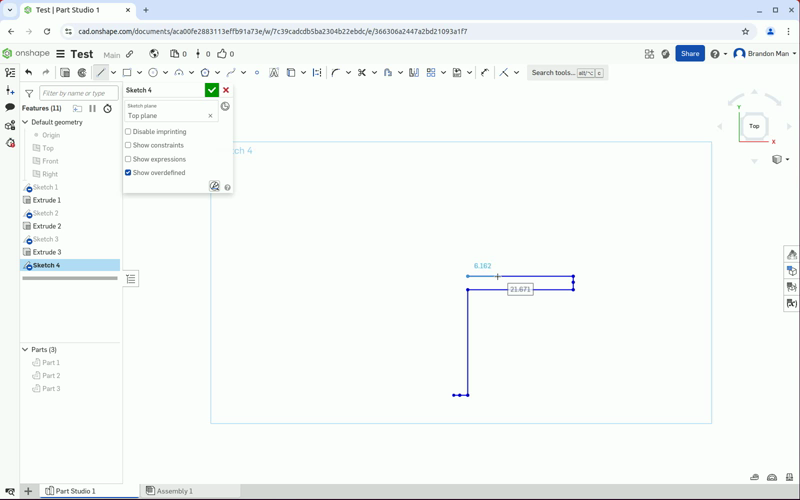
mouse_move(453, 276)
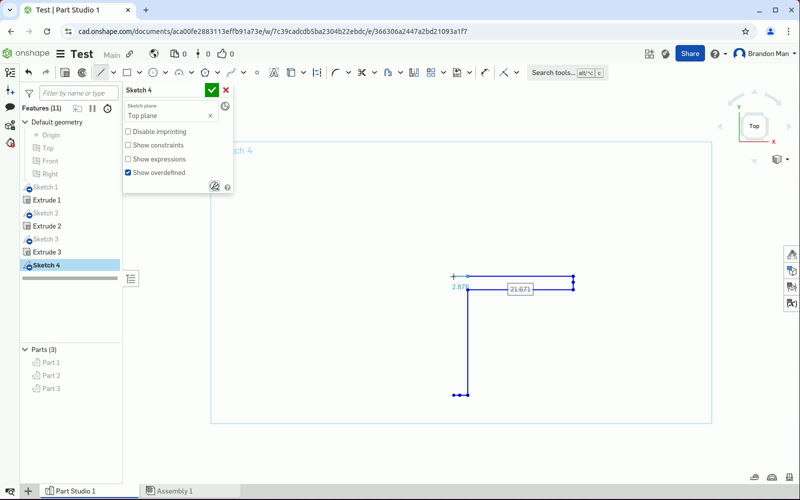
click(453, 276)
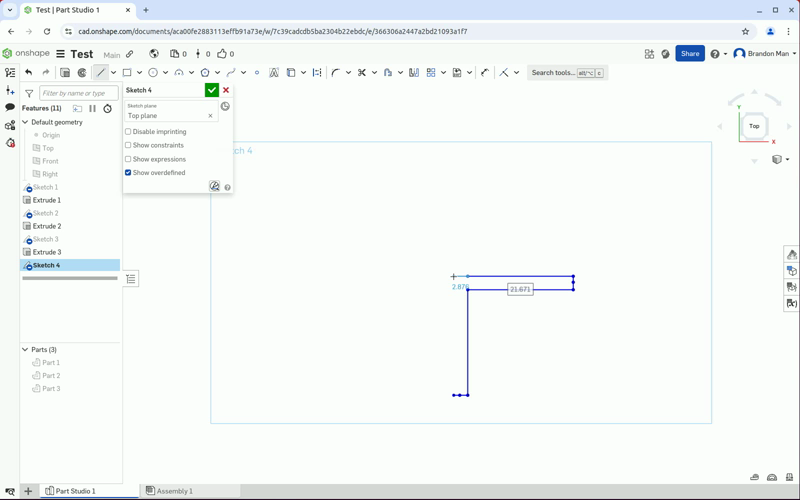
key_up(shift)
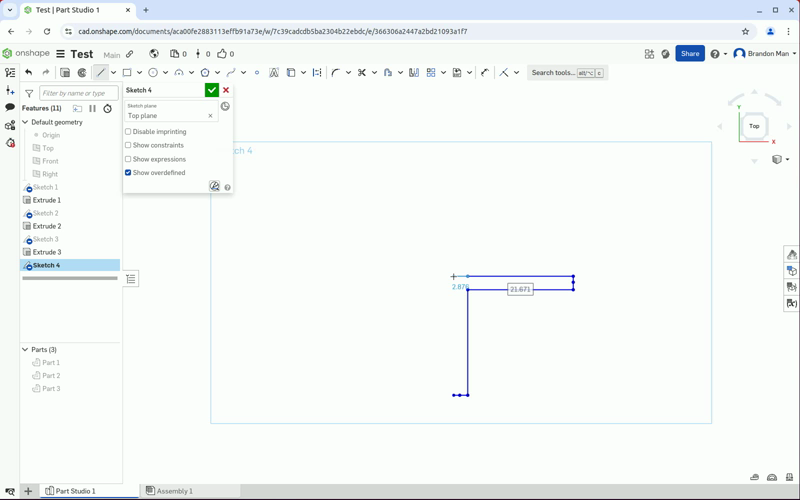
key_down(shift)
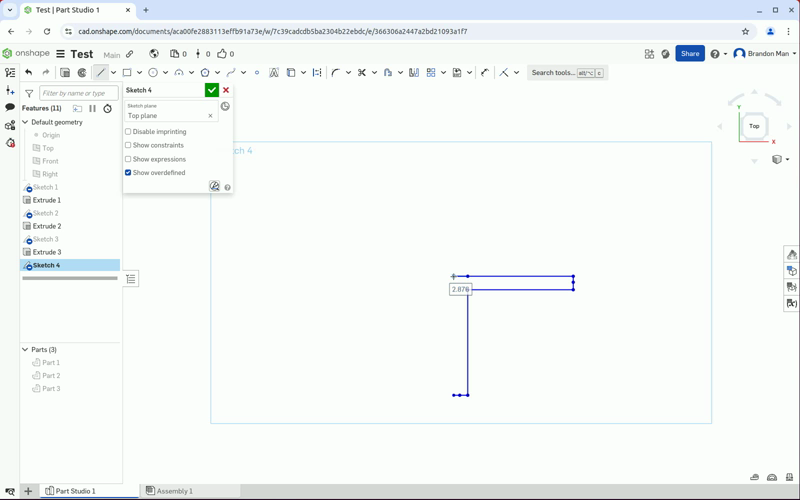
mouse_move(483, 276)
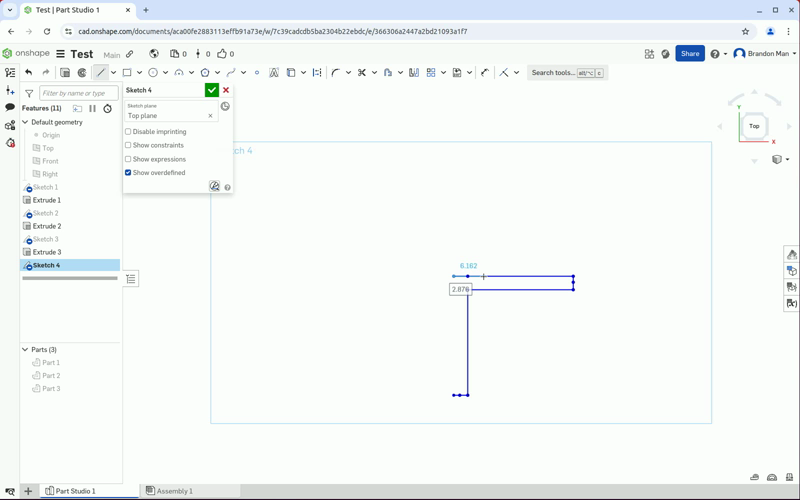
mouse_move(453, 289)
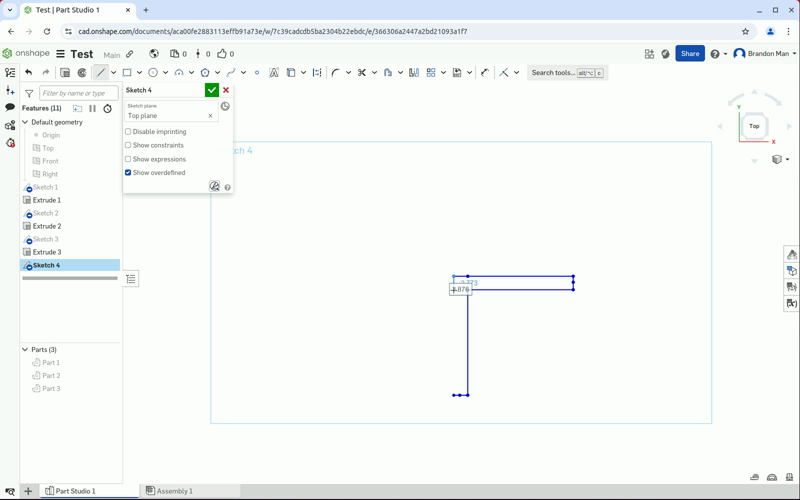
click(453, 289)
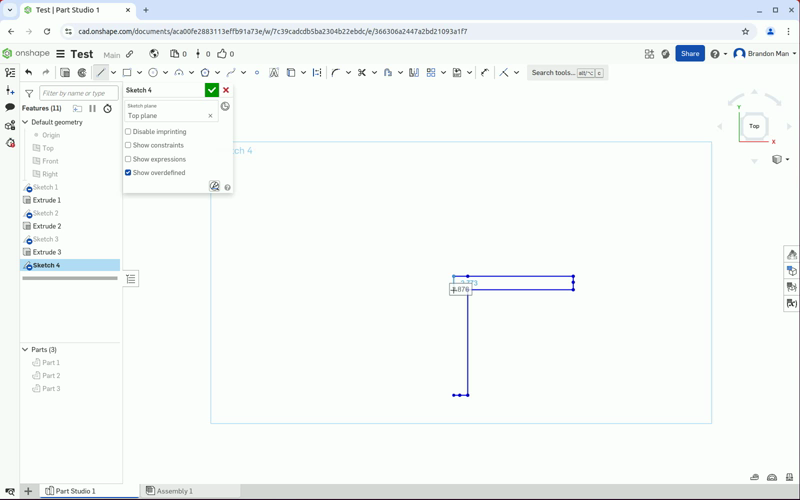
key_up(shift)
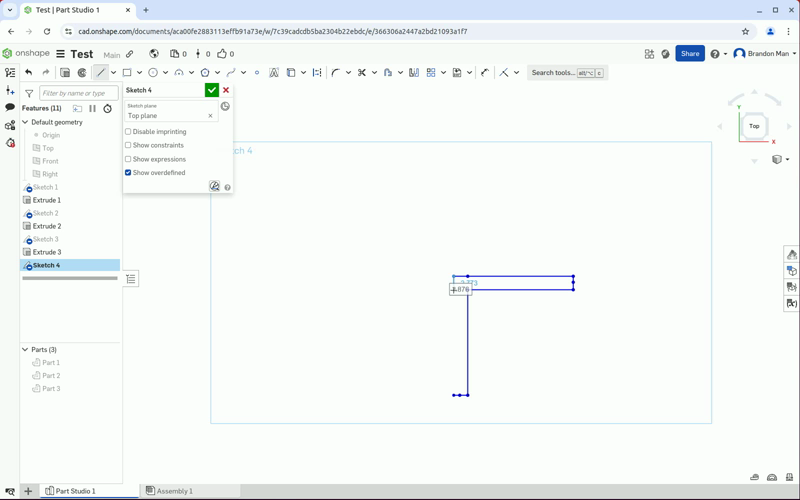
key_down(shift)
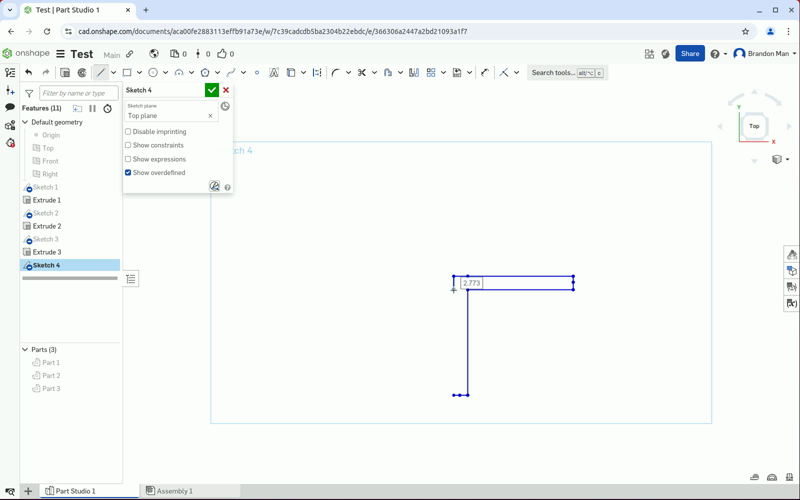
mouse_move(453, 395)
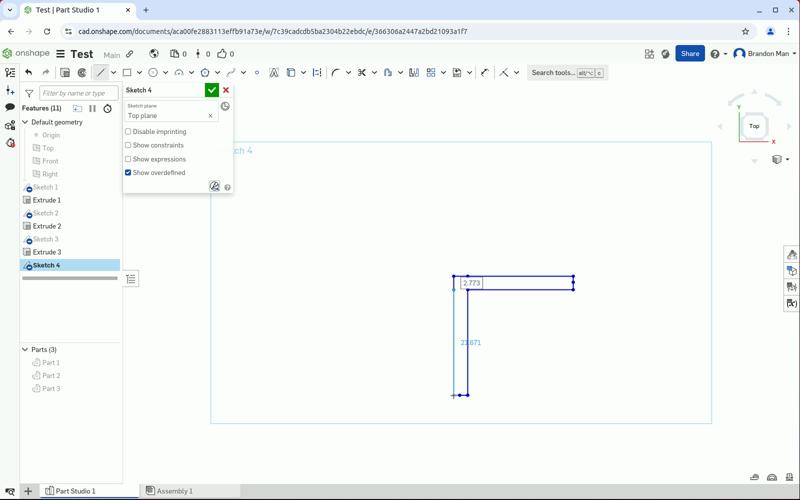
key_up(shift)
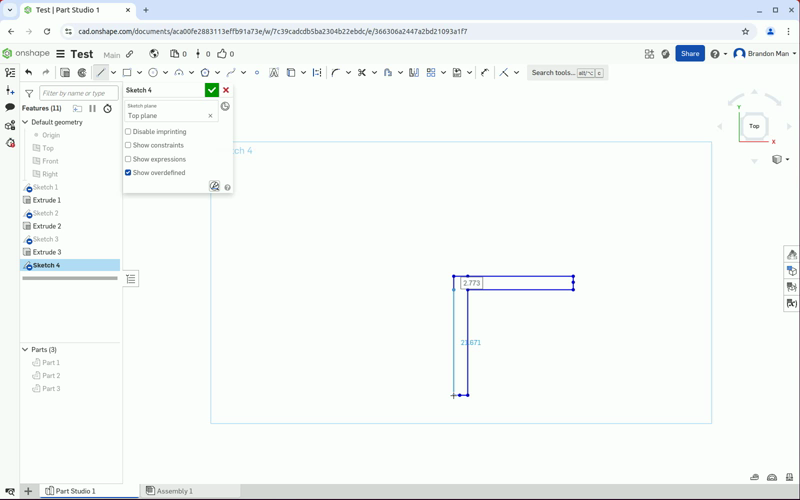
click(453, 395)
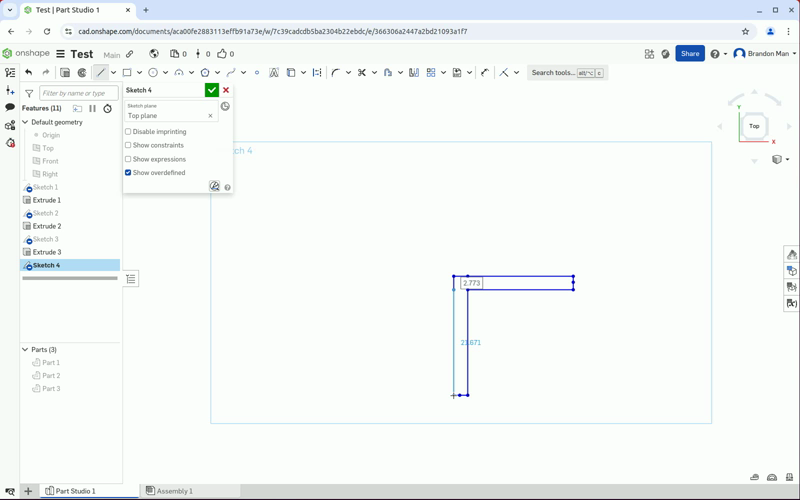
key(esc)
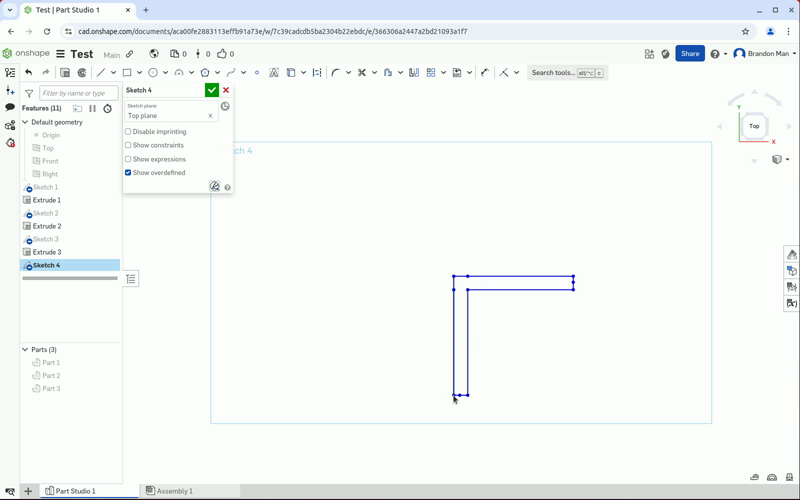
mouse_move(457, 390)
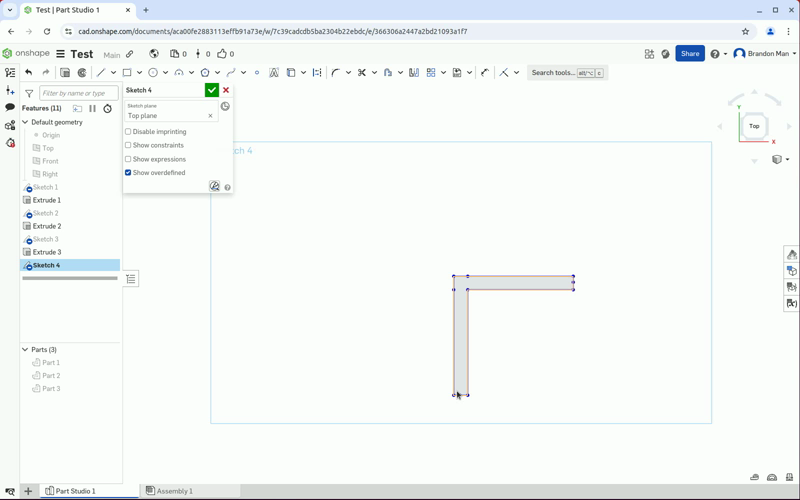
click(457, 390)
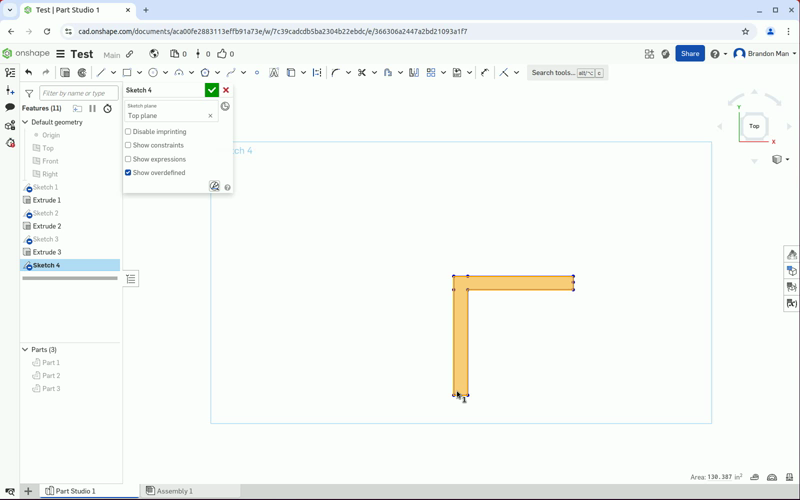
mouse_move(73, 352)
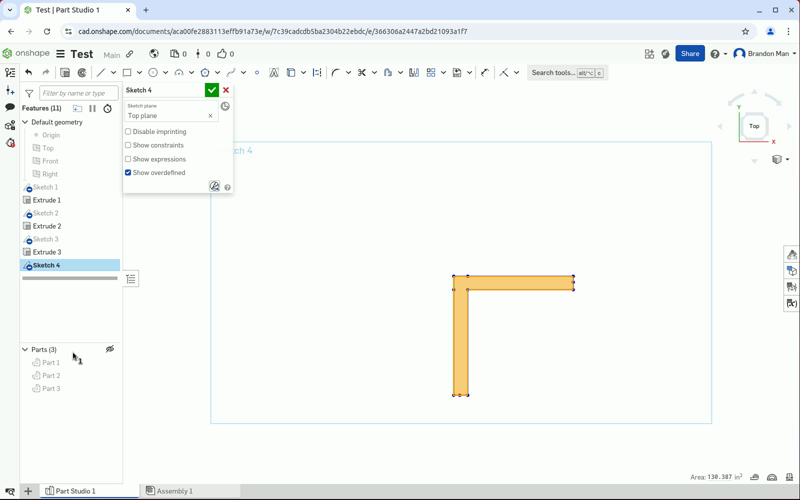
key(shift+y)
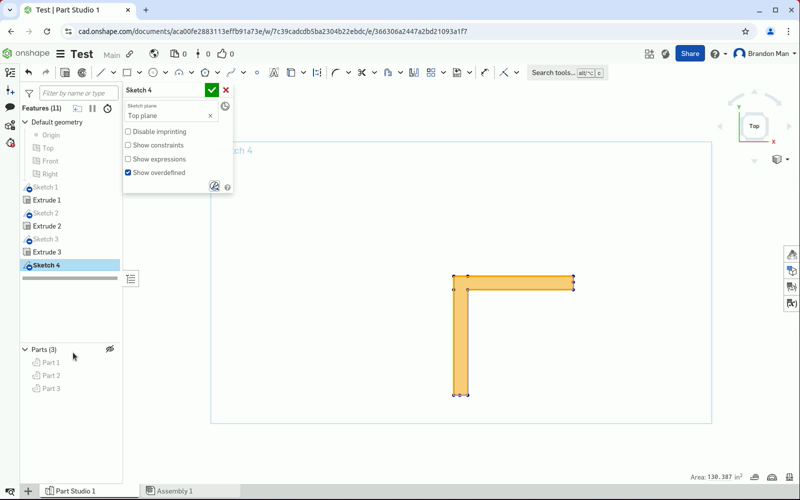
key(shift+e)
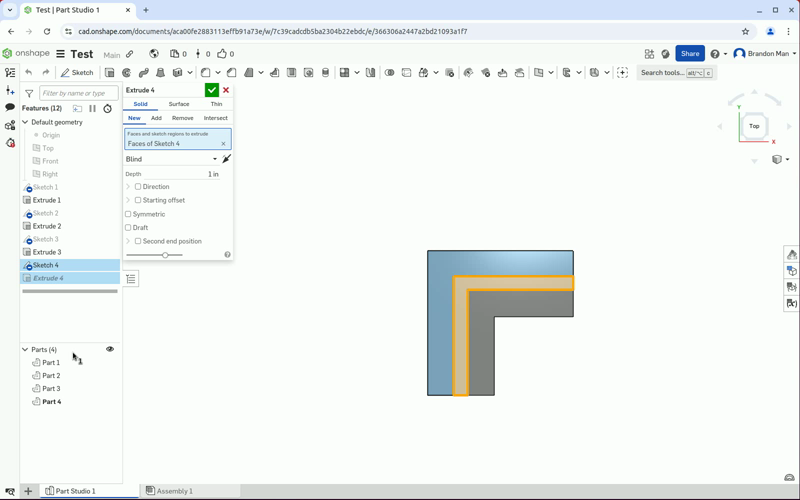
mouse_move(143, 106)
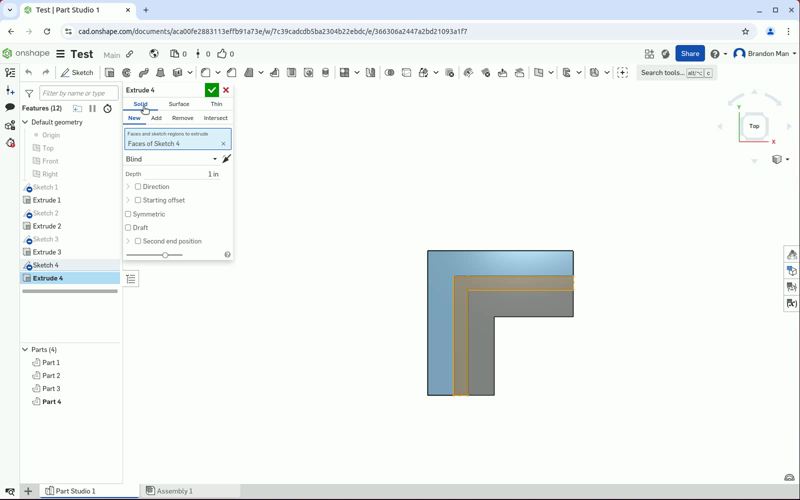
click(143, 106)
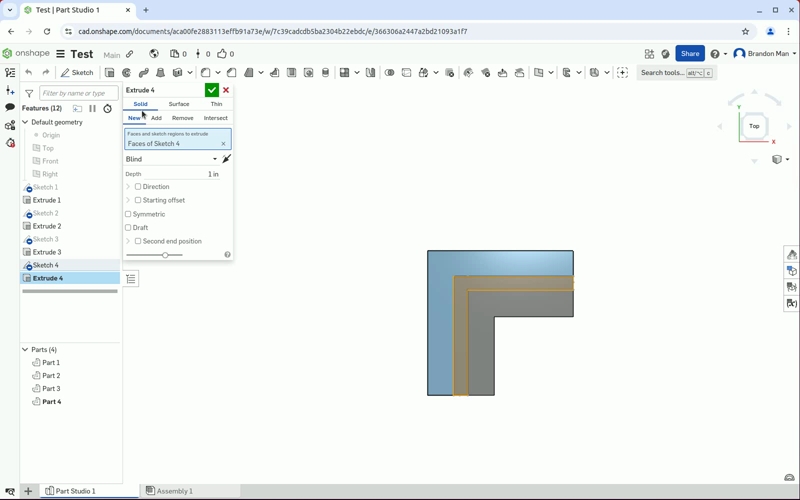
mouse_move(137, 120)
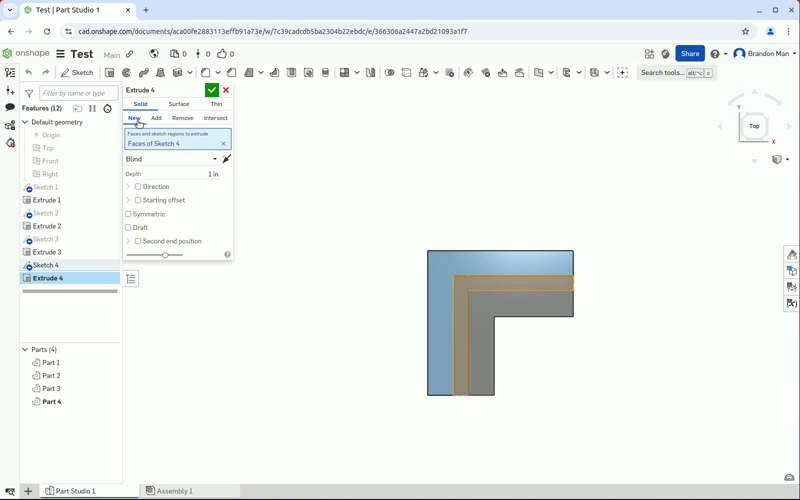
click(137, 120)
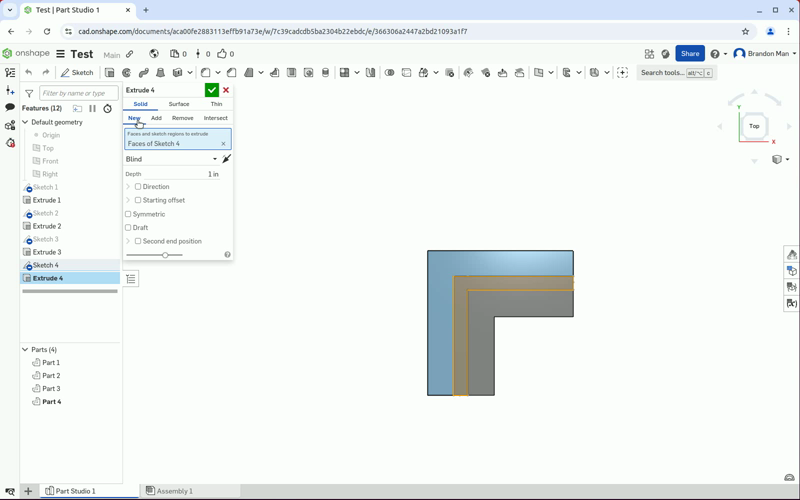
key(tab, 4)
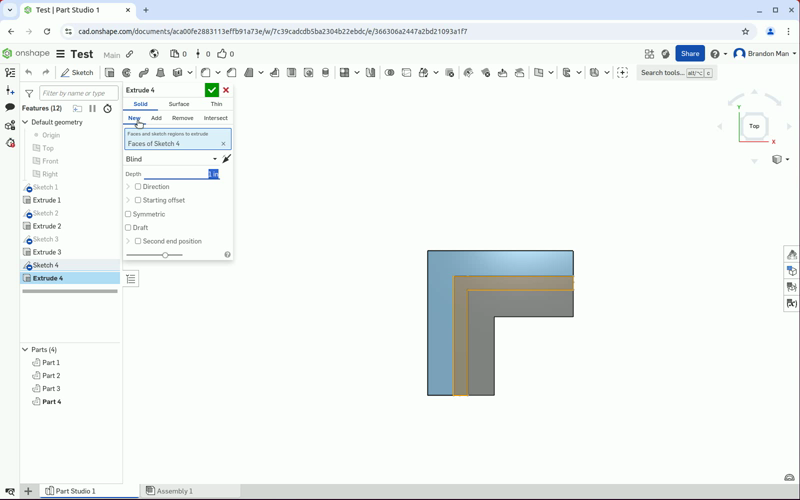
text(-5.536)
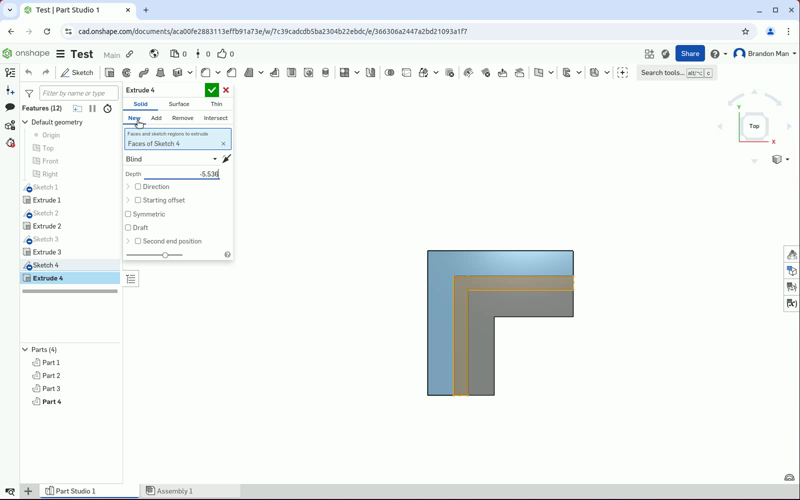
key(enter)
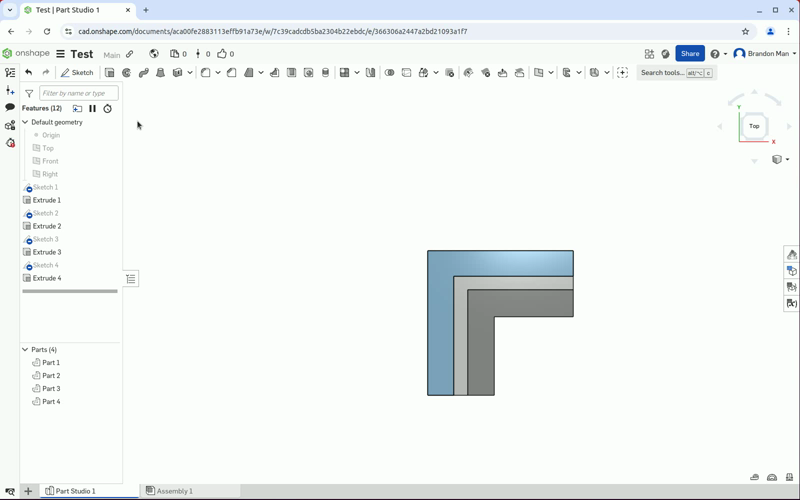
key(shift+h)
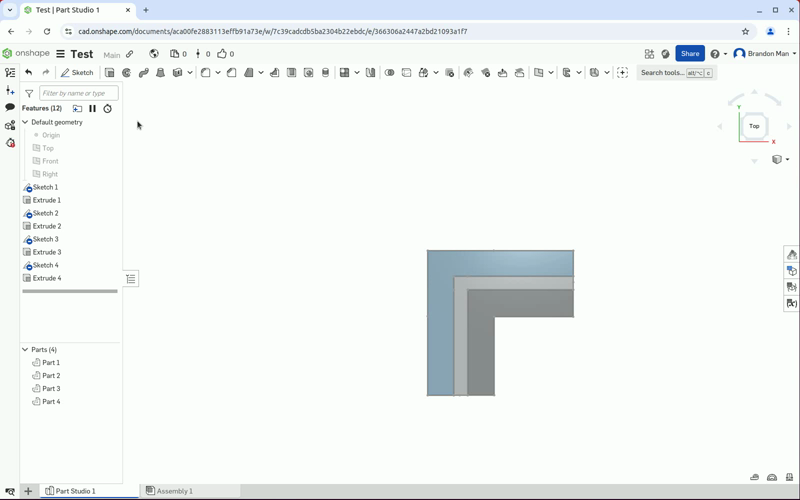
key(shift+h)
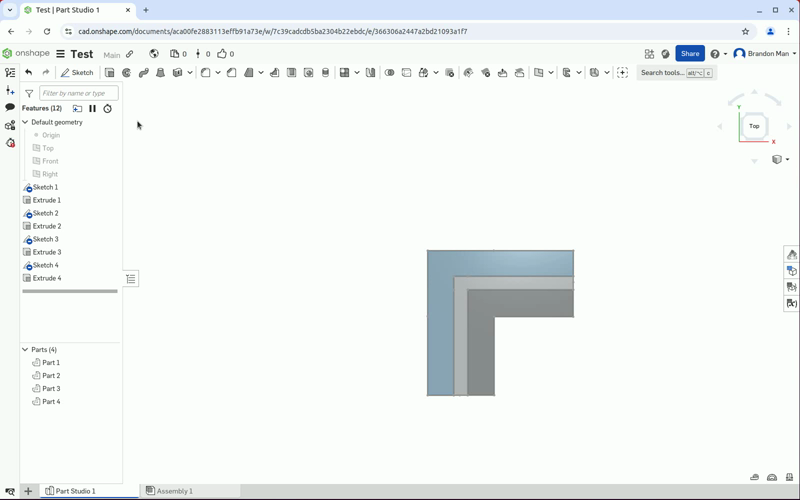
key(shift+7)
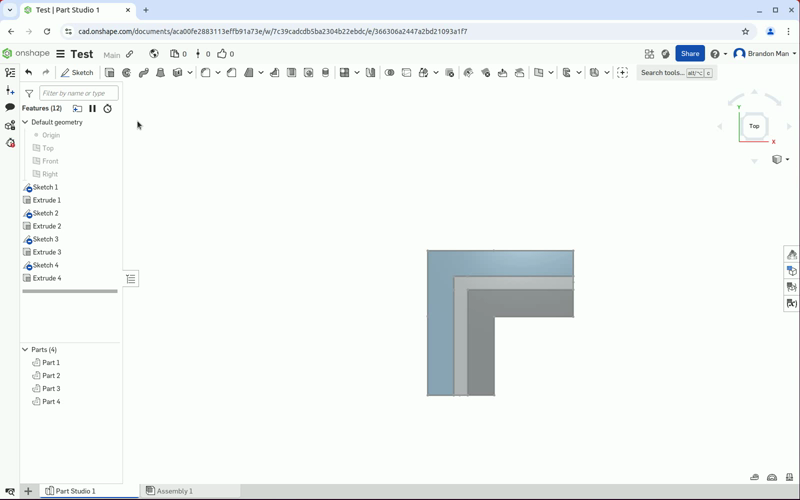
key(up, 3)
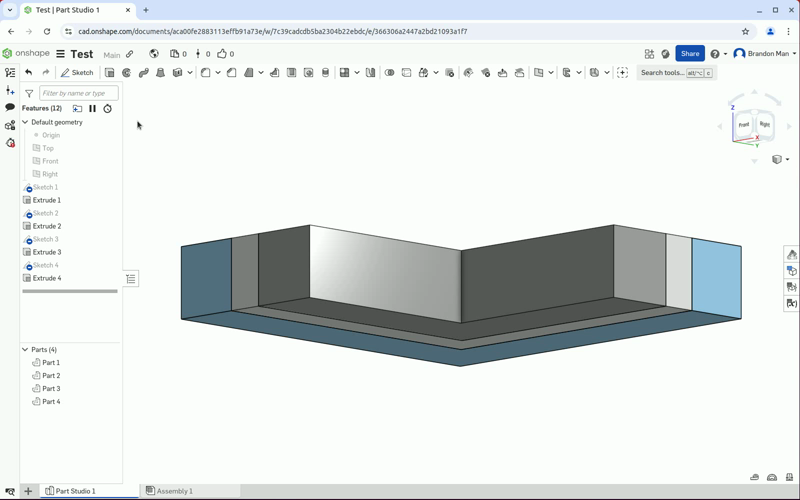
key(left, 3)
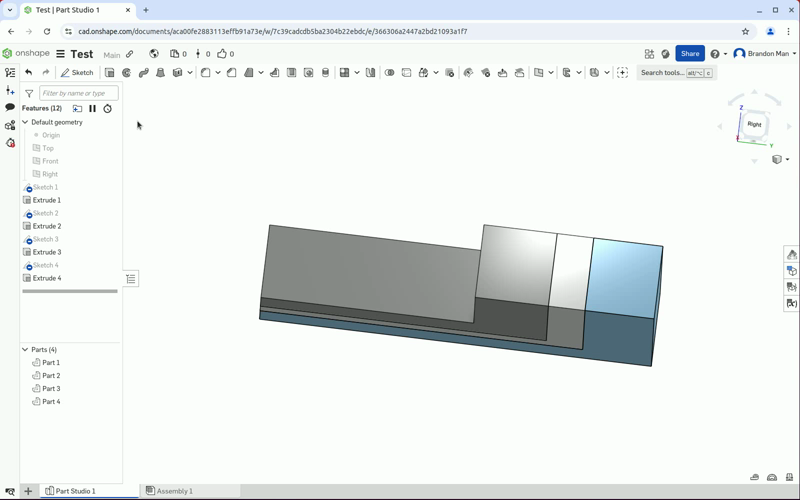
key(right, 3)
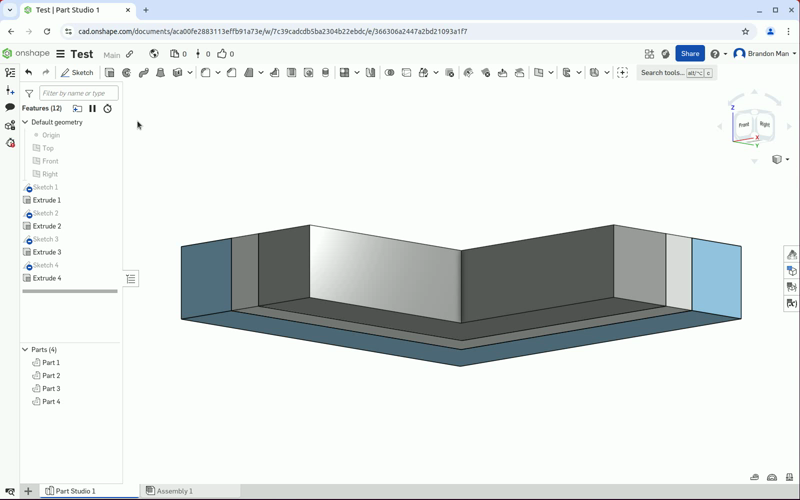
key(down, 3)
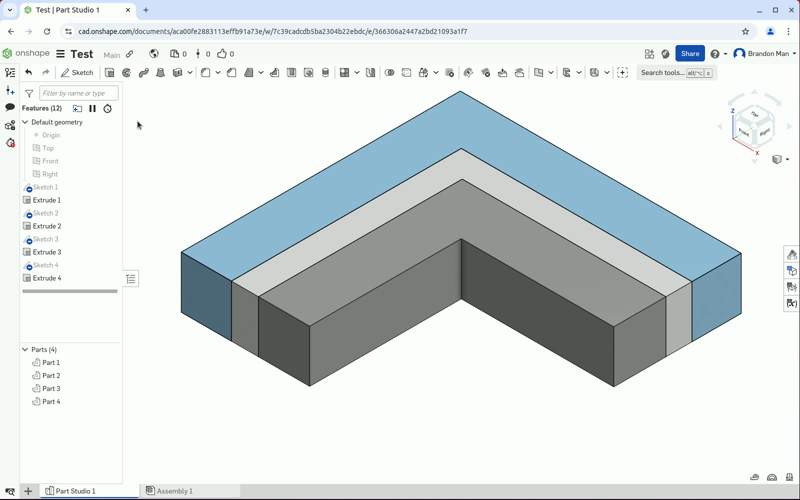
mouse_move(73, 189)
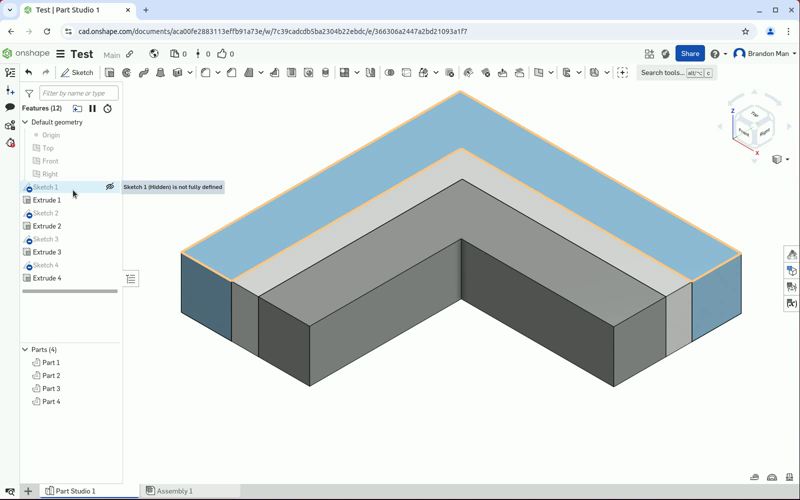
click(73, 189)